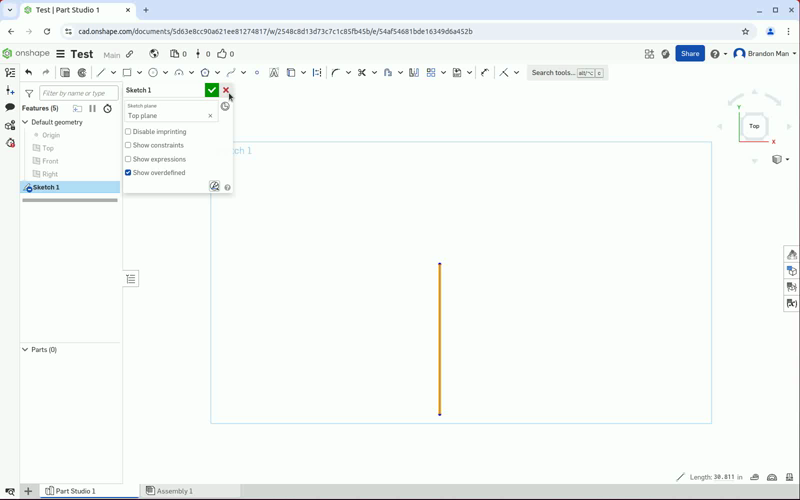
key(shift+h)
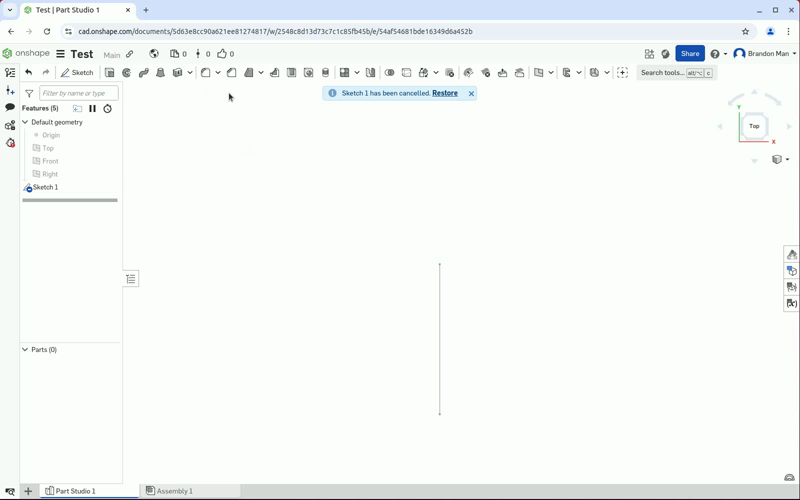
key(shift+s)
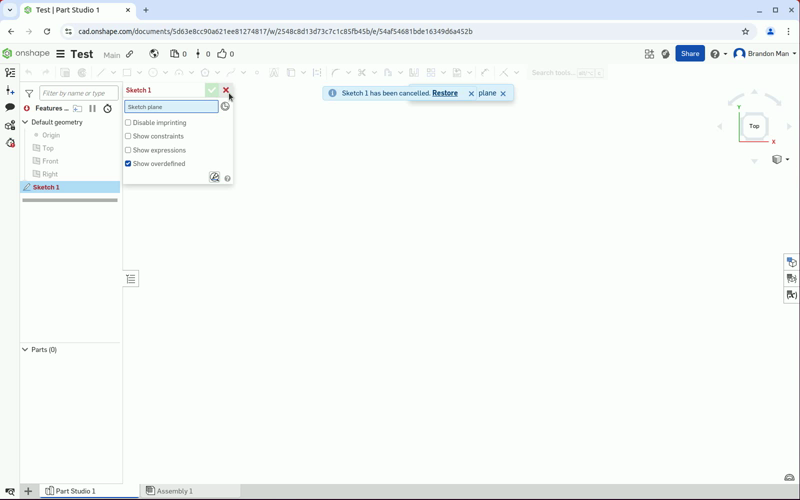
mouse_move(73, 150)
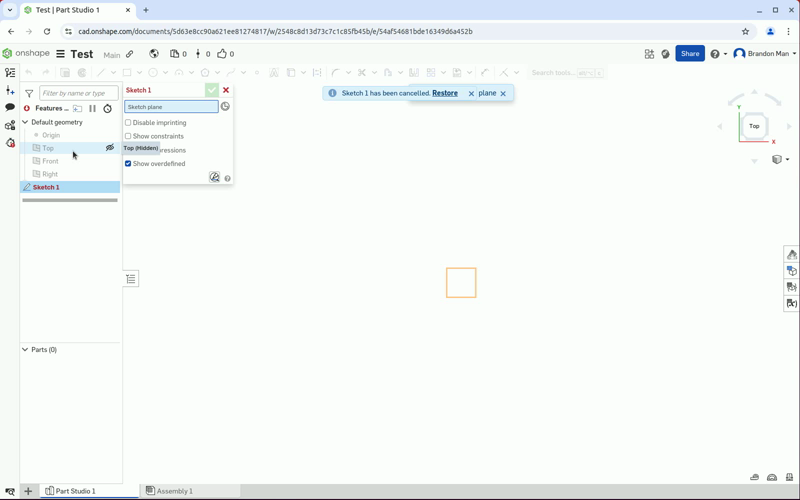
click(73, 150)
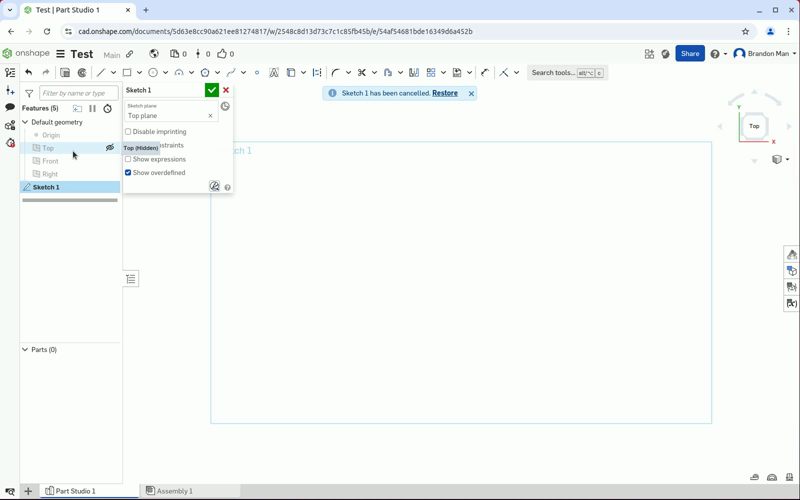
mouse_move(73, 352)
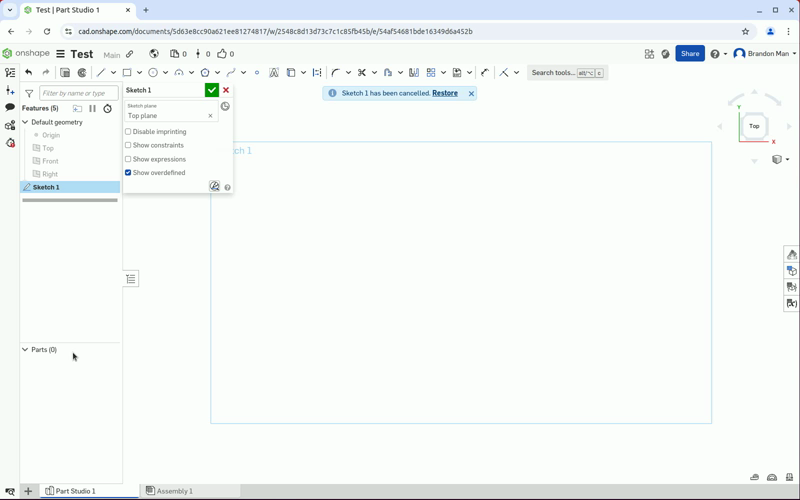
key(y)
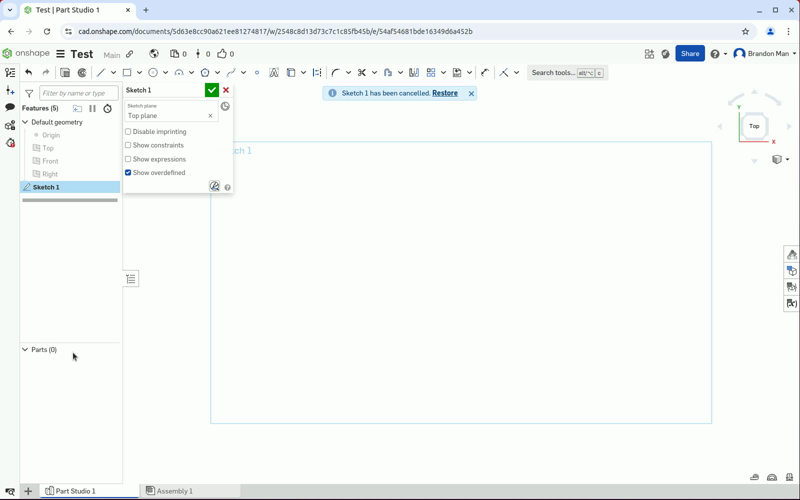
key(l)
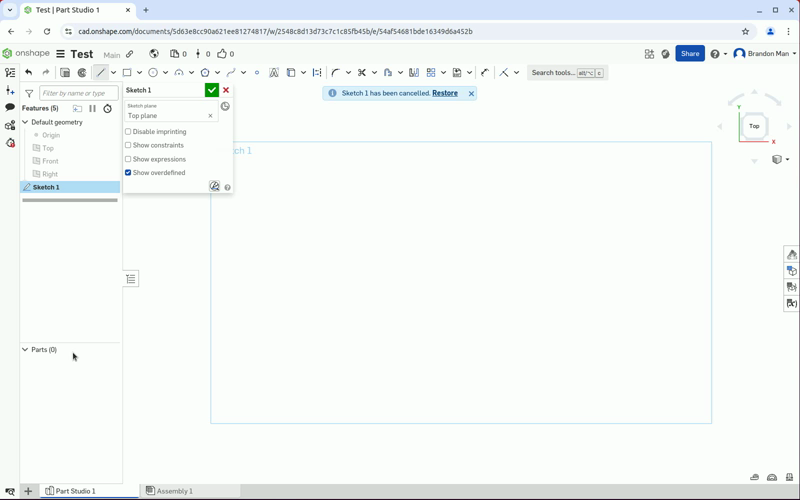
key_down(shift)
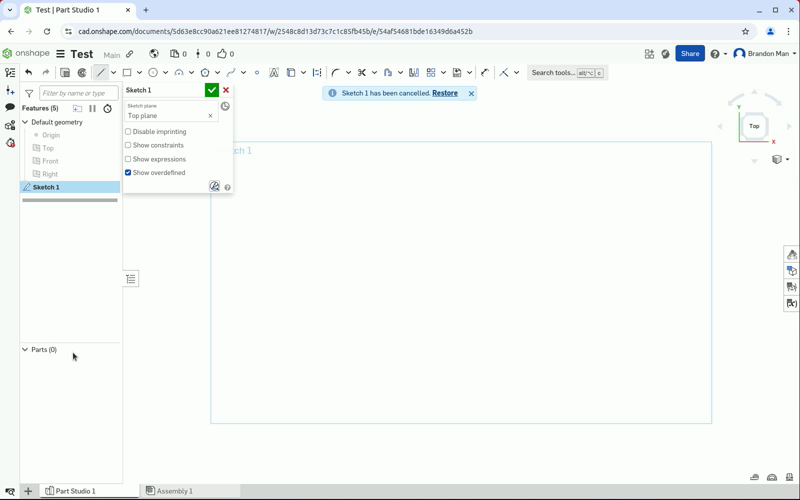
mouse_move(460, 282)
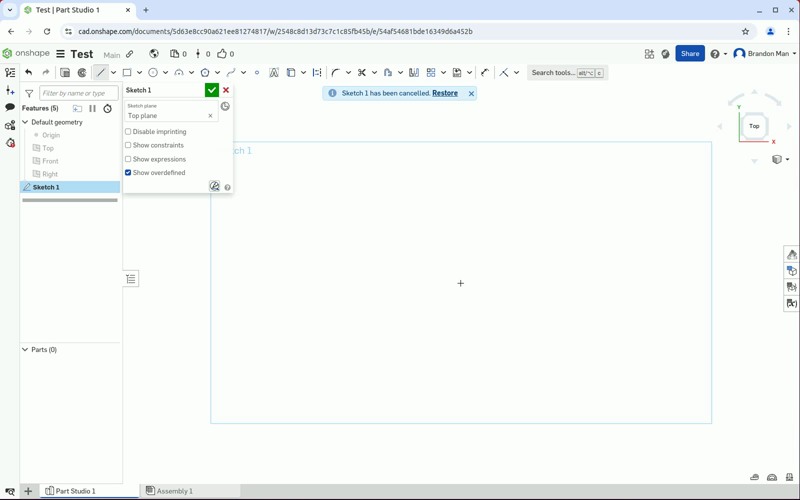
click(460, 282)
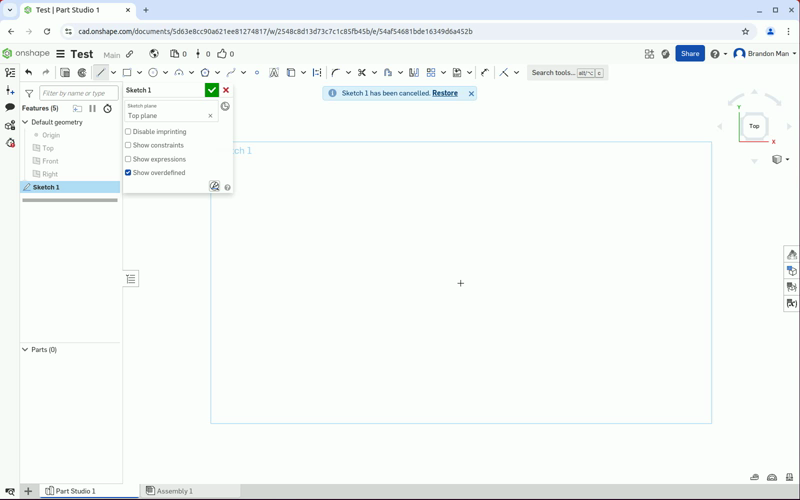
key_up(shift)
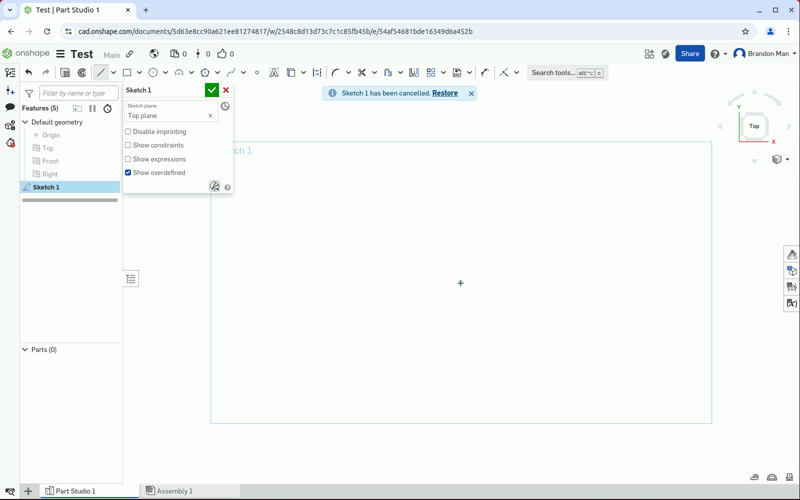
key_down(shift)
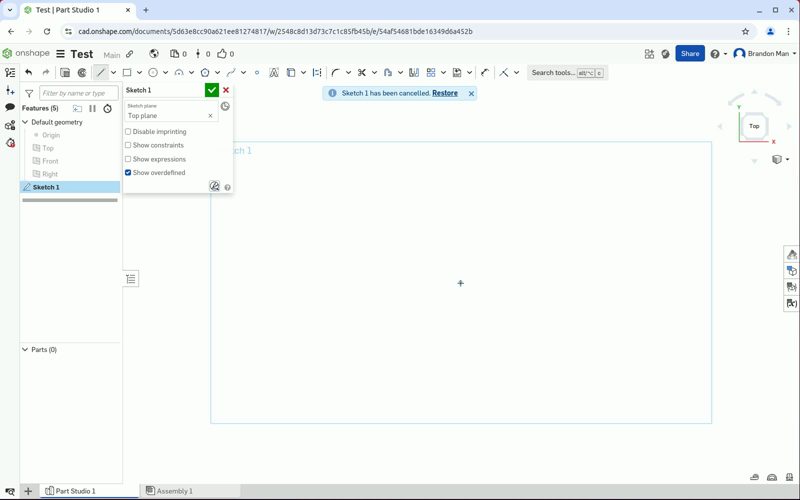
mouse_move(565, 282)
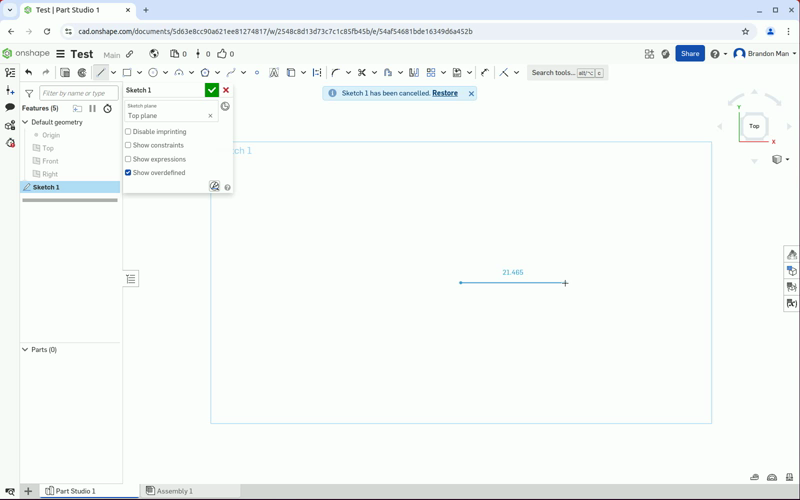
click(565, 282)
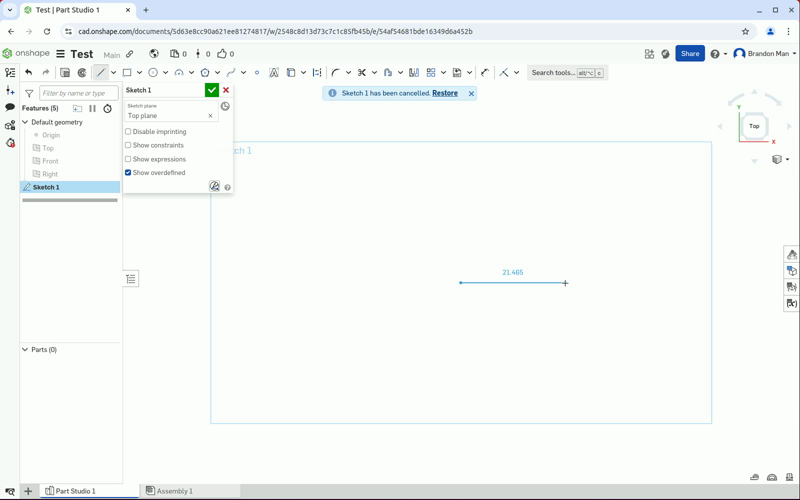
key_up(shift)
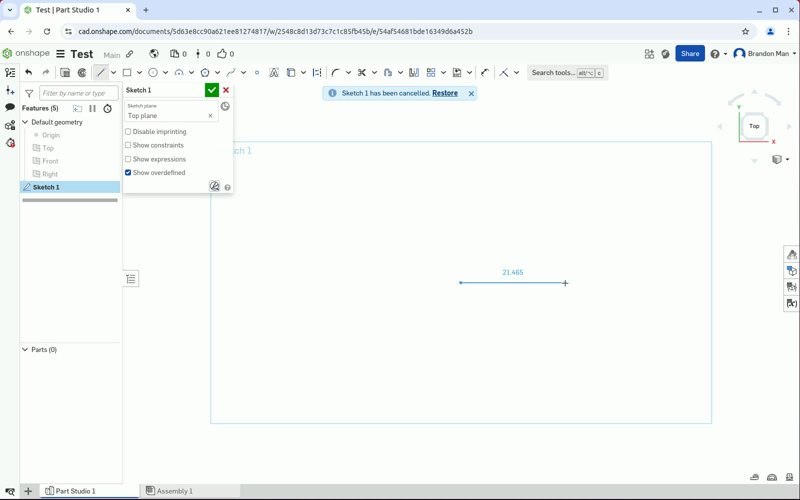
key_down(shift)
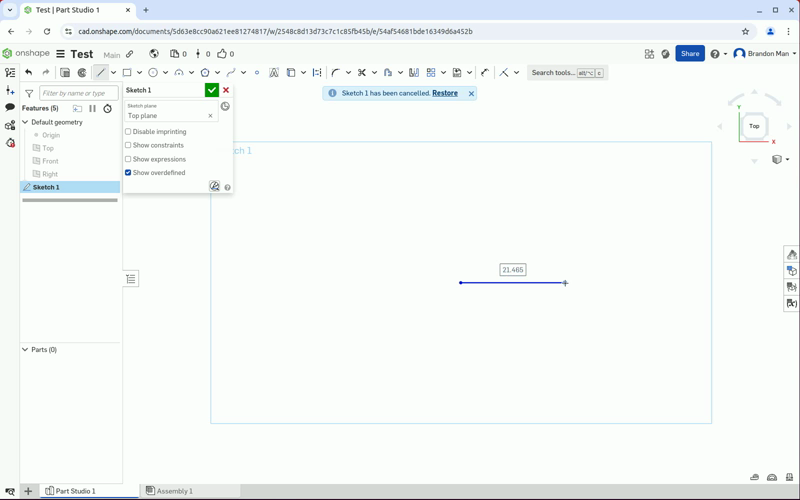
mouse_move(565, 203)
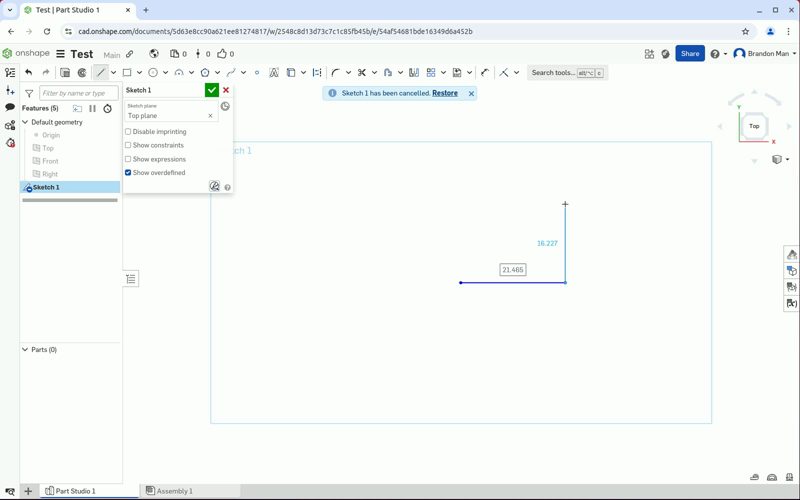
click(565, 203)
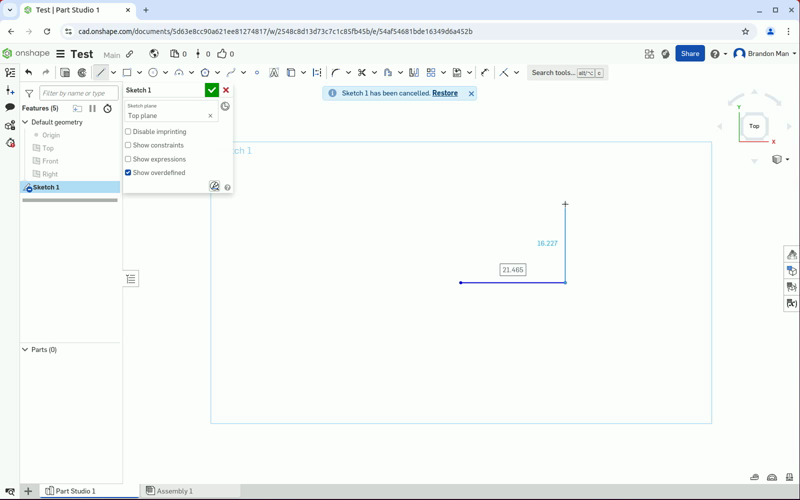
key_up(shift)
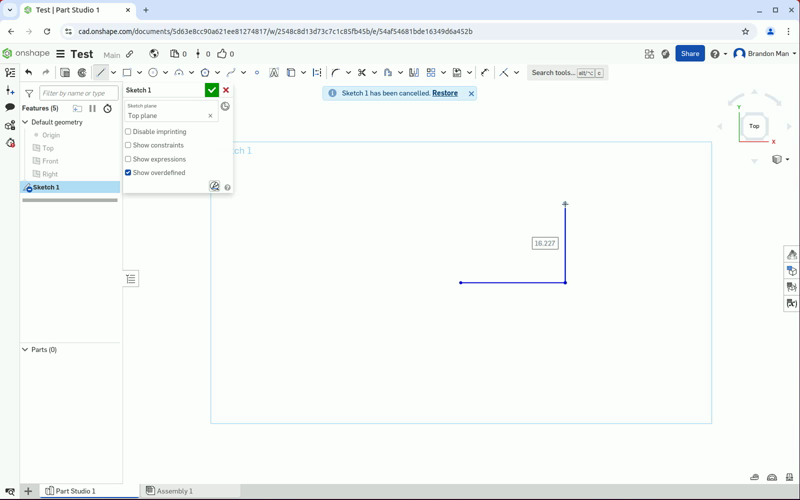
key_down(shift)
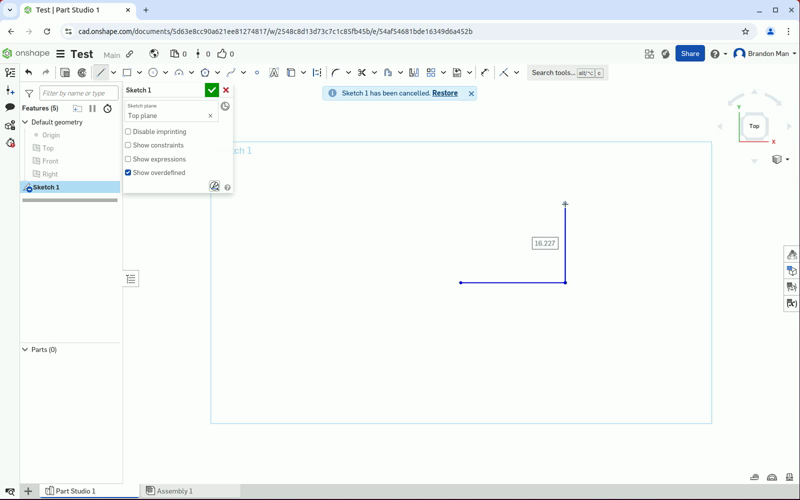
mouse_move(460, 203)
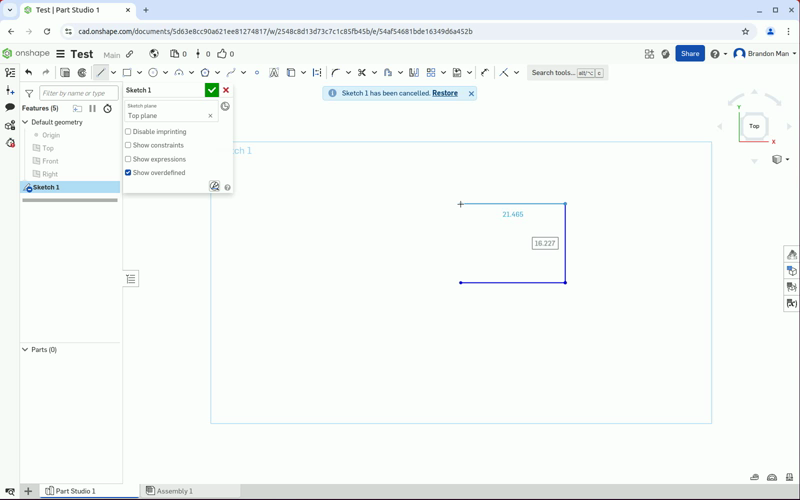
click(460, 203)
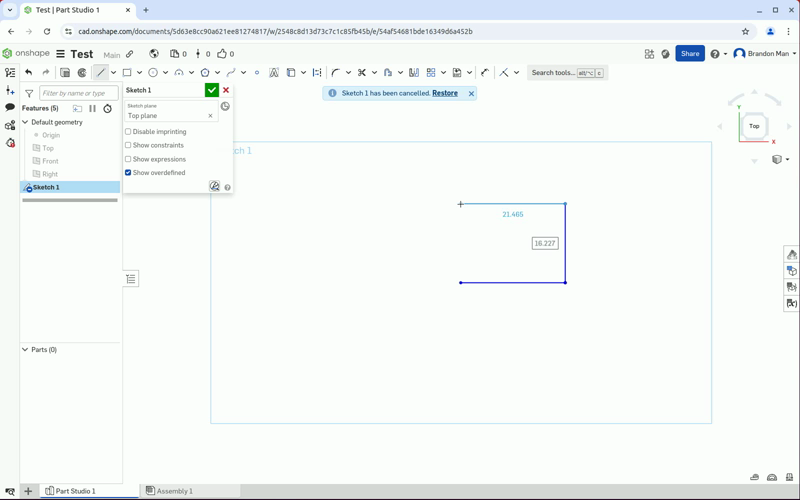
key_up(shift)
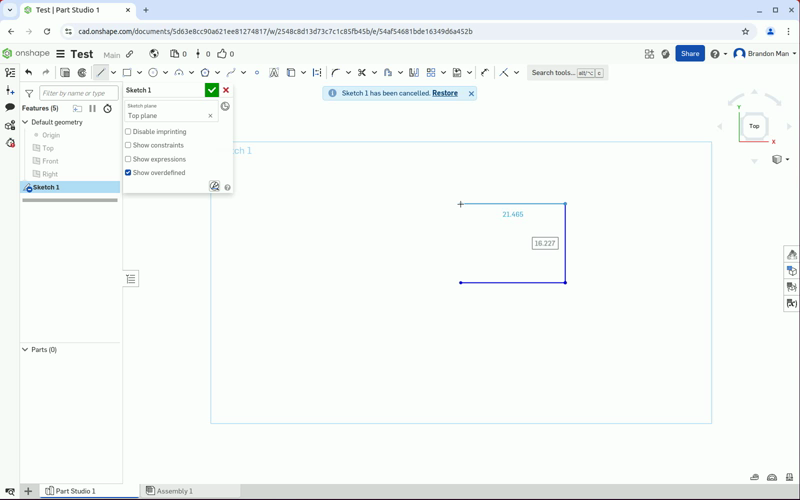
key_down(shift)
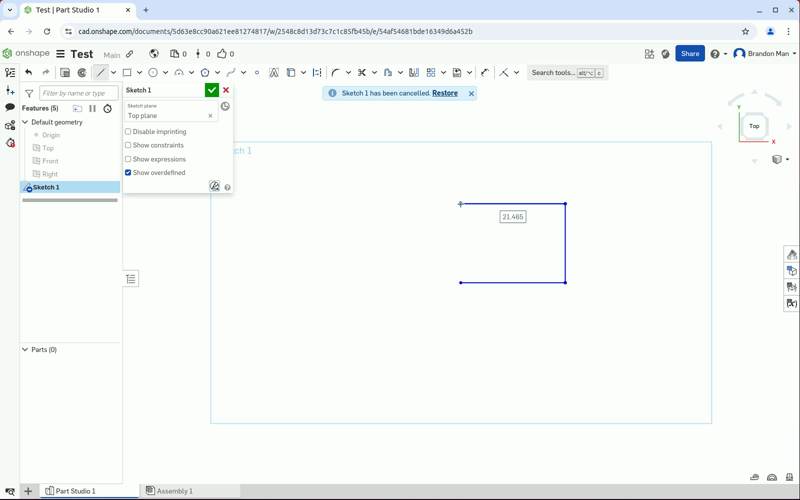
mouse_move(460, 282)
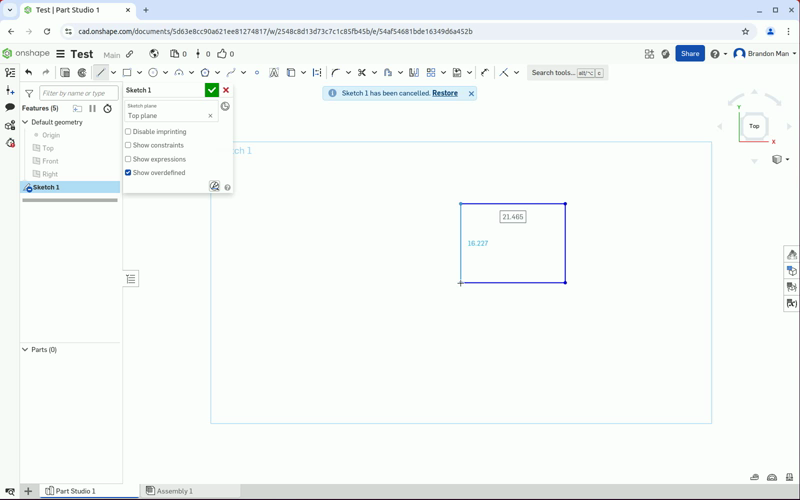
key_up(shift)
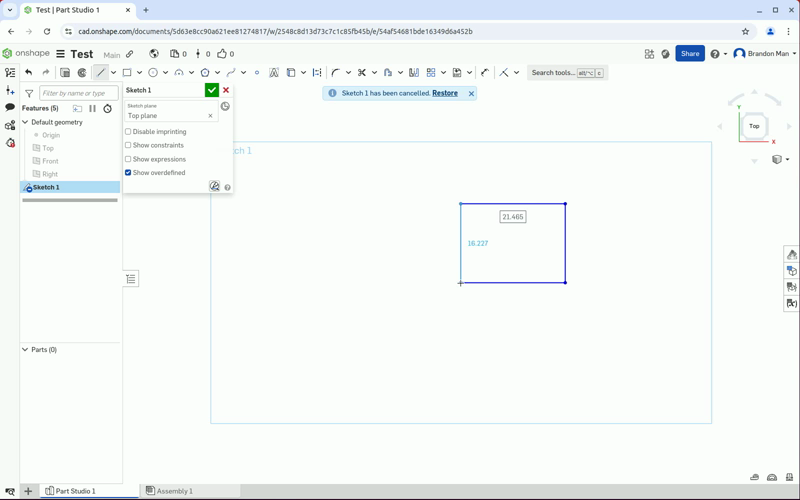
click(460, 282)
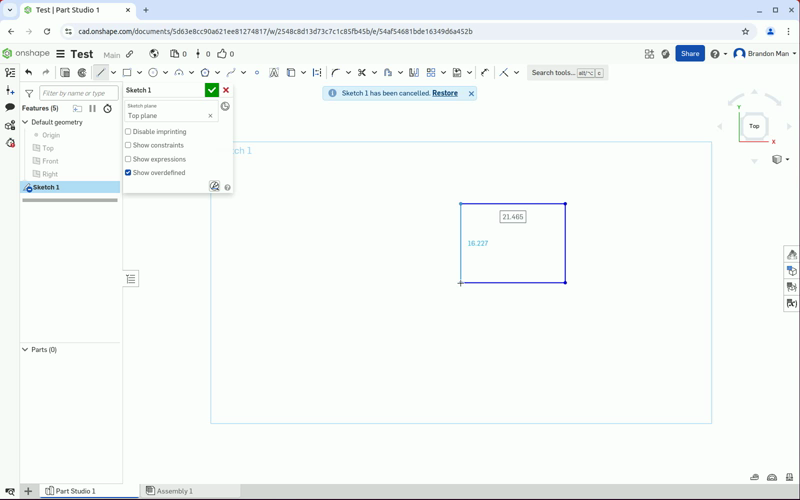
key(esc)
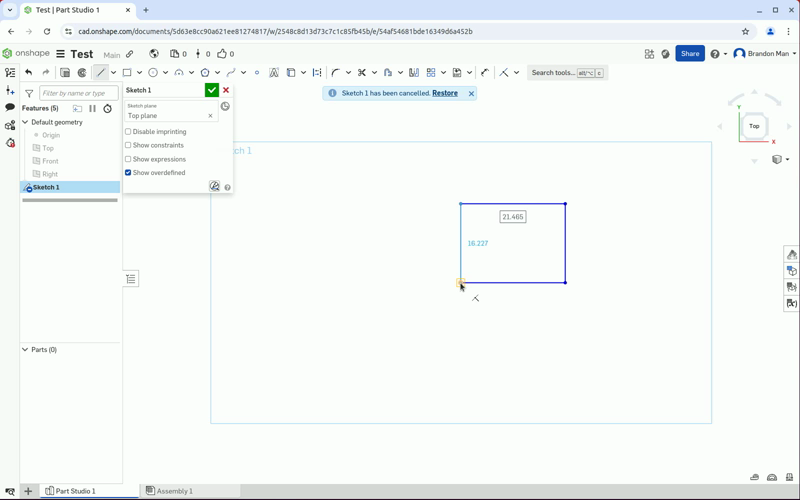
mouse_move(493, 267)
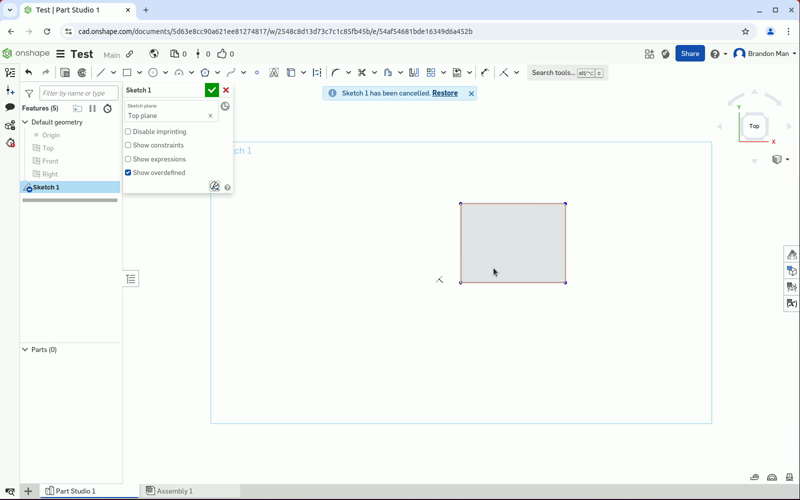
click(493, 267)
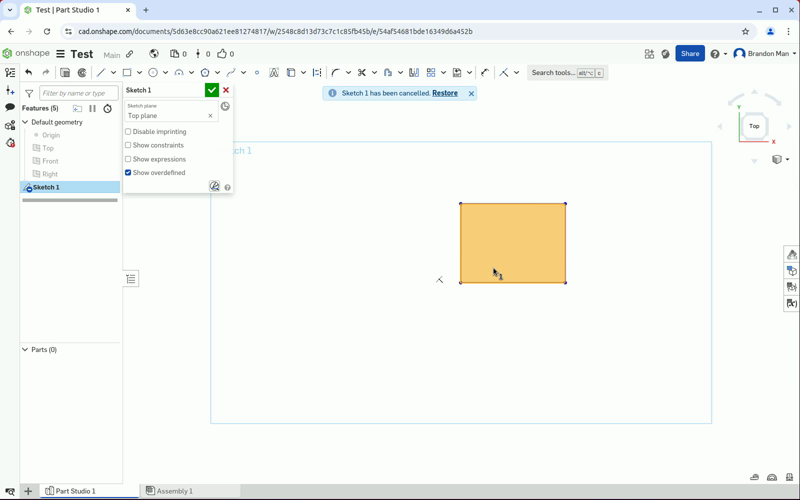
mouse_move(73, 352)
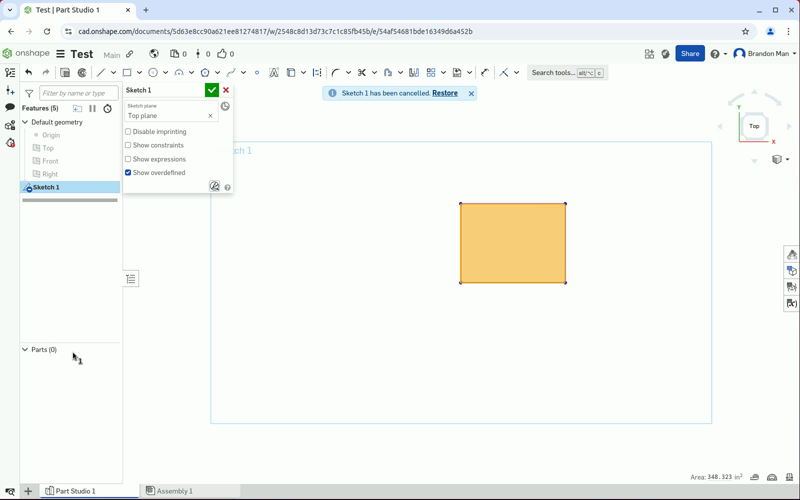
key(shift+y)
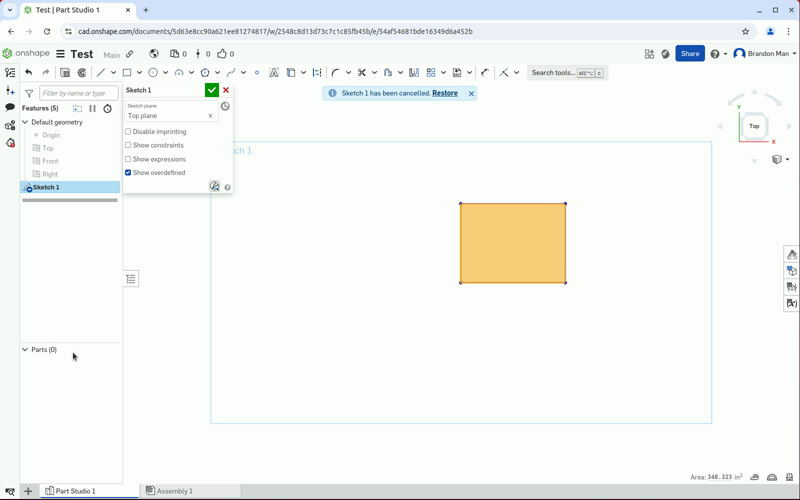
key(shift+e)
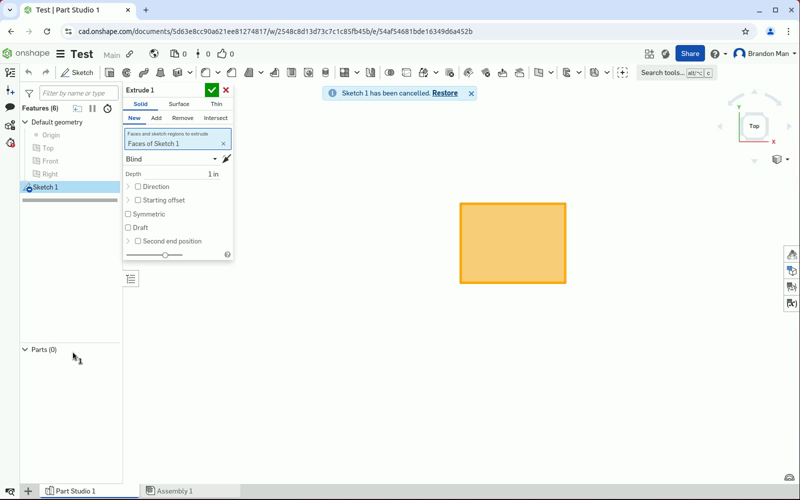
mouse_move(143, 106)
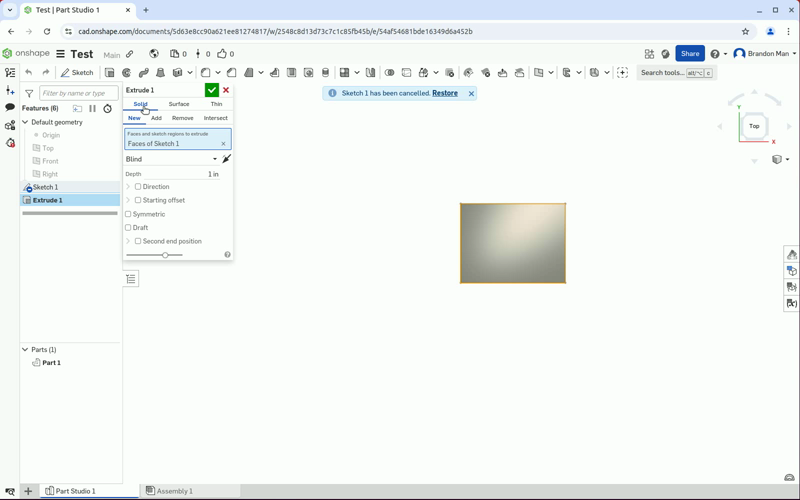
click(143, 106)
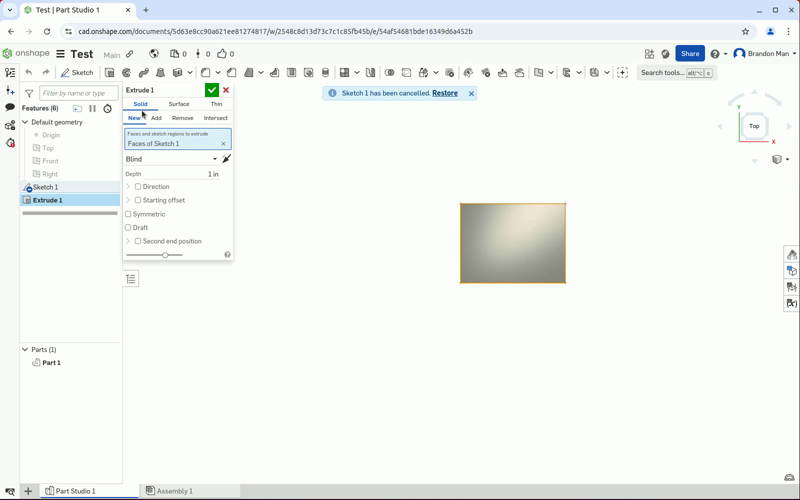
mouse_move(137, 120)
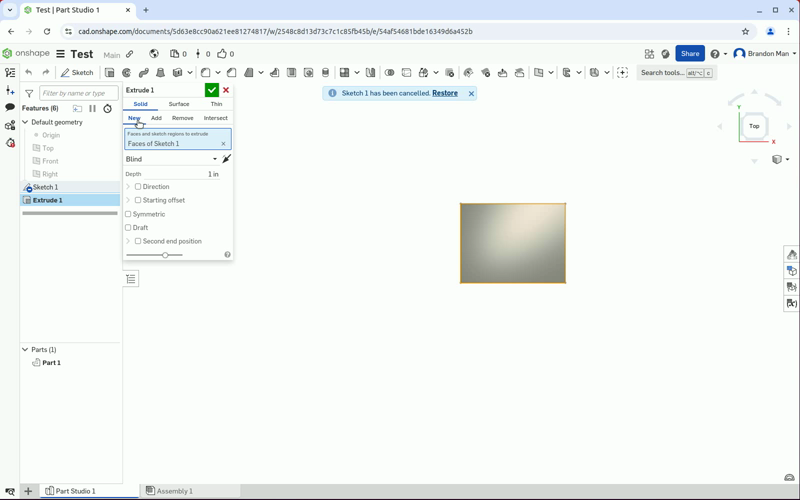
click(137, 120)
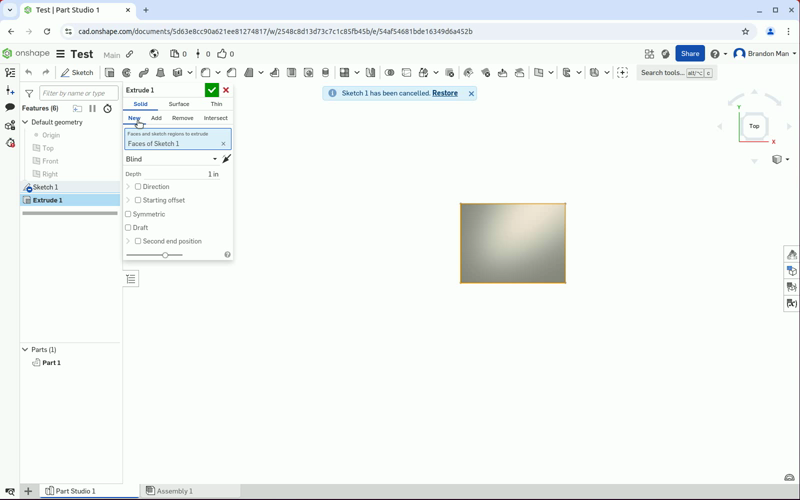
key(tab, 4)
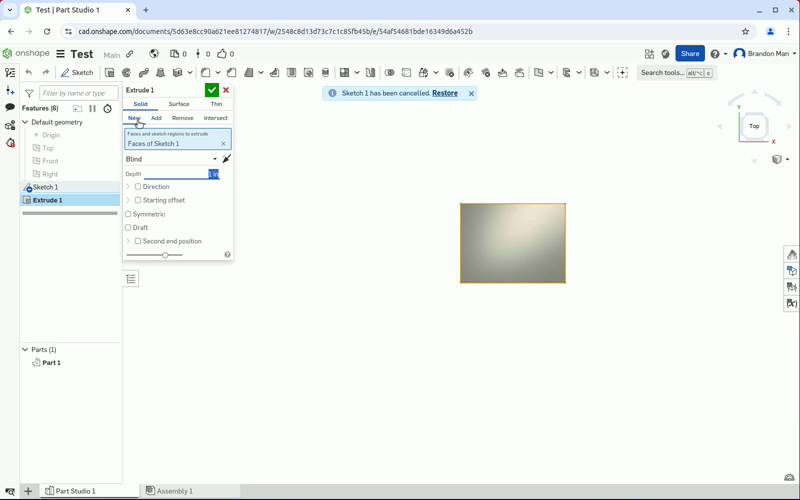
text(17.572)
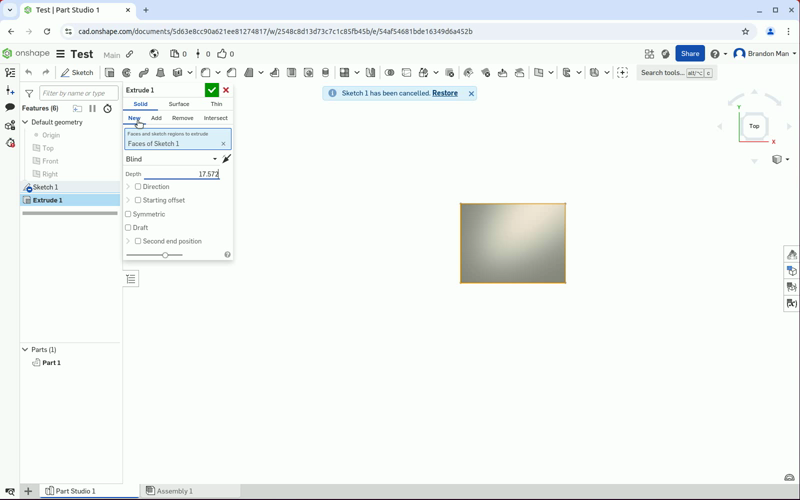
key(enter)
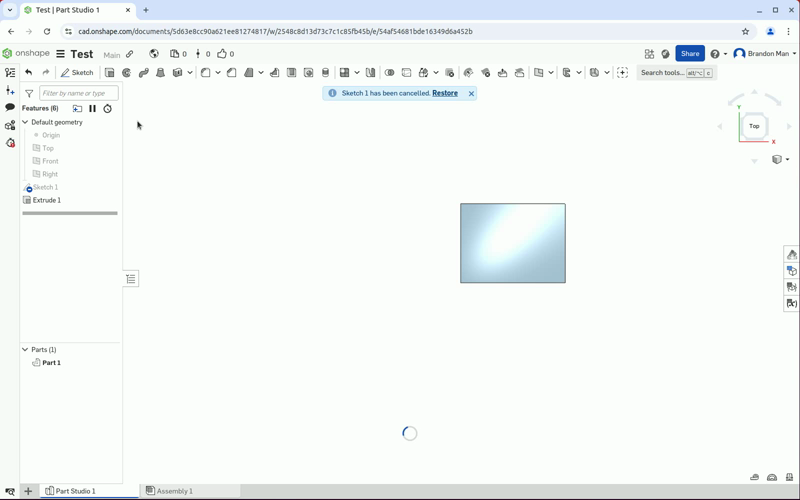
key(shift+h)
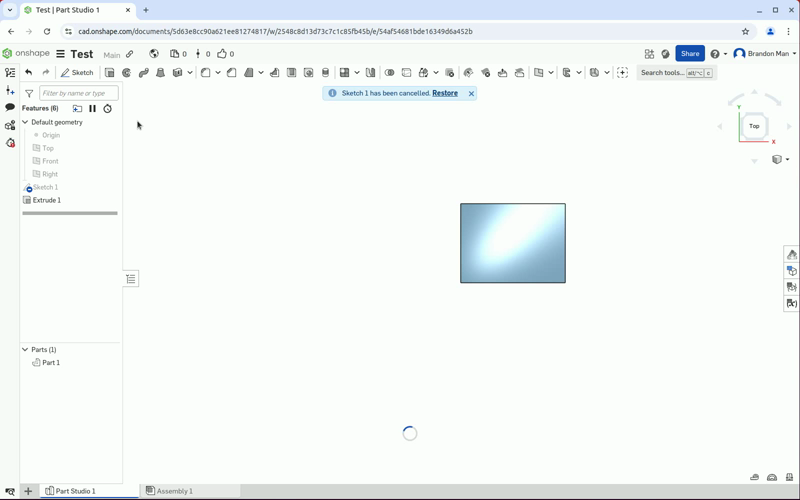
key(shift+h)
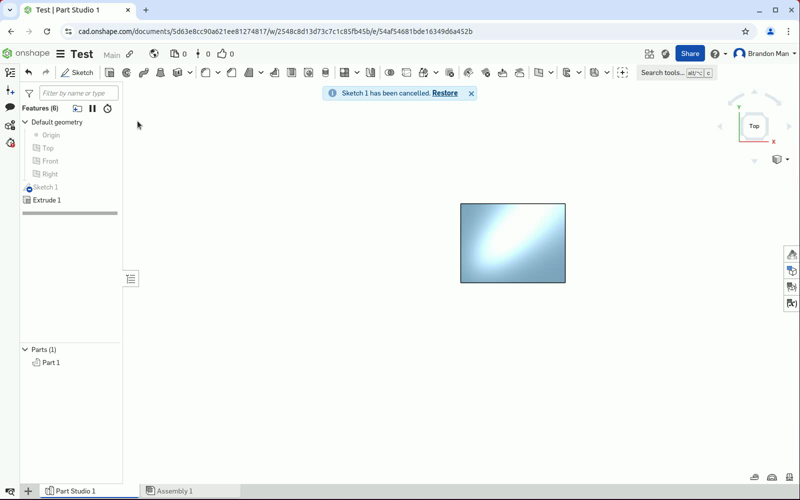
mouse_move(73, 189)
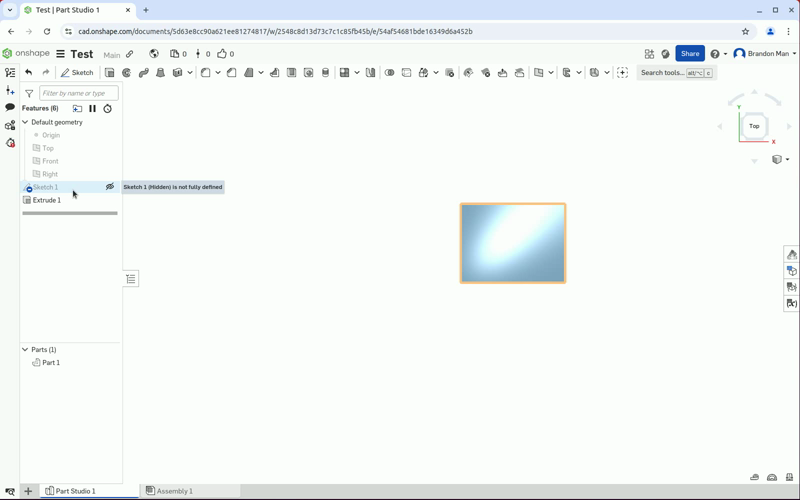
click(73, 189)
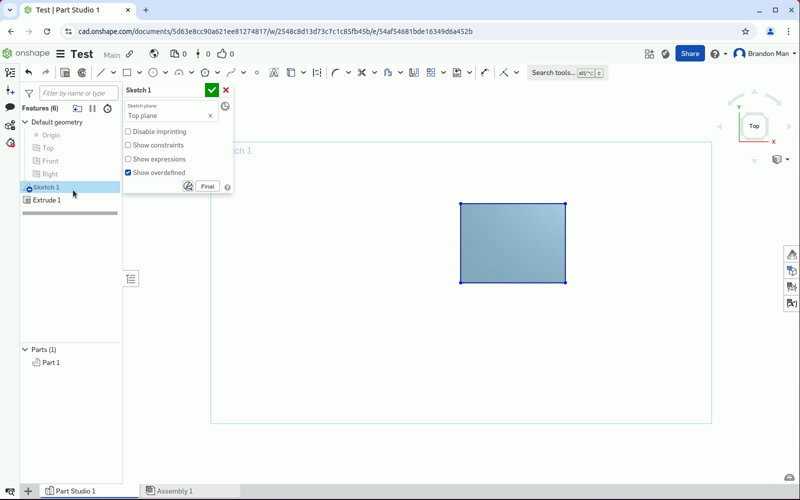
mouse_move(229, 92)
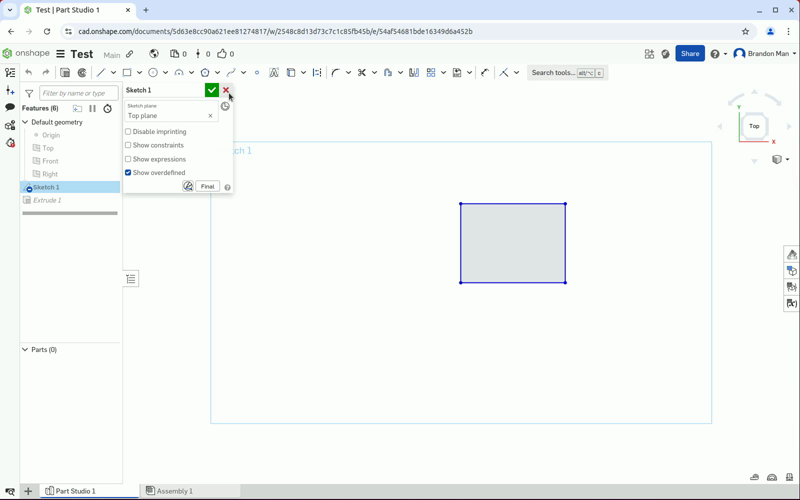
click(229, 92)
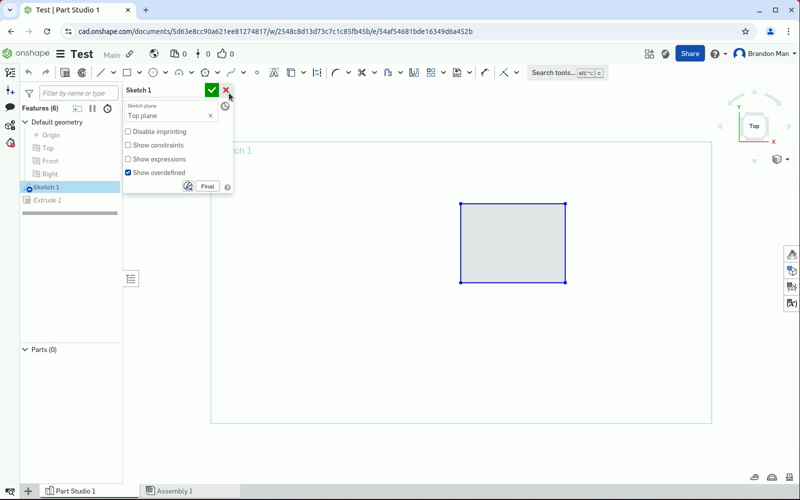
key(shift+s)
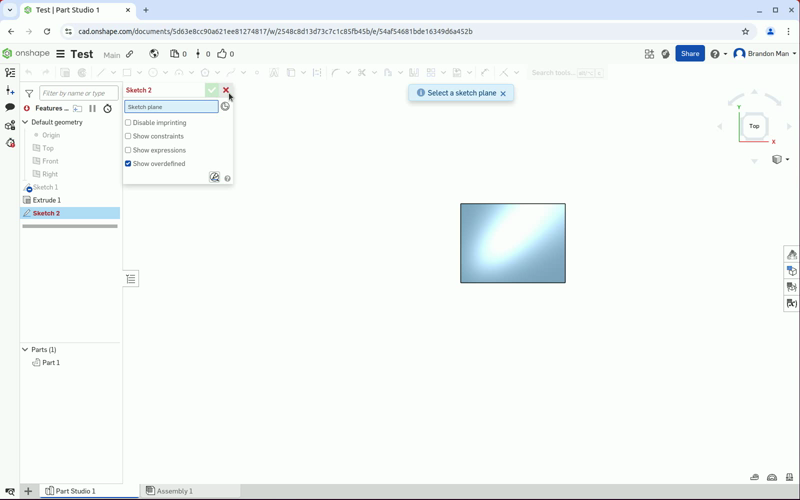
mouse_move(73, 150)
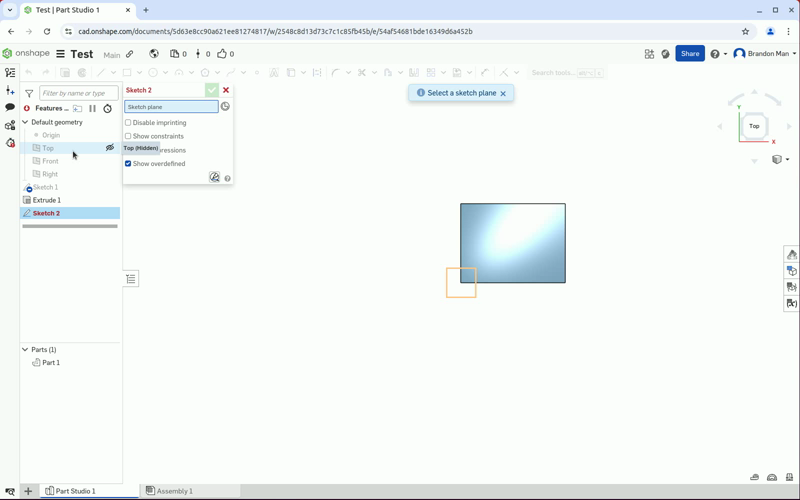
click(73, 150)
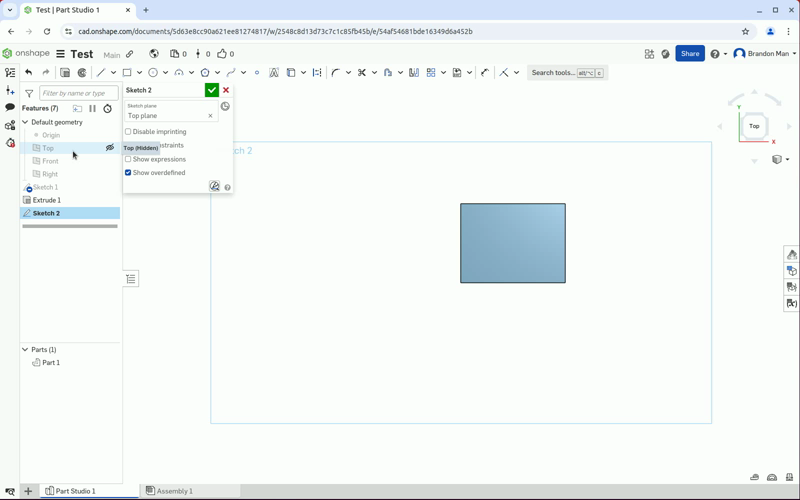
mouse_move(73, 352)
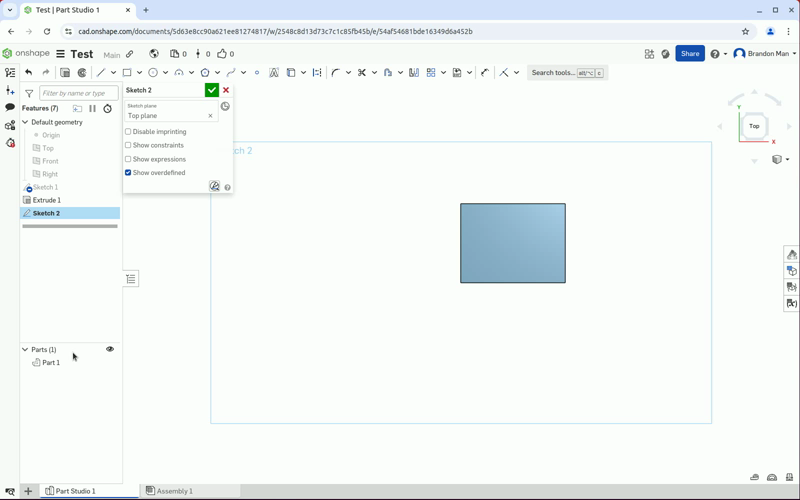
key(y)
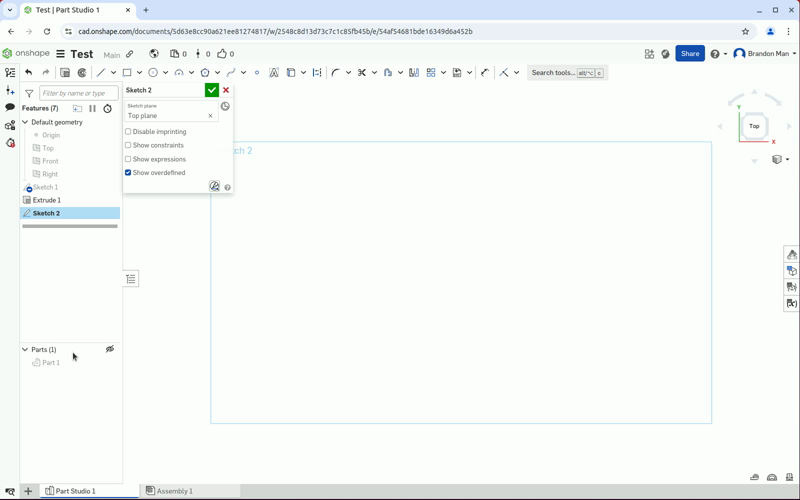
key(l)
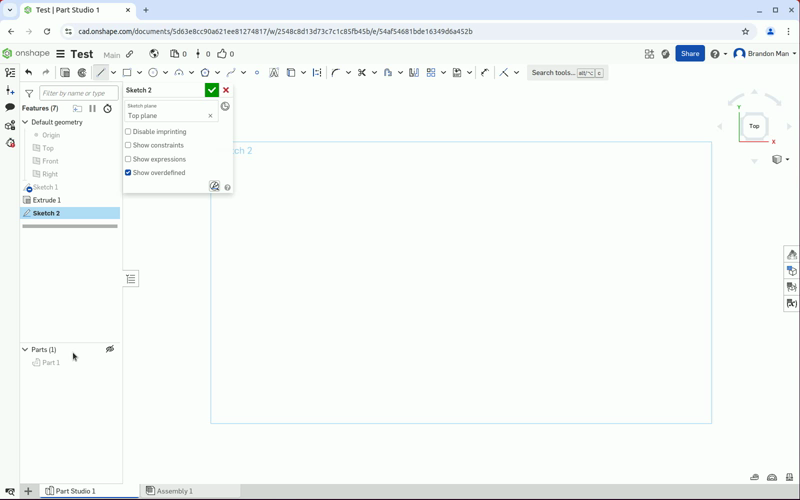
key_down(shift)
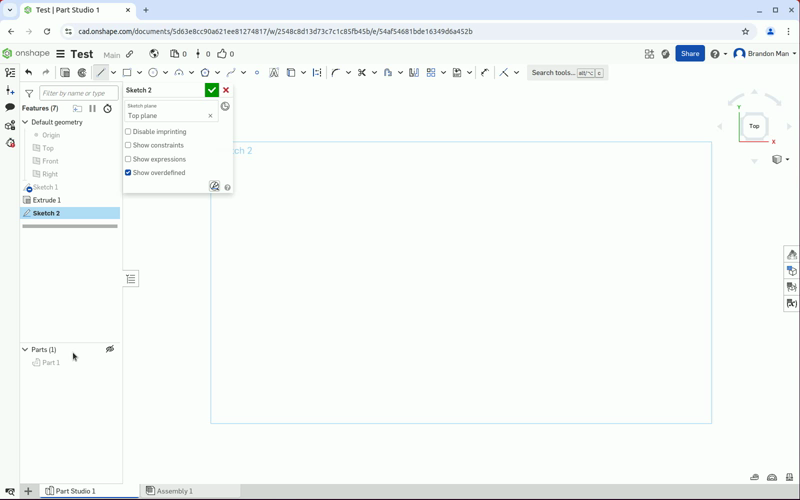
mouse_move(460, 203)
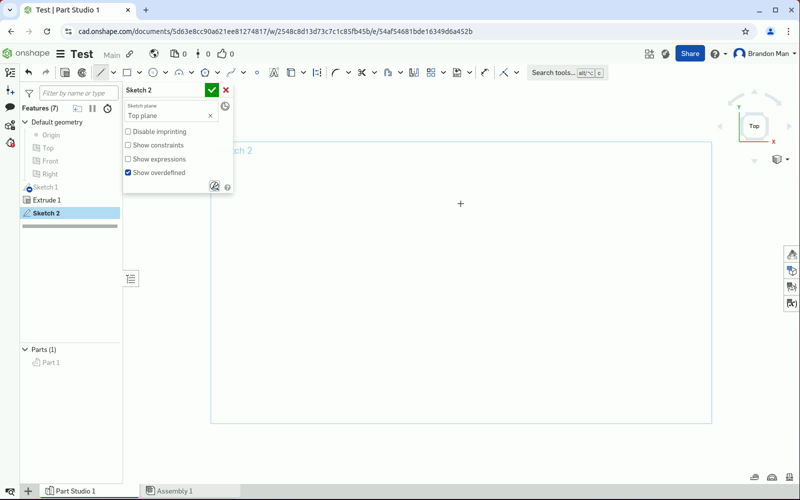
click(460, 203)
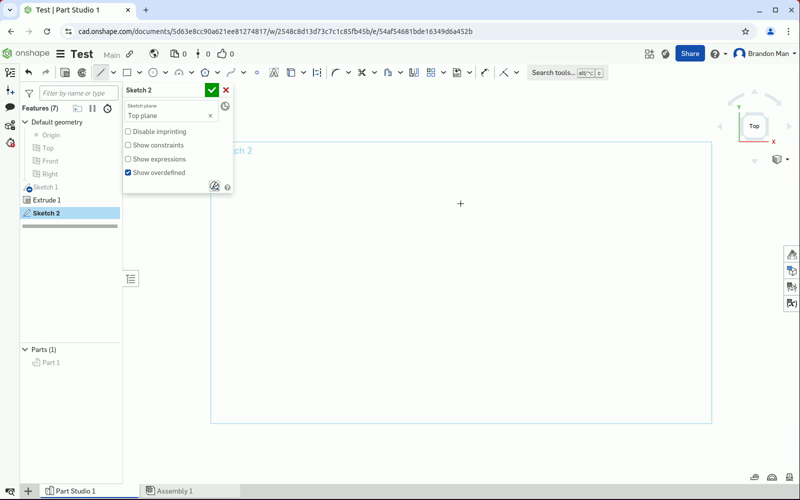
key_up(shift)
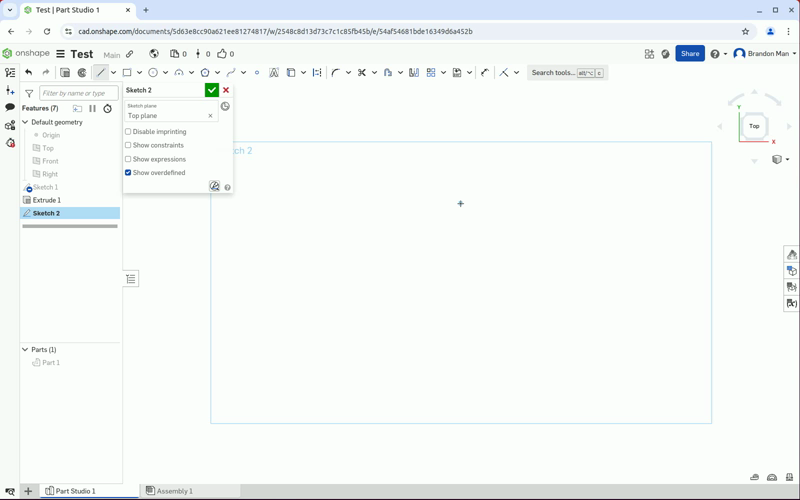
key_down(shift)
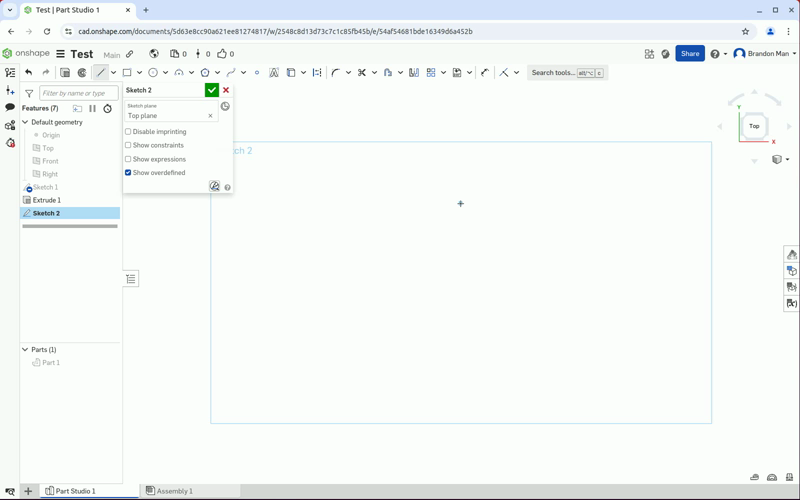
mouse_move(565, 203)
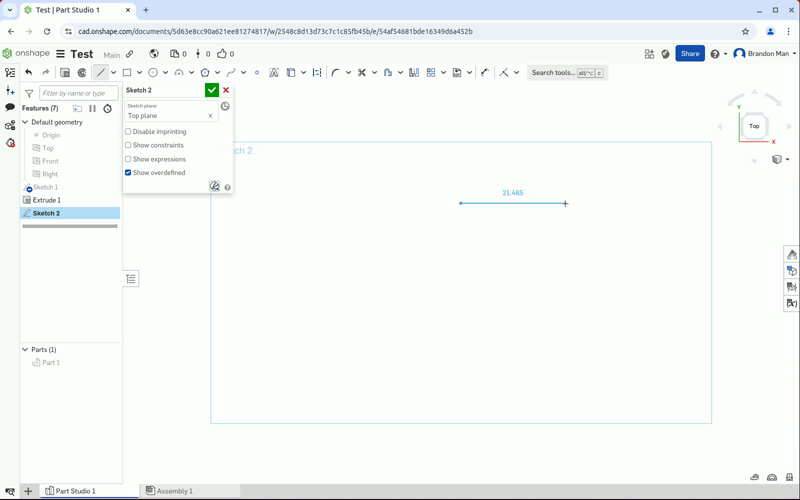
click(565, 203)
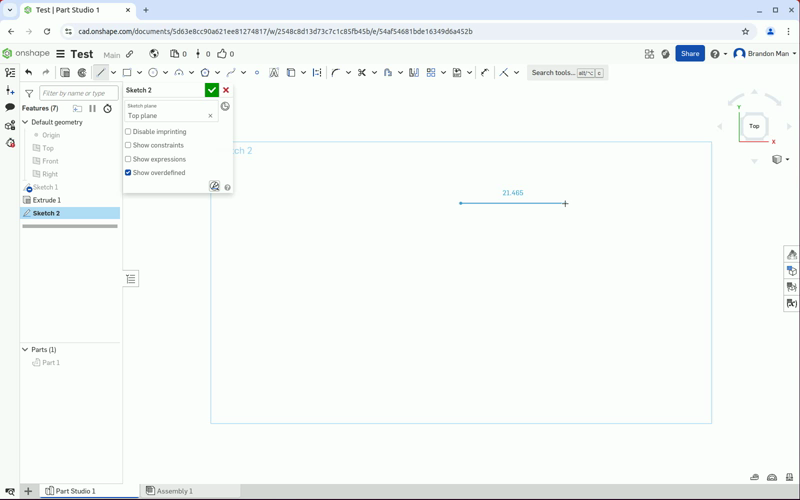
key_up(shift)
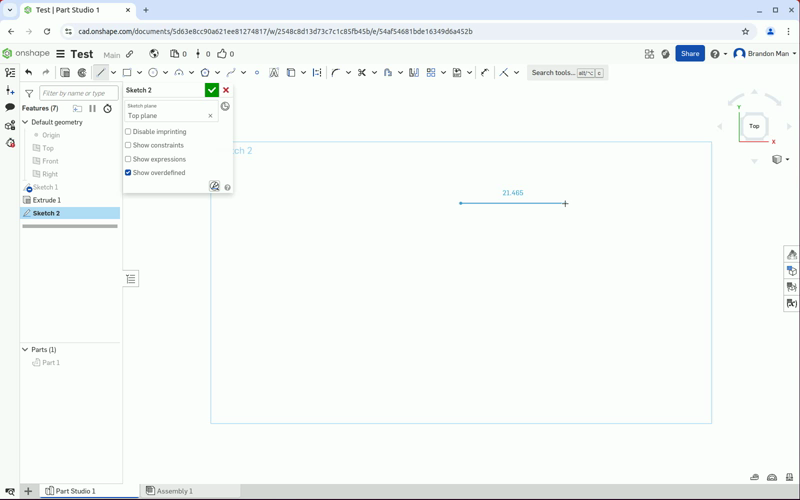
key_down(shift)
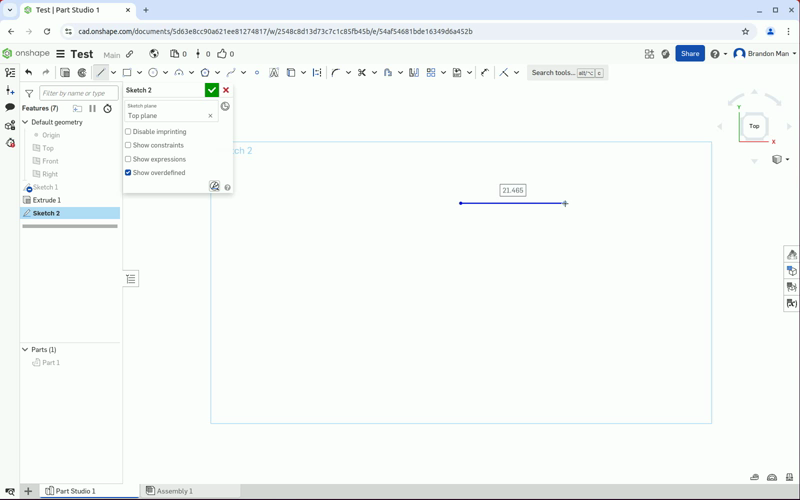
mouse_move(589, 203)
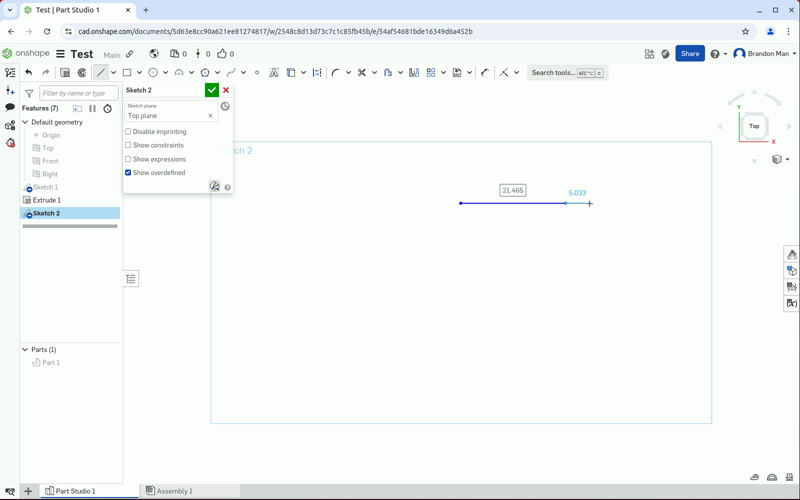
mouse_move(565, 170)
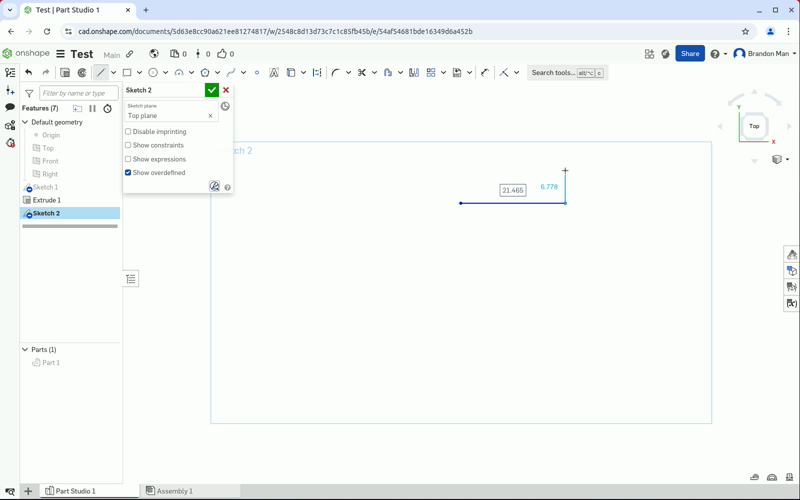
click(565, 170)
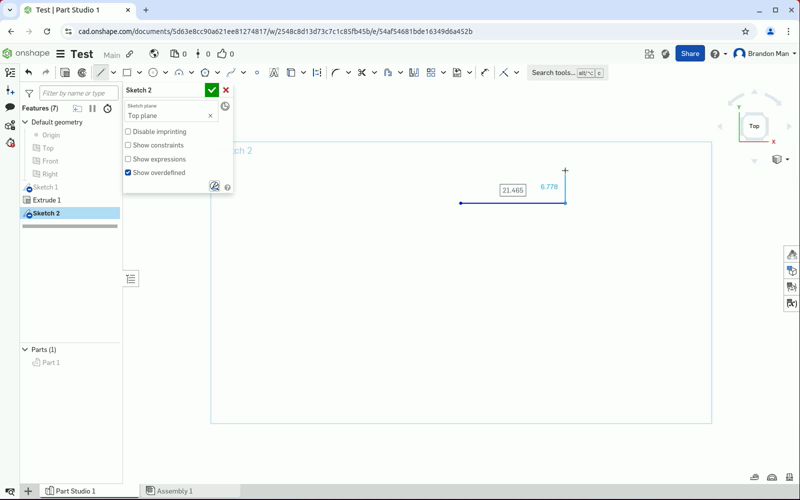
key_up(shift)
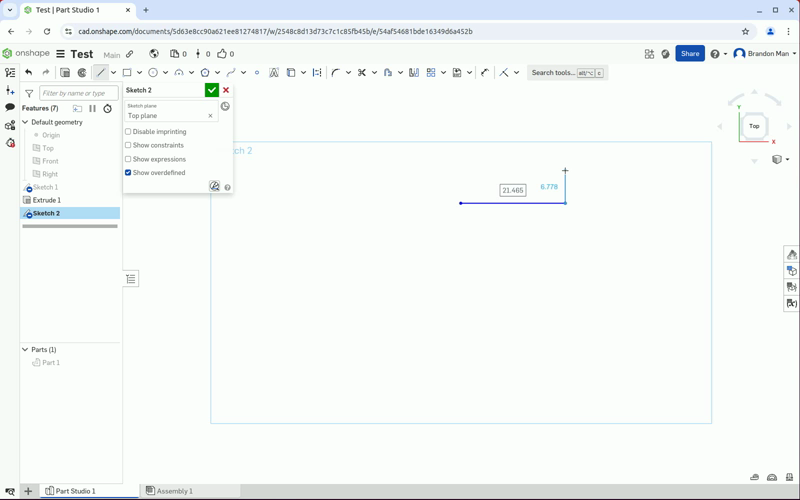
key_down(shift)
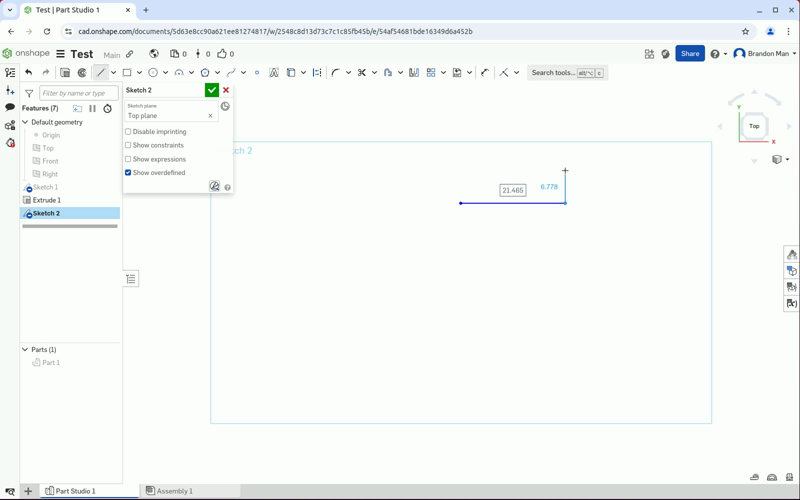
mouse_move(460, 170)
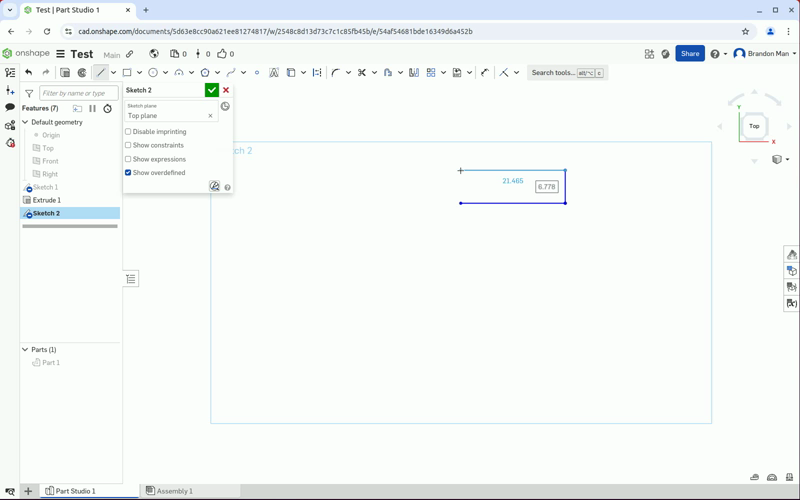
click(460, 170)
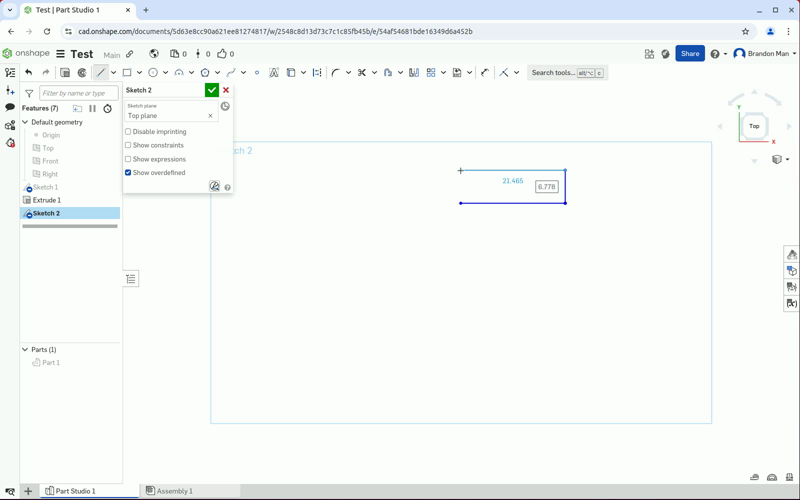
key_up(shift)
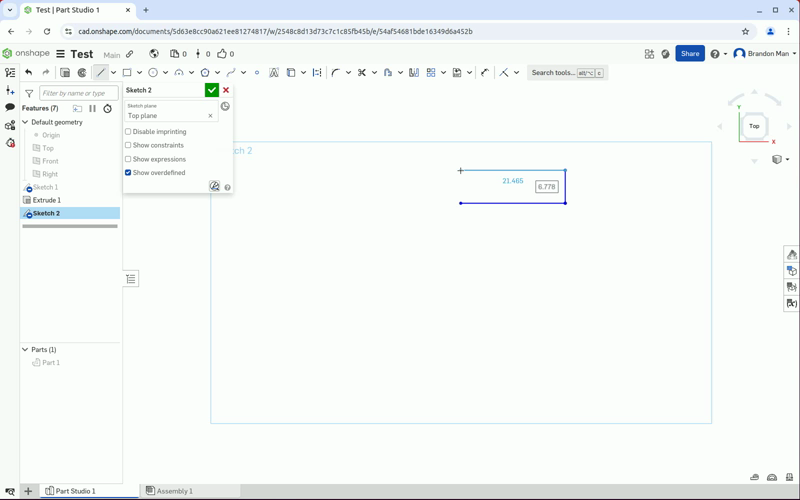
mouse_move(490, 170)
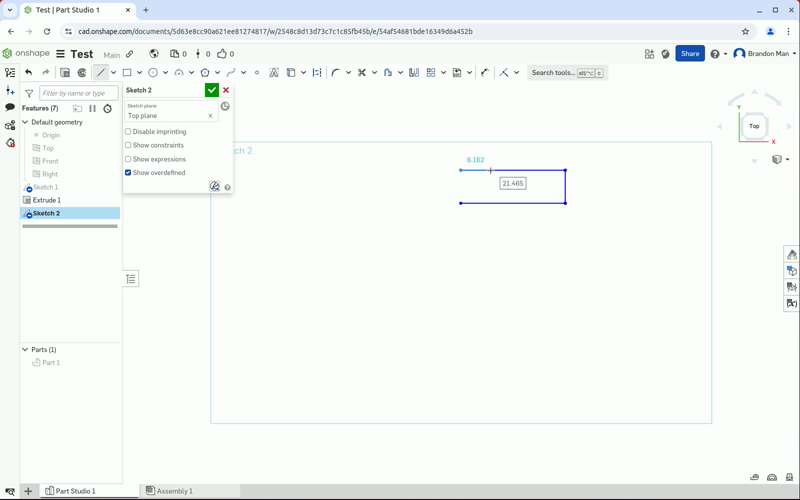
key_down(shift)
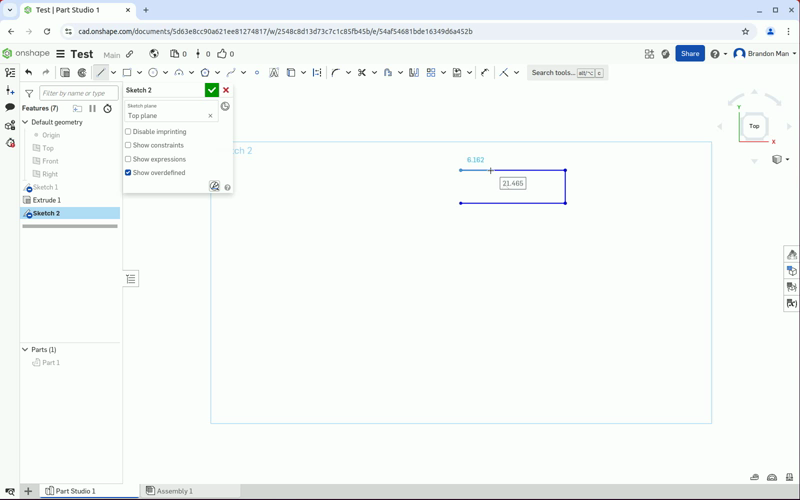
mouse_move(460, 203)
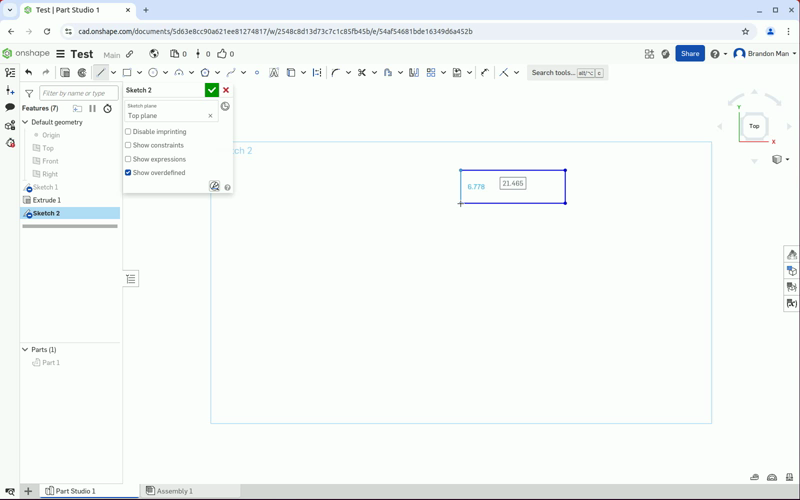
key_up(shift)
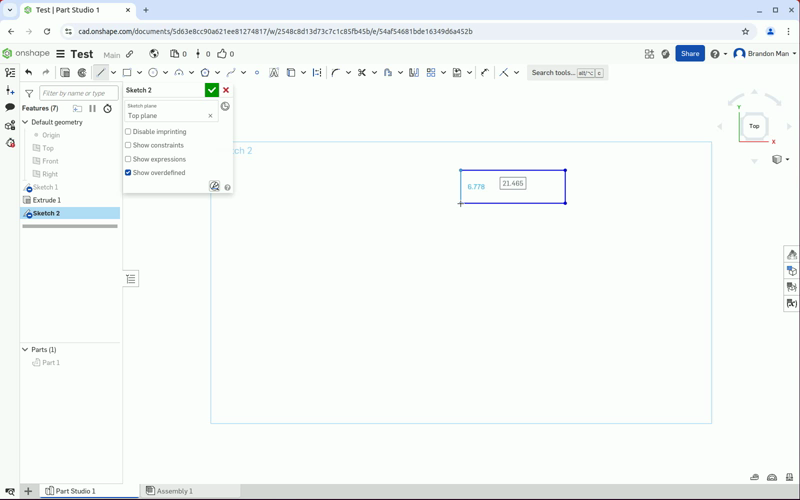
click(460, 203)
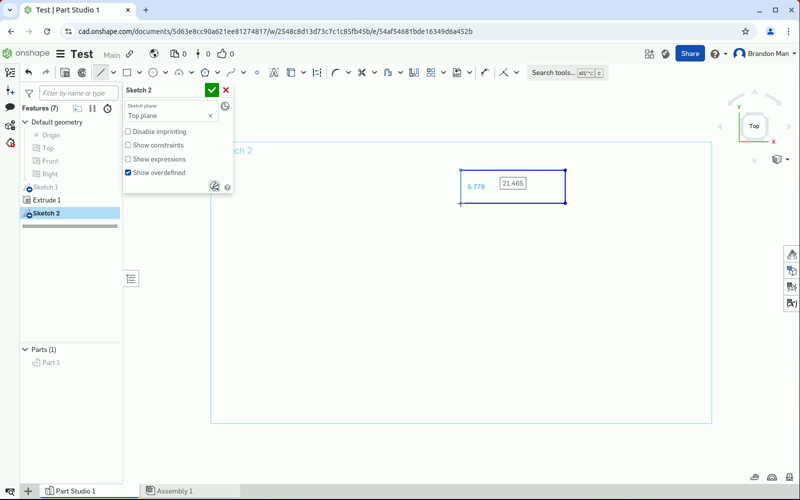
key(esc)
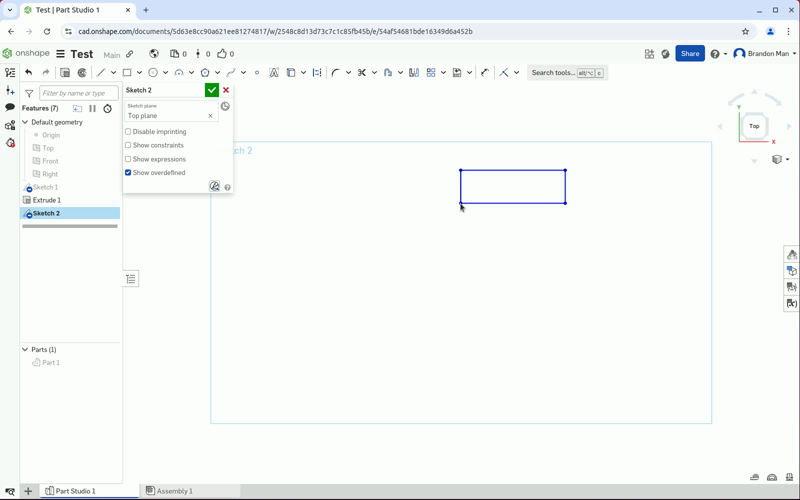
mouse_move(558, 198)
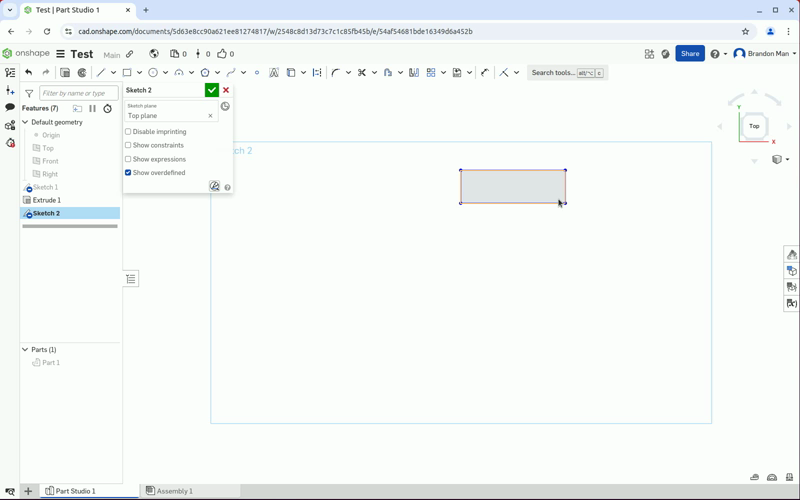
click(558, 198)
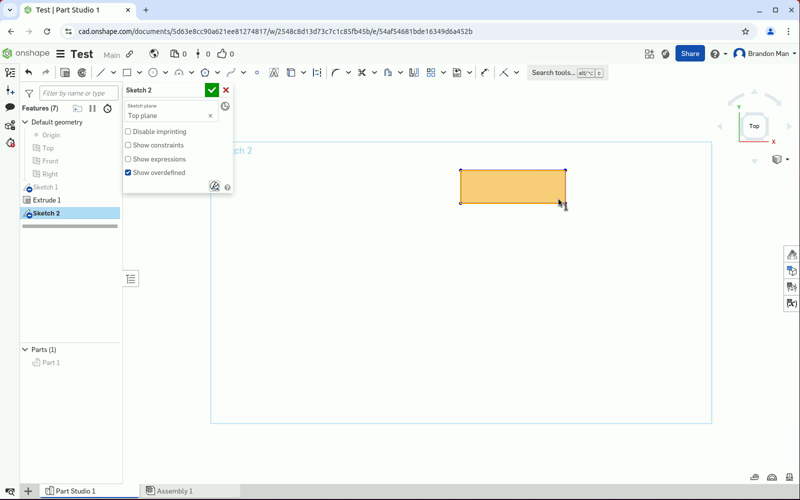
mouse_move(73, 352)
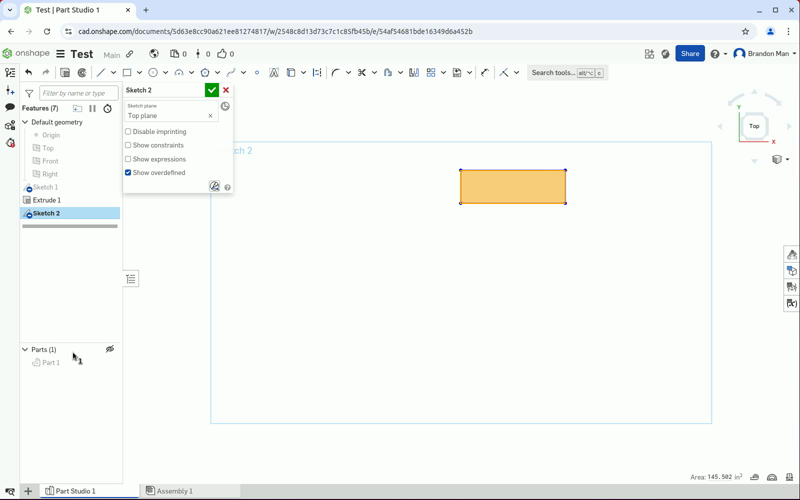
key(shift+y)
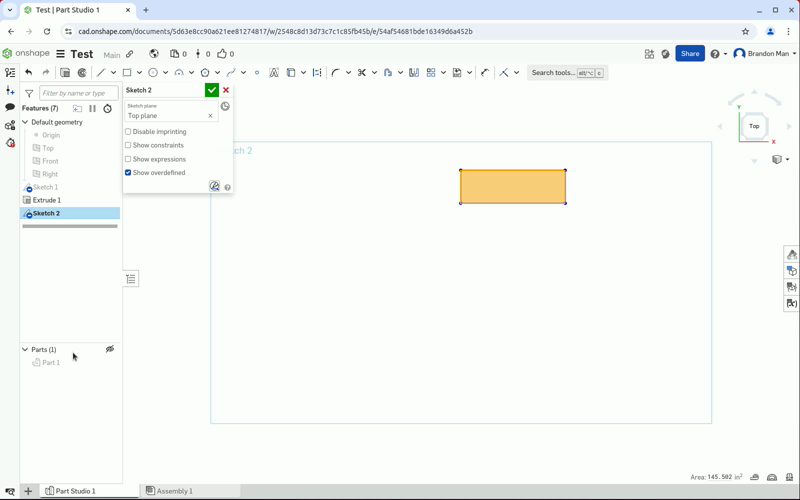
key(shift+e)
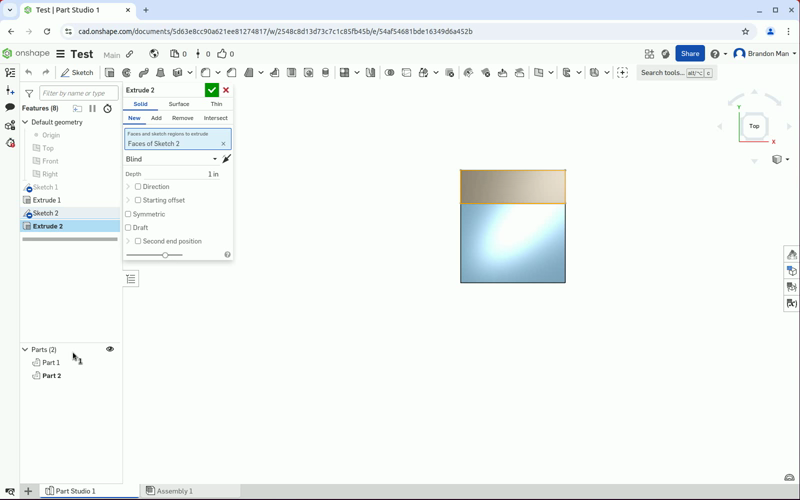
mouse_move(143, 106)
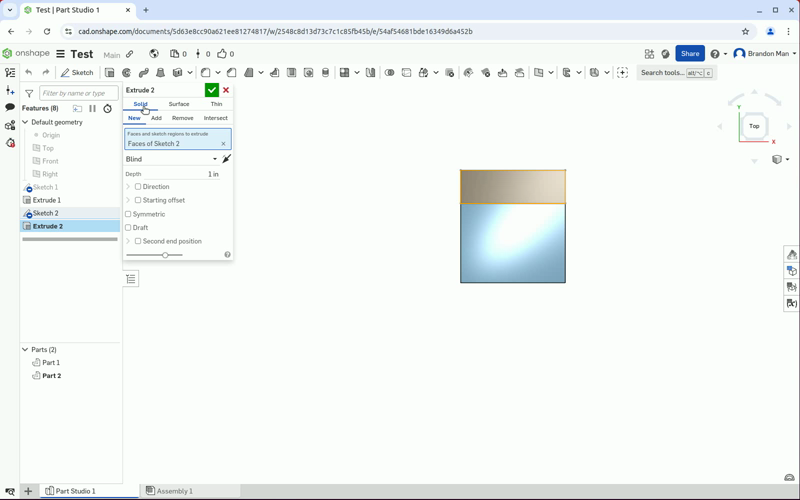
click(143, 106)
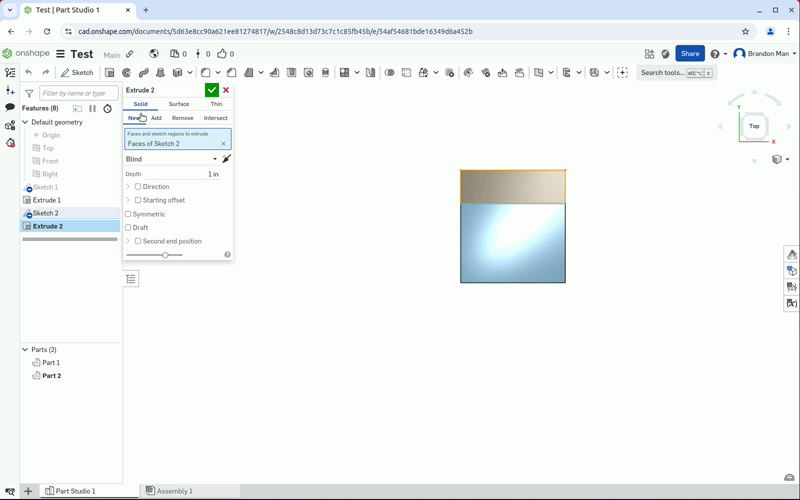
mouse_move(137, 120)
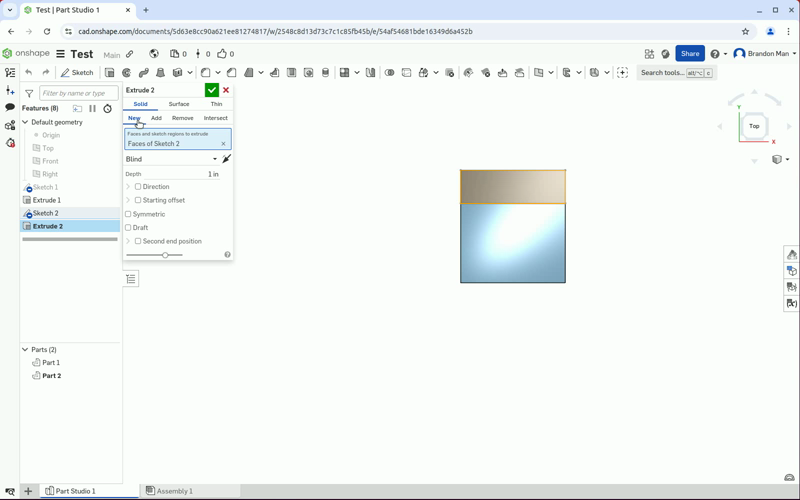
click(137, 120)
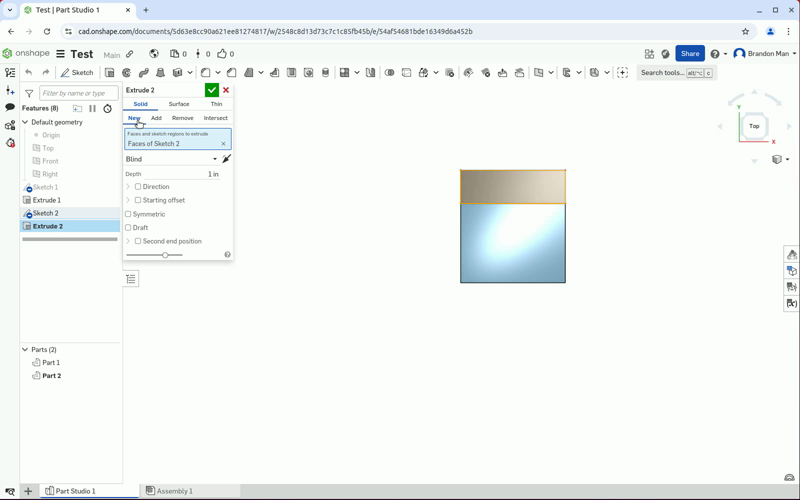
key(tab, 4)
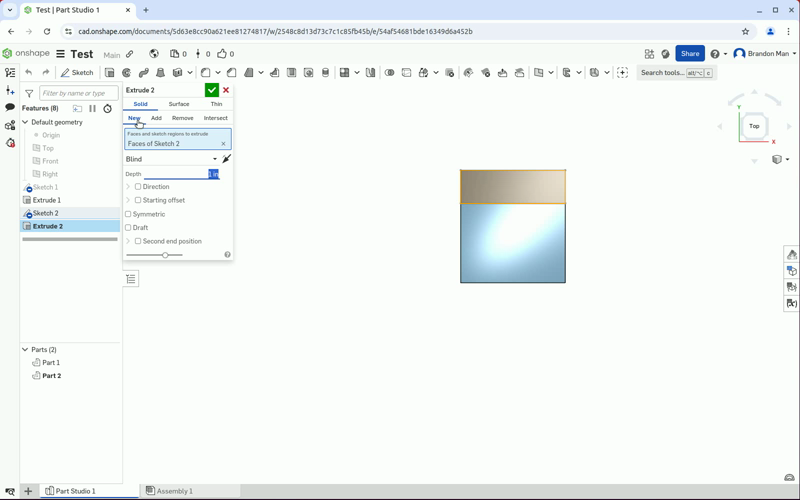
text(17.572)
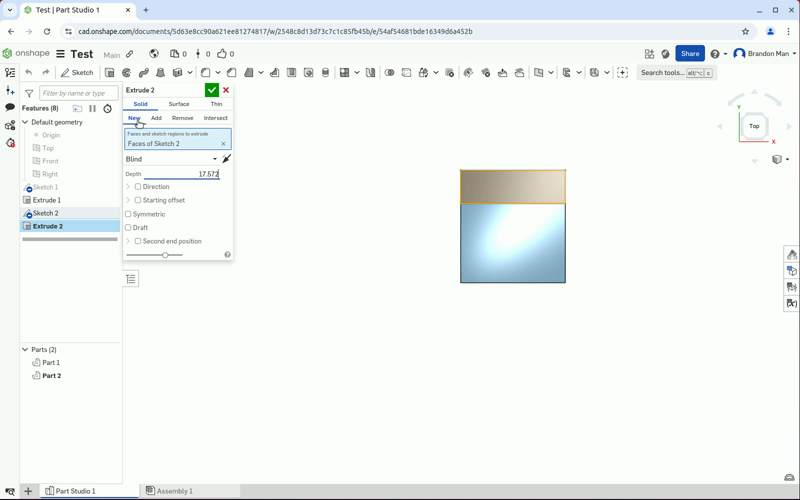
key(enter)
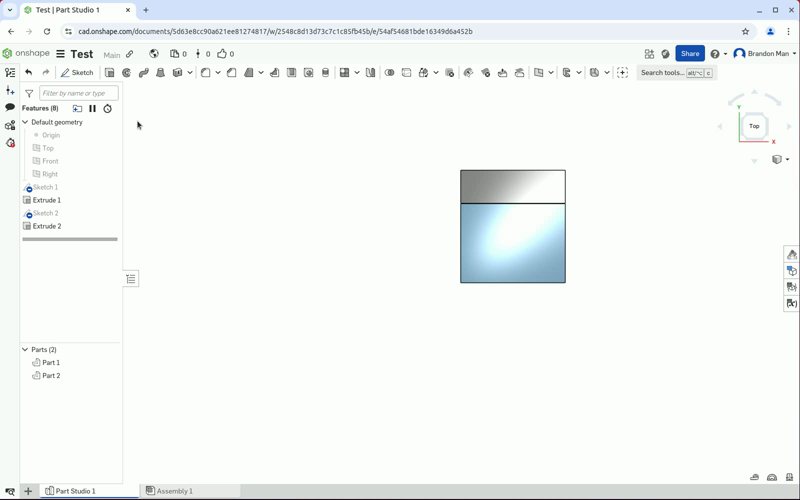
key(shift+h)
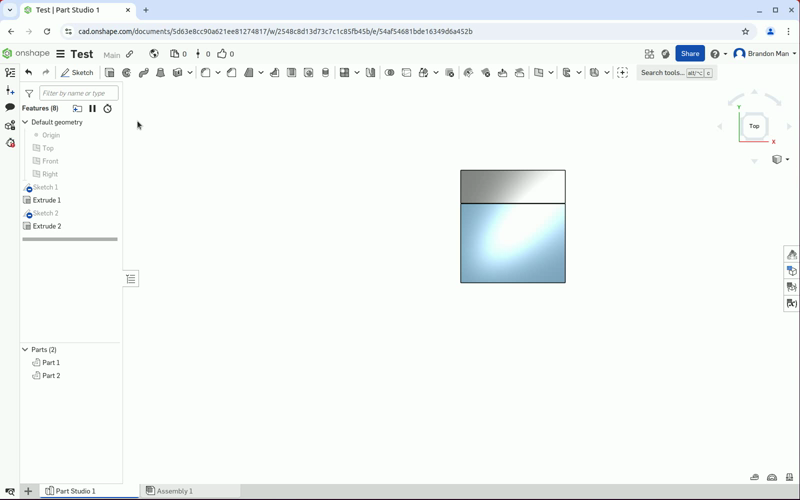
key(shift+h)
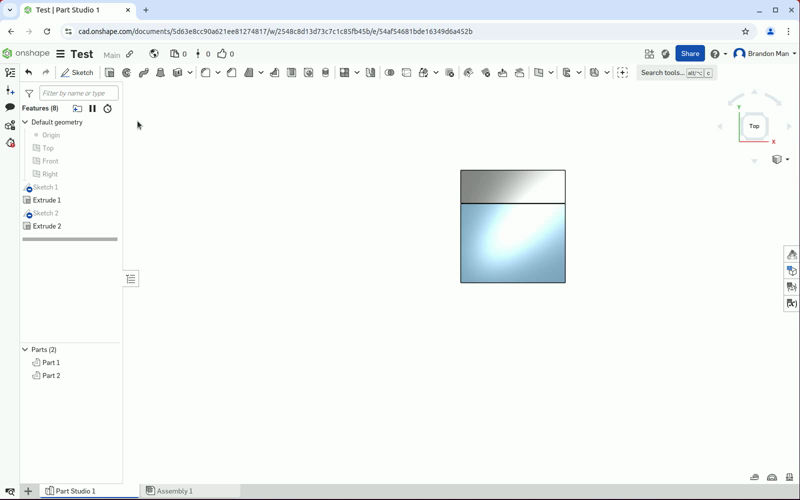
mouse_move(73, 189)
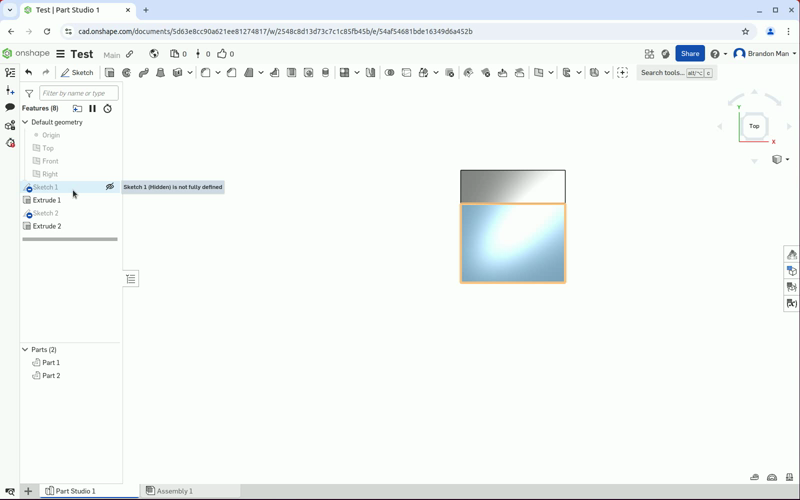
click(73, 189)
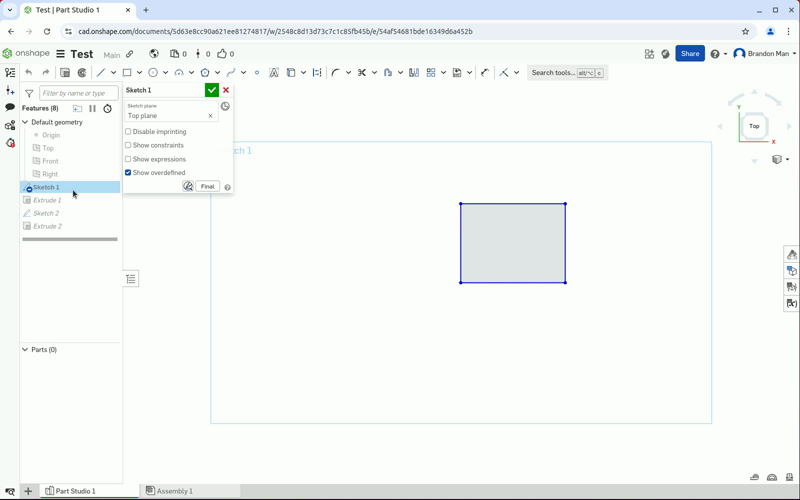
mouse_move(229, 92)
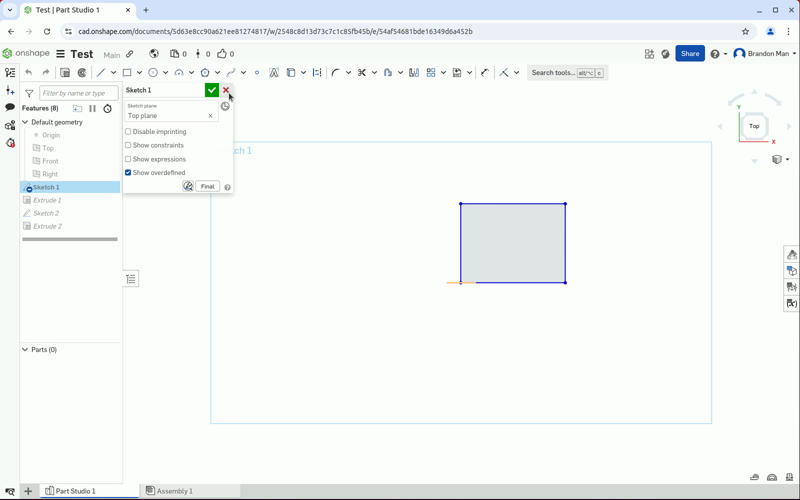
click(229, 92)
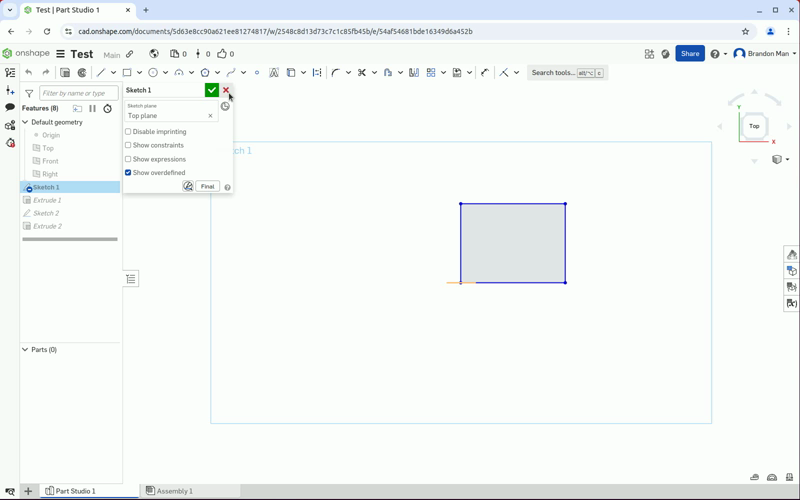
key(shift+s)
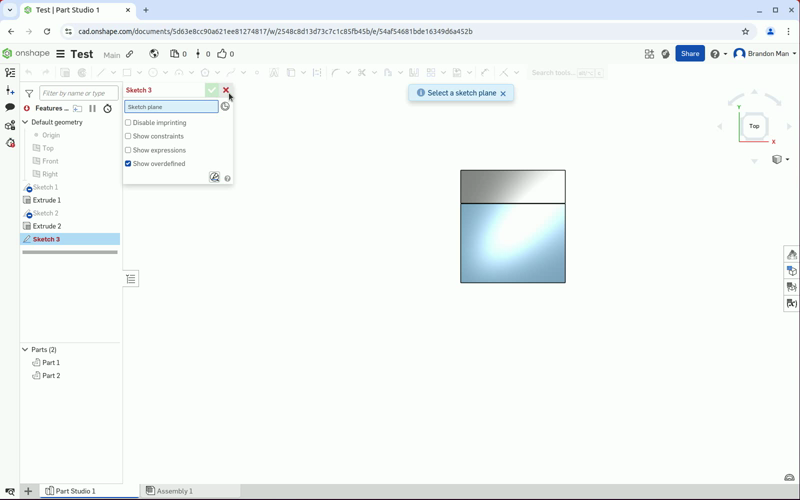
mouse_move(73, 150)
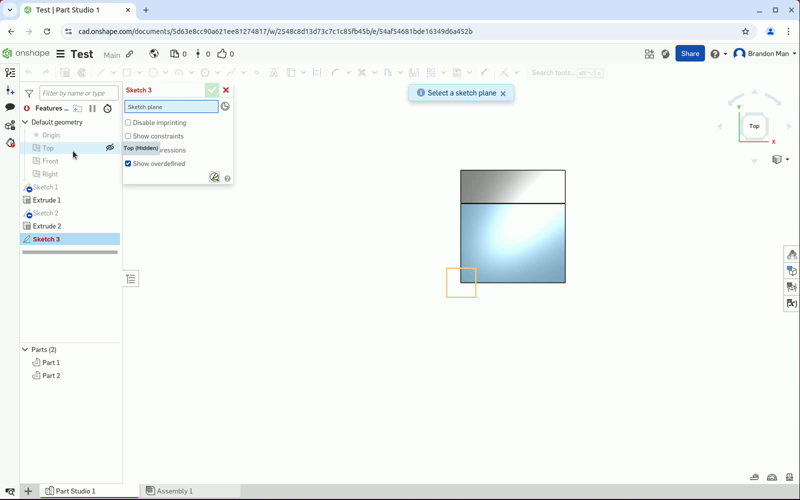
click(73, 150)
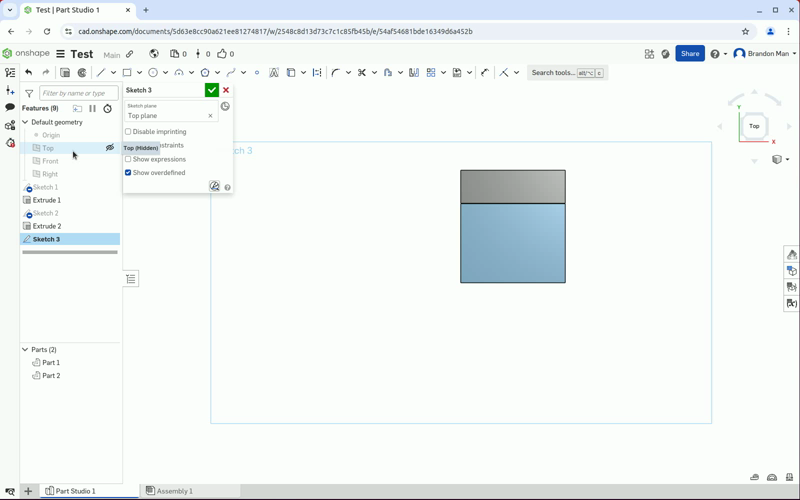
mouse_move(73, 352)
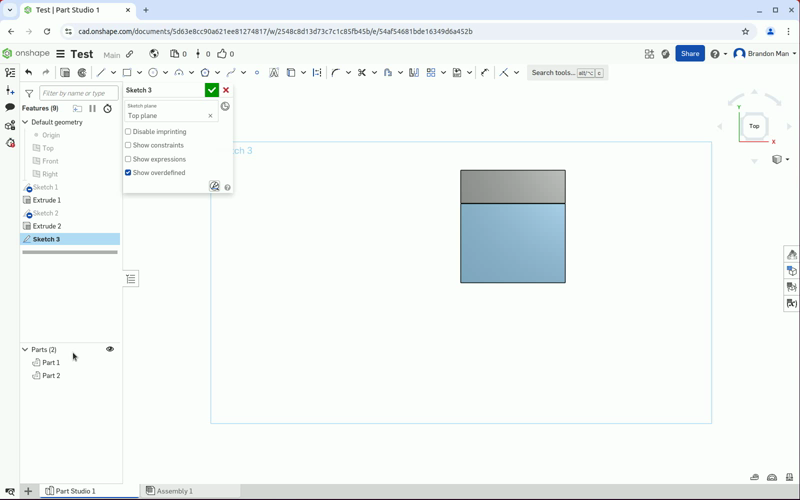
key(y)
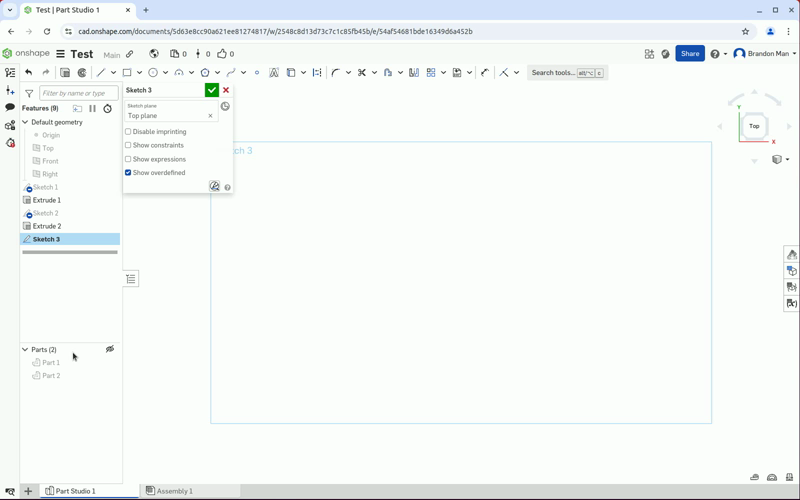
key(l)
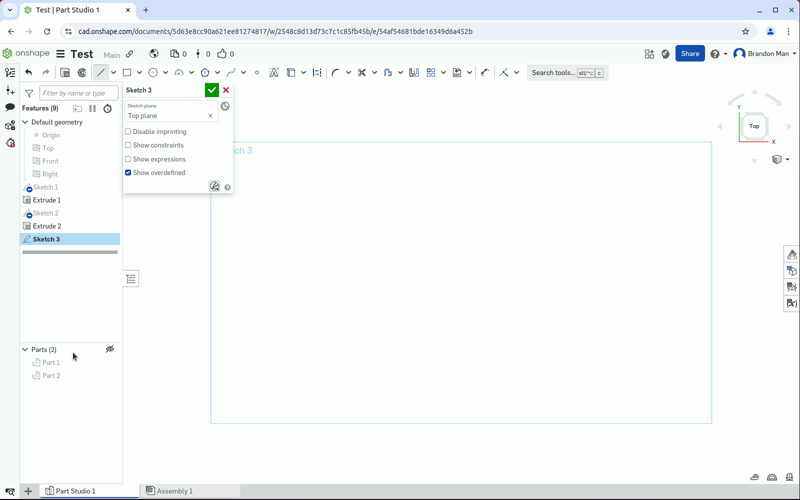
key_down(shift)
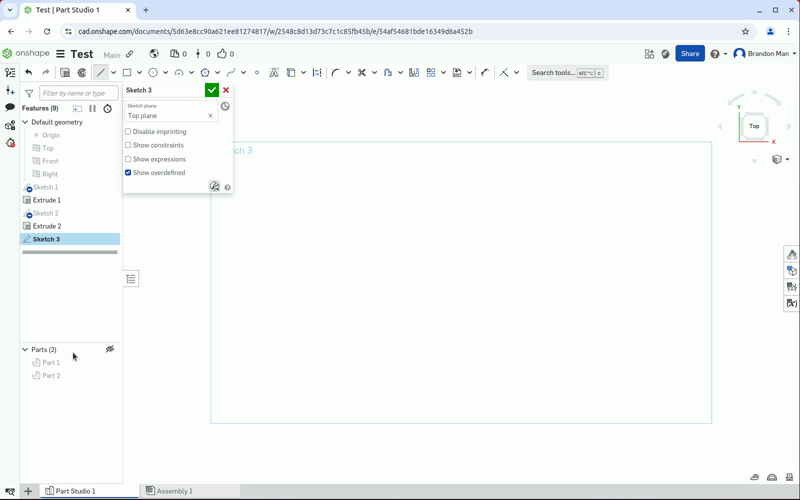
mouse_move(460, 282)
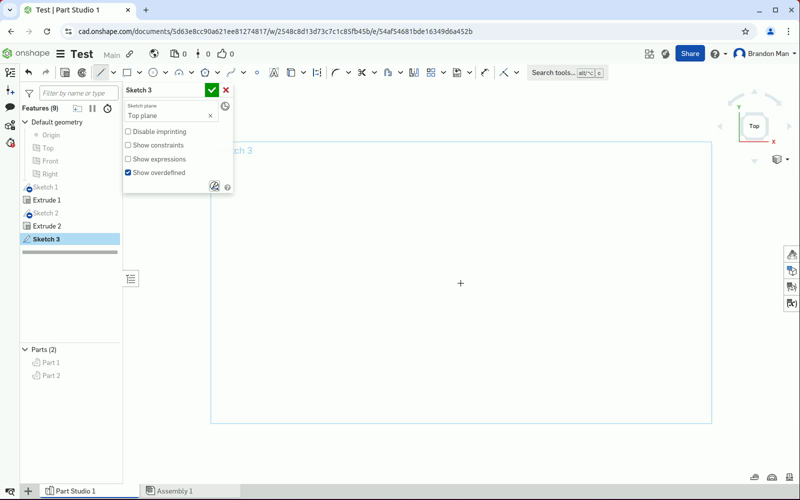
click(460, 282)
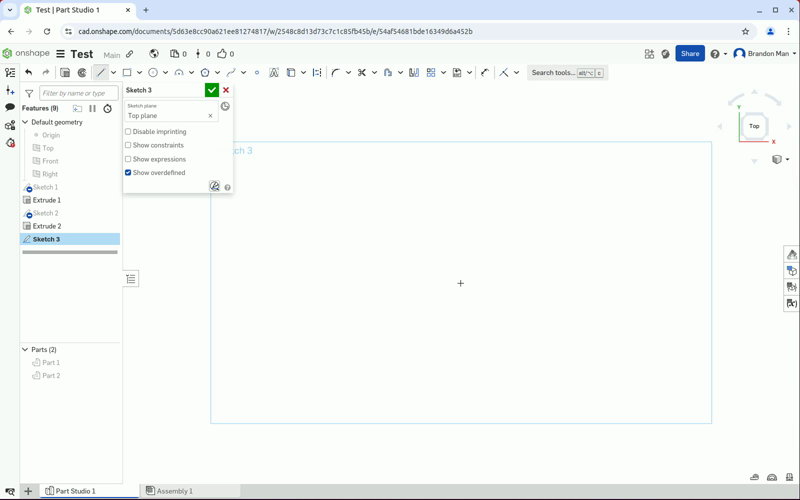
key_up(shift)
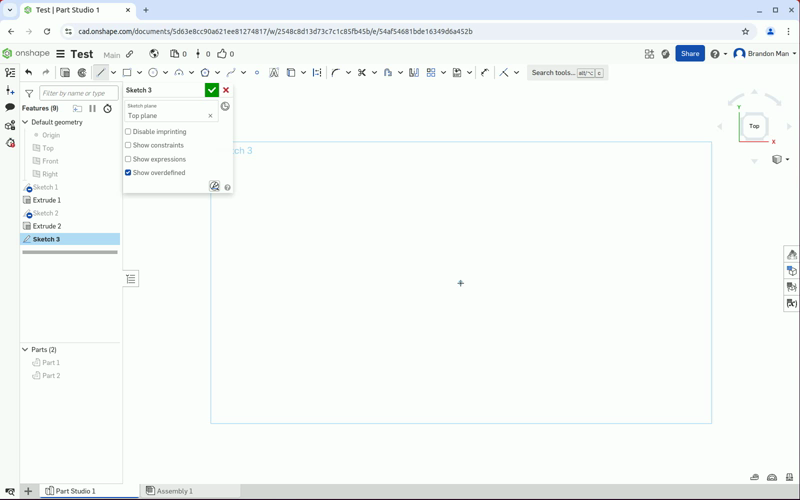
key_down(shift)
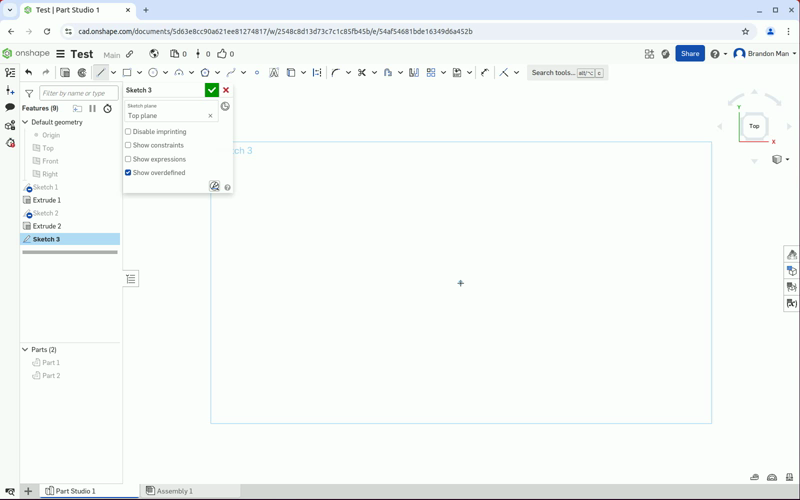
mouse_move(565, 282)
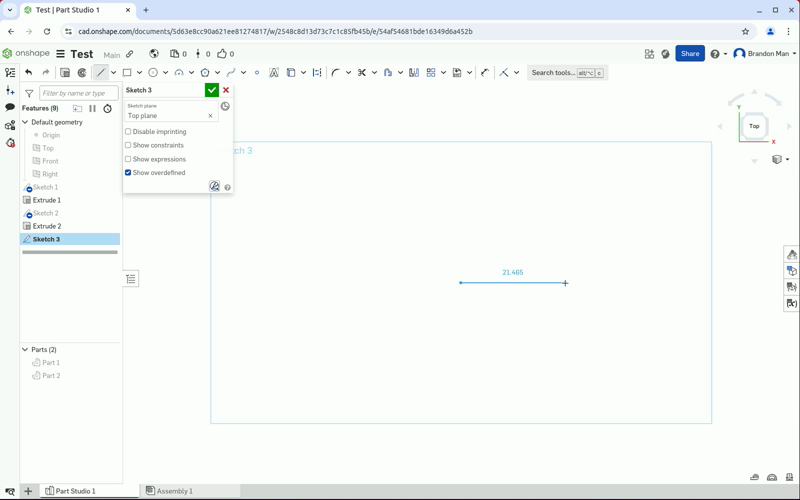
click(565, 282)
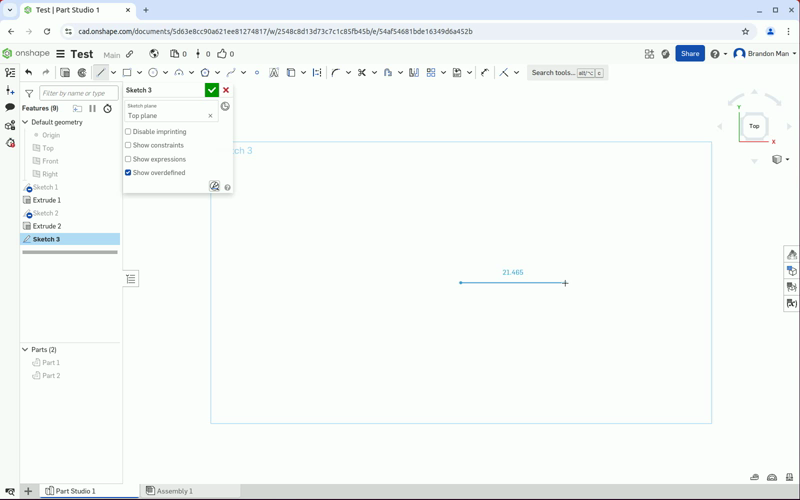
key_up(shift)
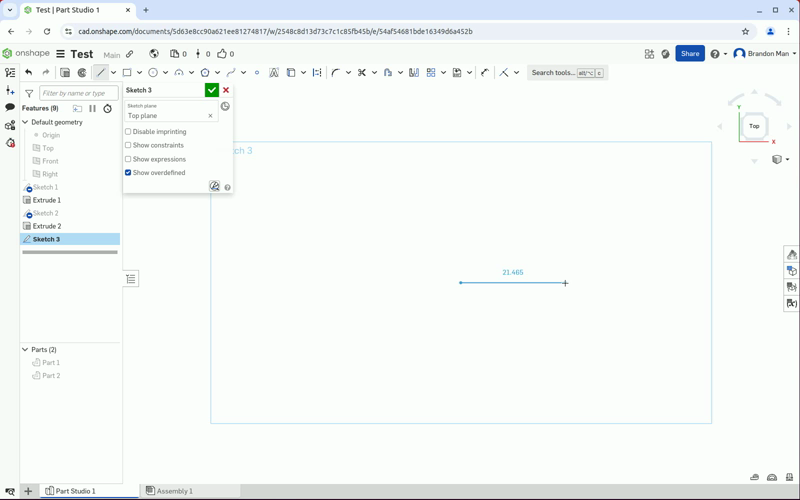
key_down(shift)
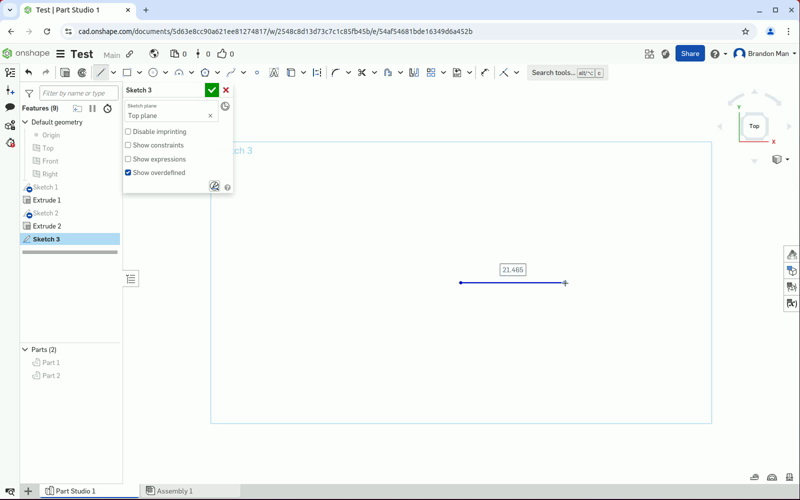
mouse_move(565, 203)
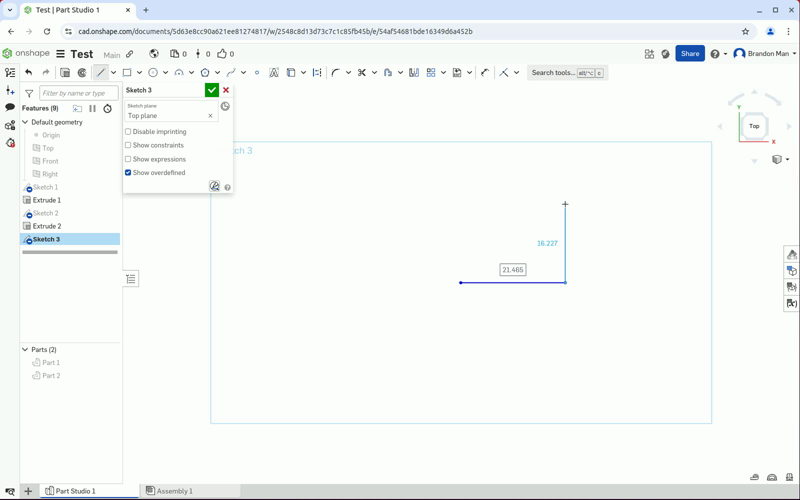
click(565, 203)
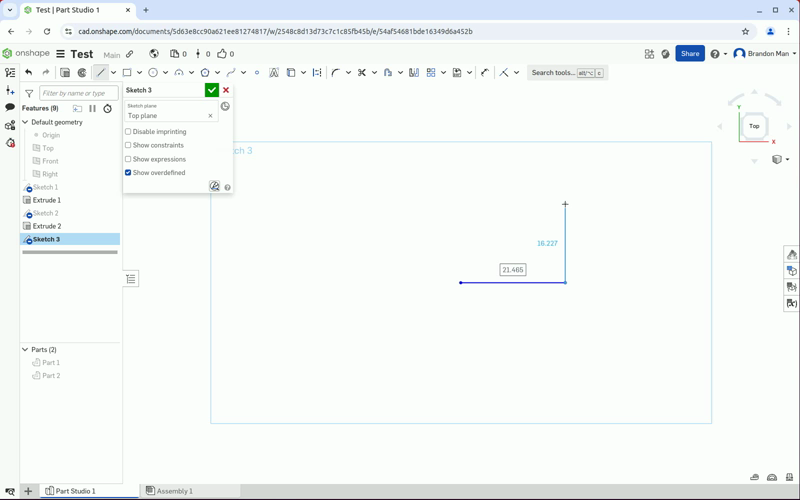
key_up(shift)
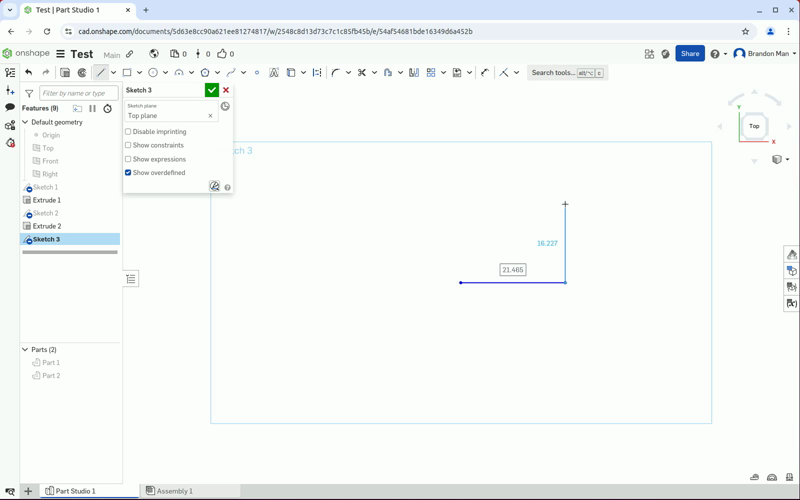
key_down(shift)
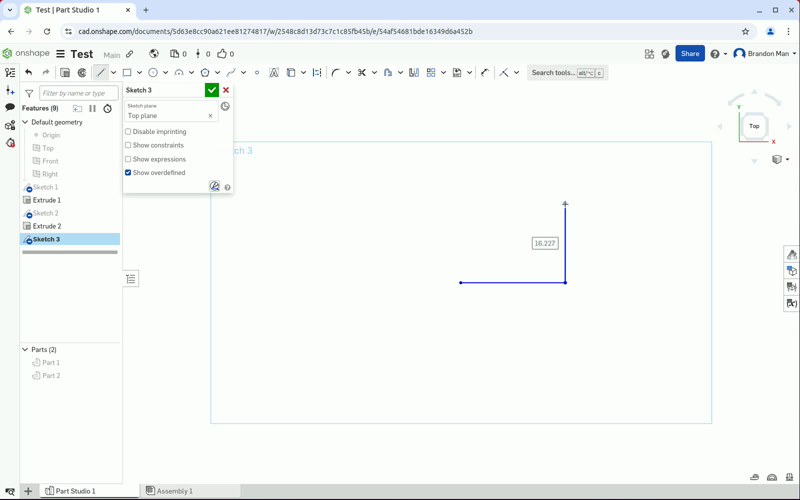
mouse_move(460, 203)
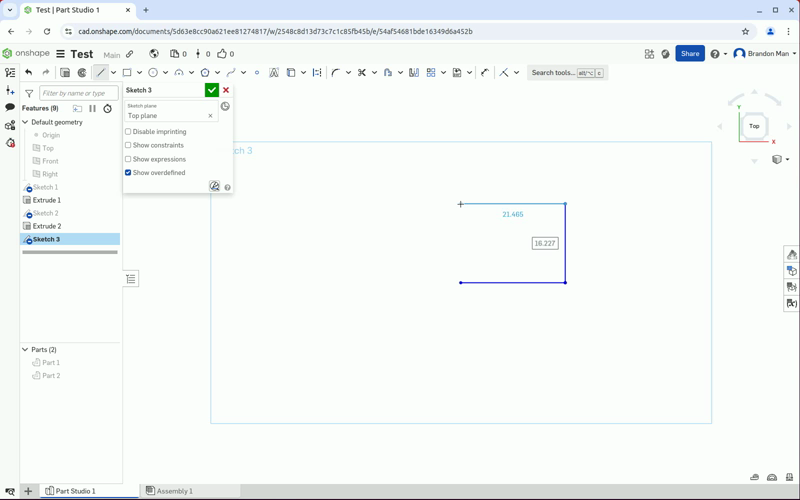
click(460, 203)
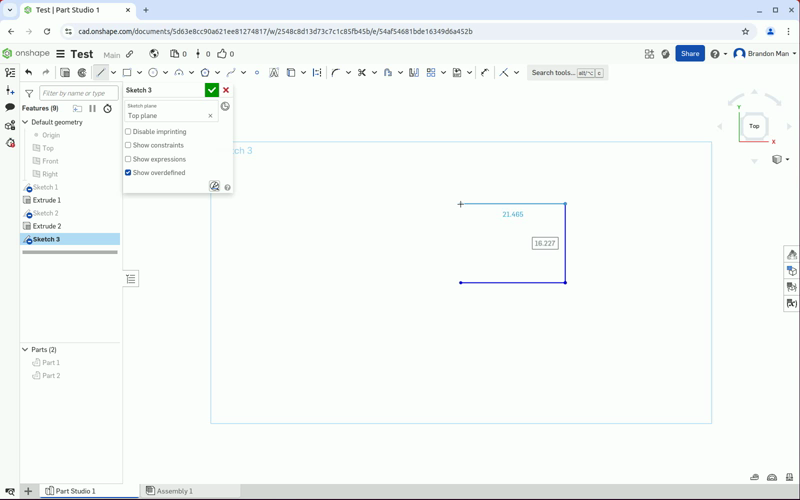
key_up(shift)
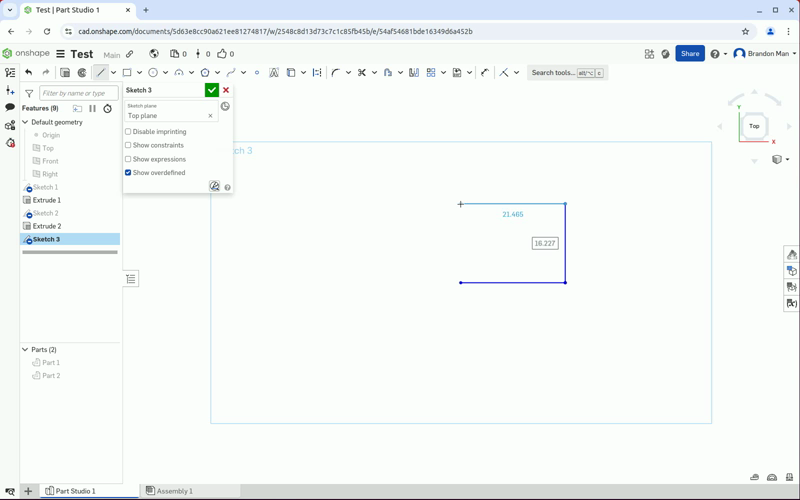
key_down(shift)
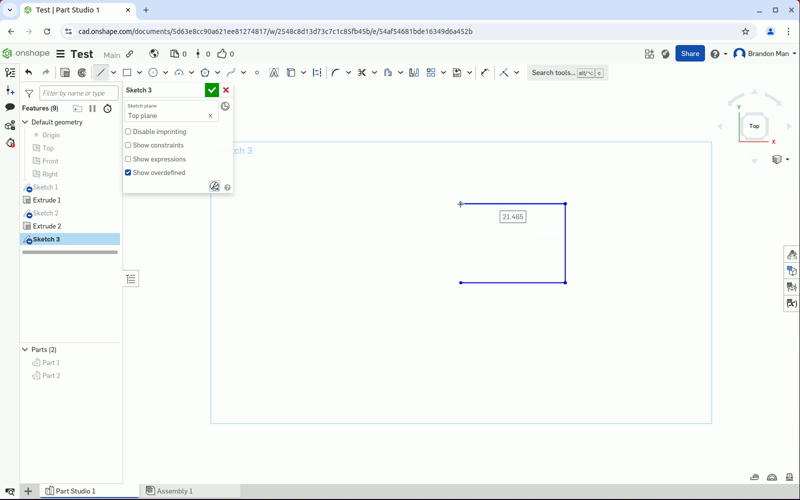
mouse_move(460, 282)
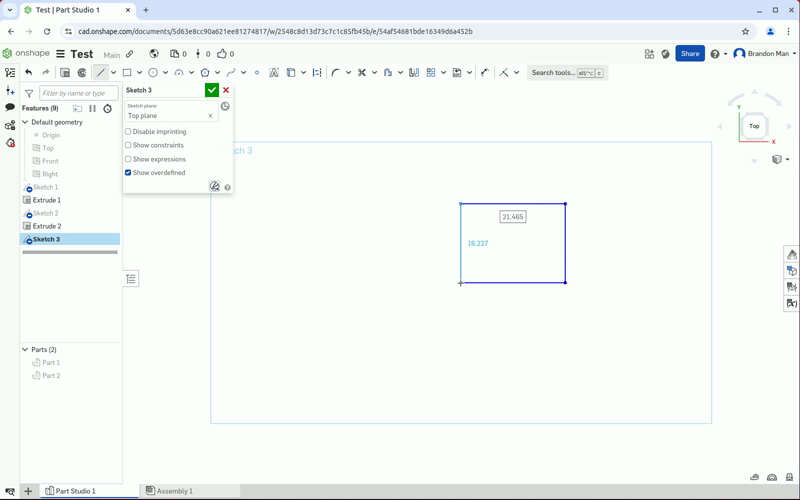
key_up(shift)
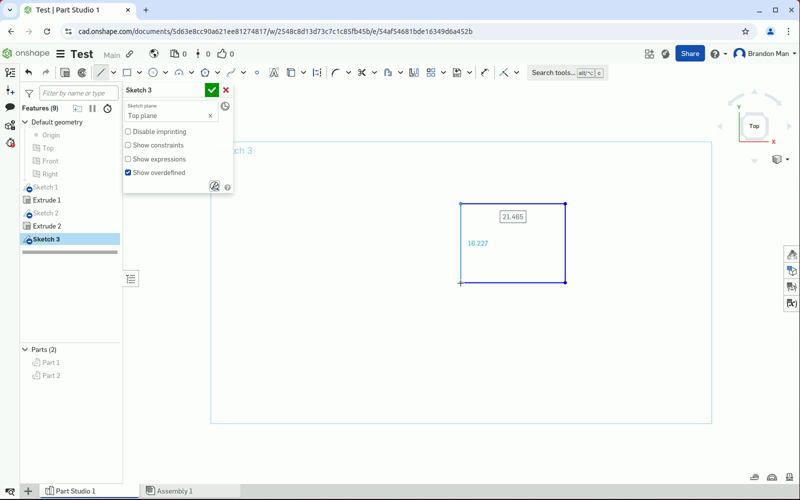
click(460, 282)
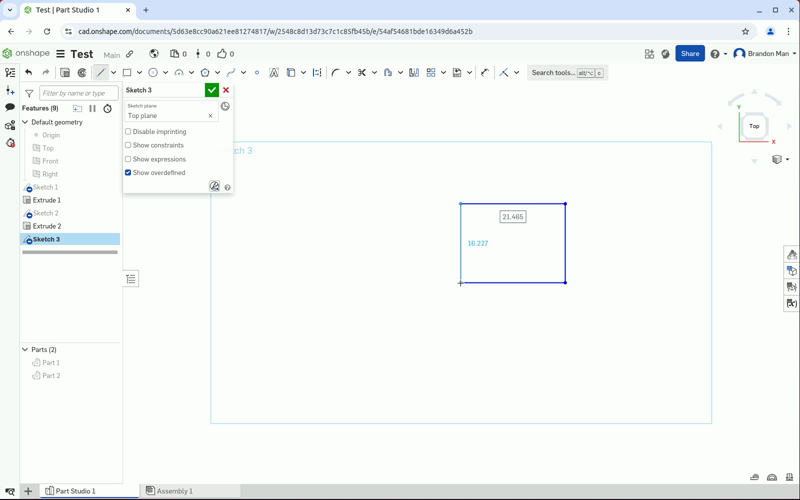
key(esc)
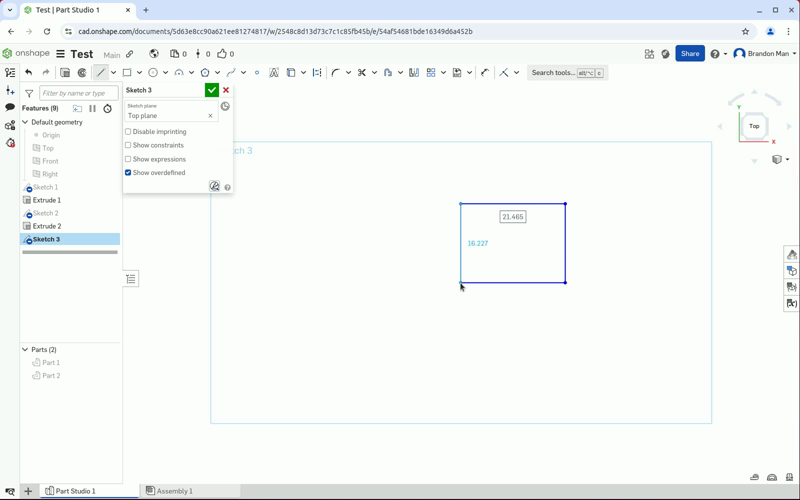
mouse_move(486, 210)
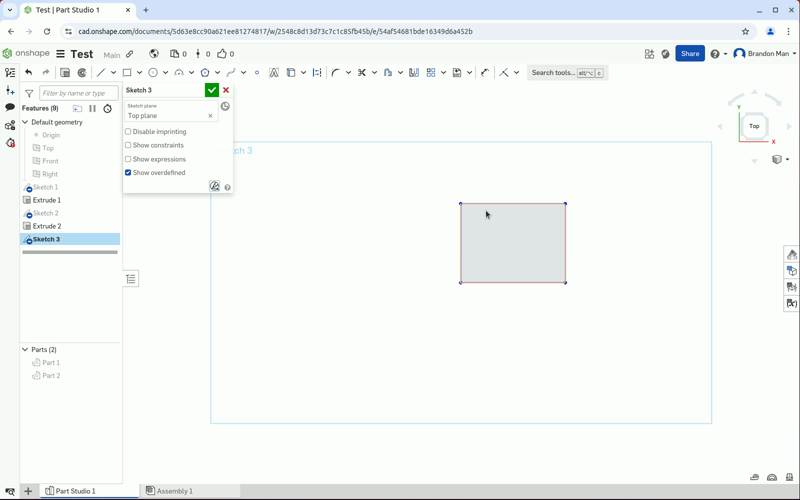
click(486, 210)
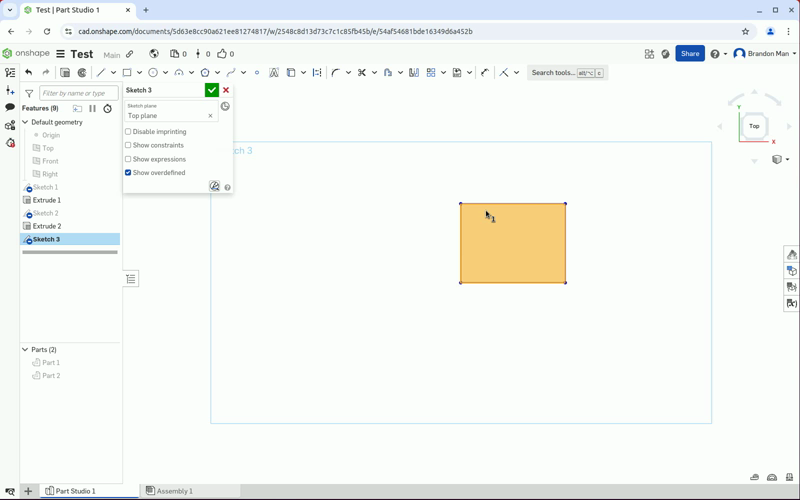
mouse_move(73, 352)
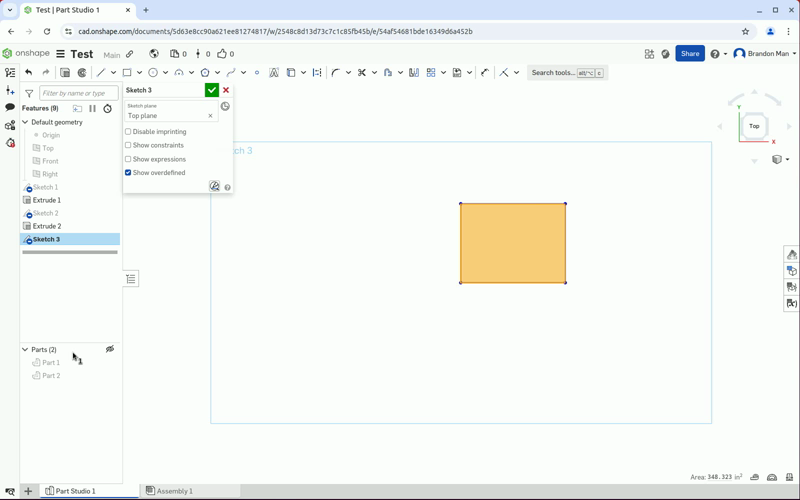
key(shift+y)
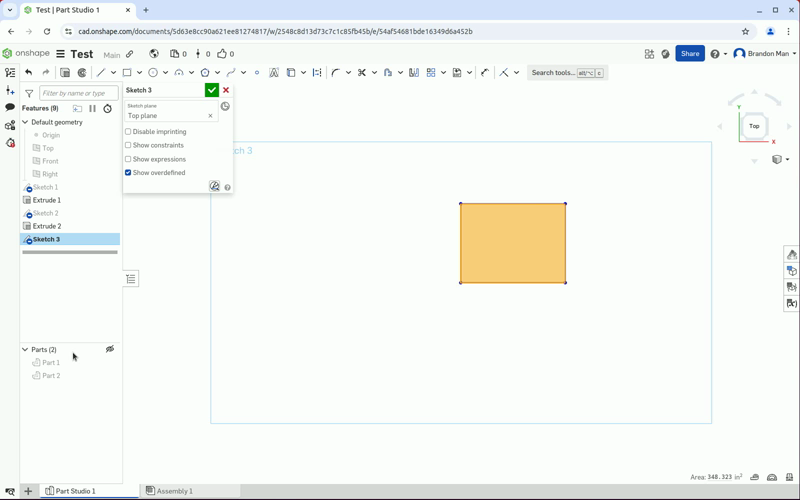
key(shift+e)
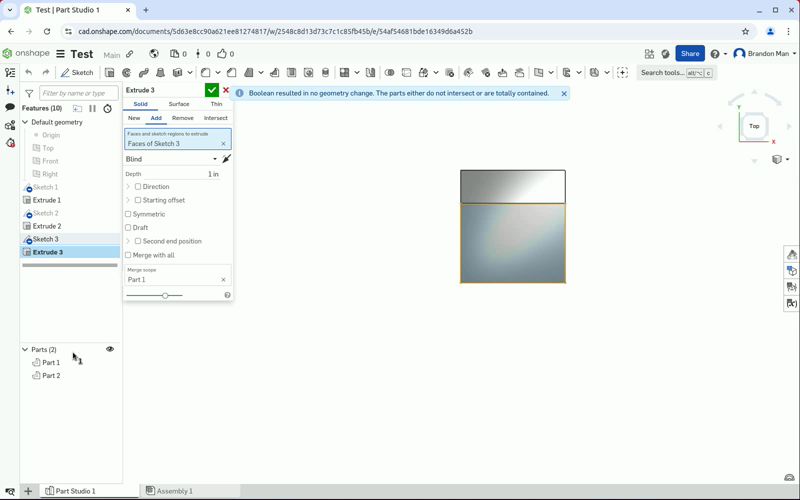
mouse_move(143, 106)
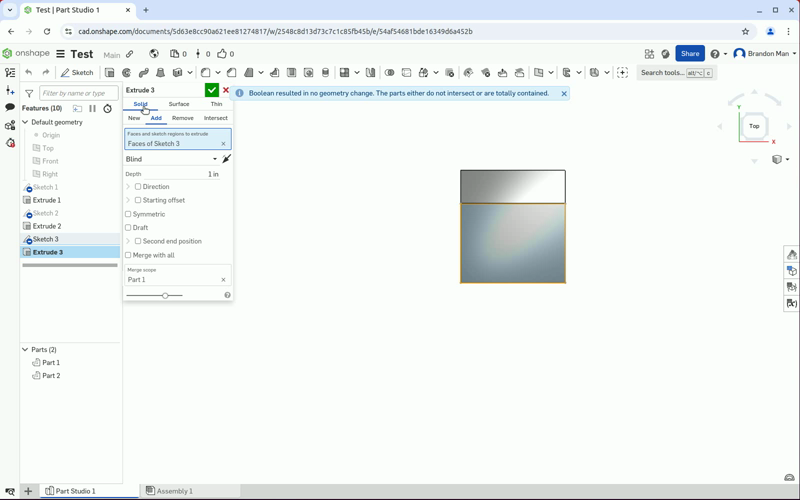
click(143, 106)
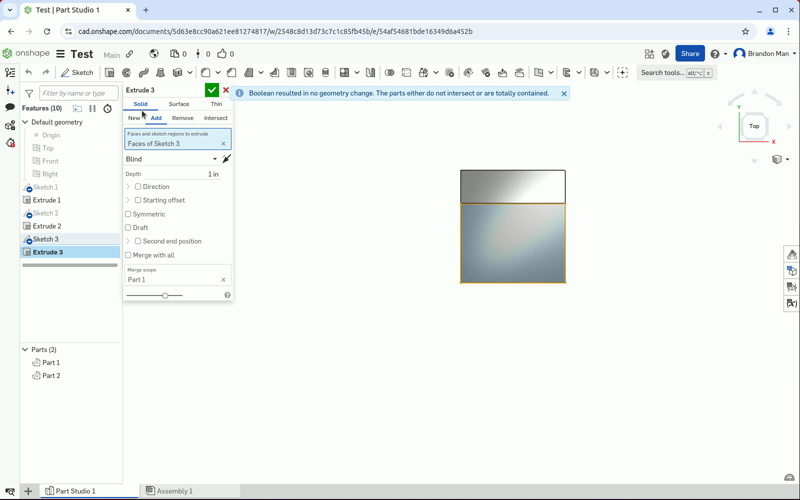
mouse_move(137, 120)
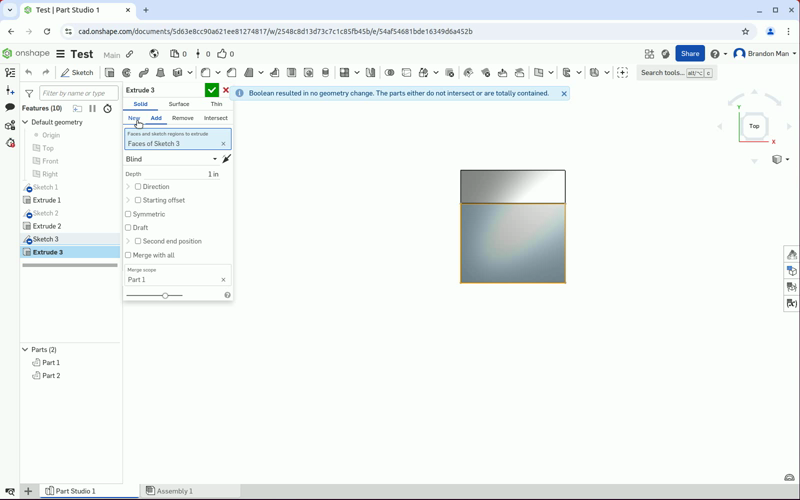
click(137, 120)
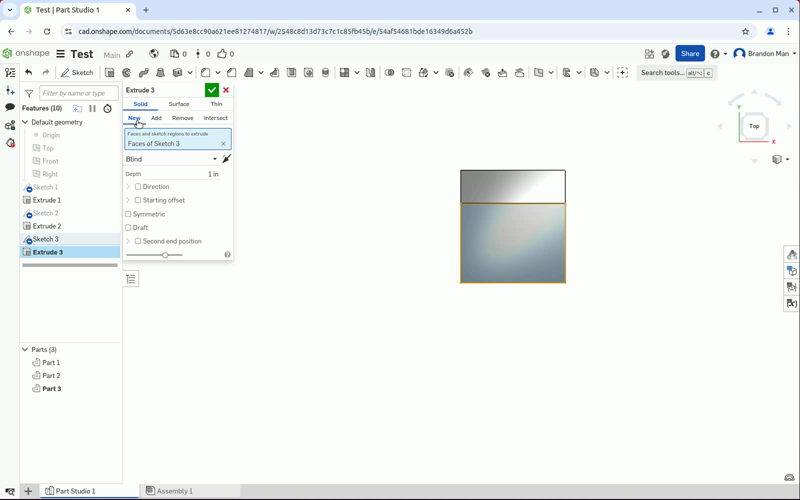
key(tab, 4)
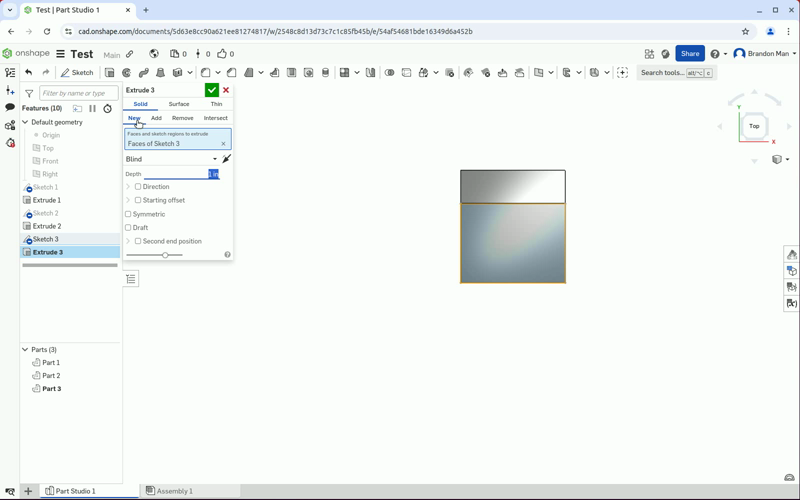
text(17.572)
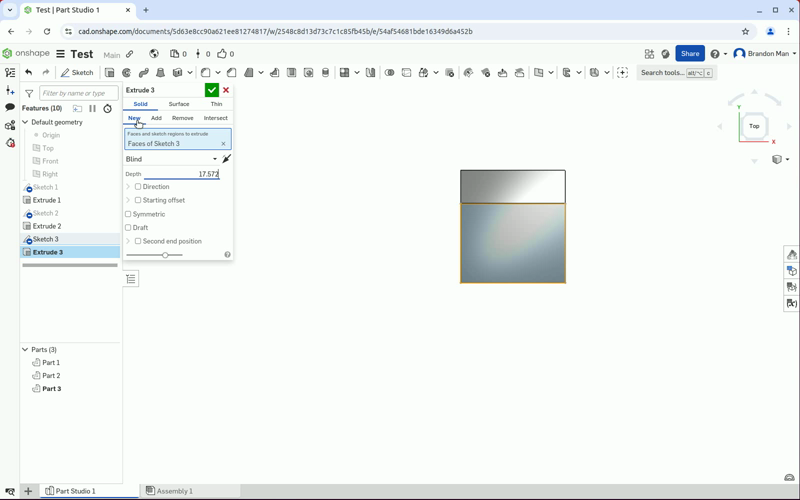
key(enter)
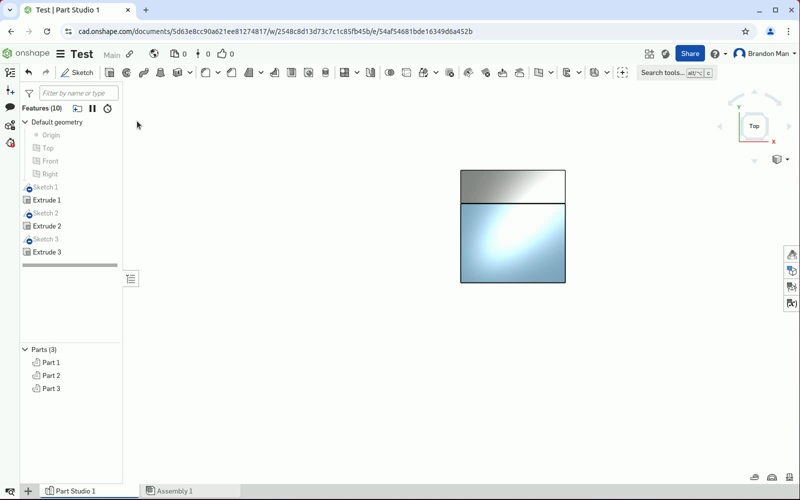
key(shift+h)
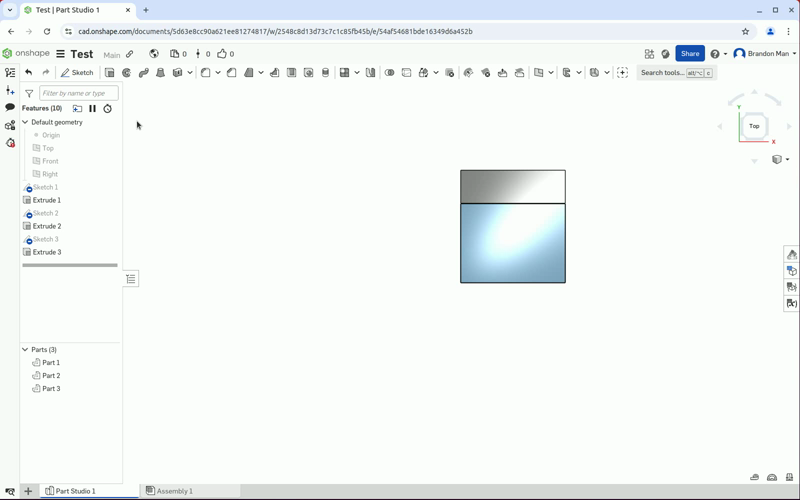
key(shift+h)
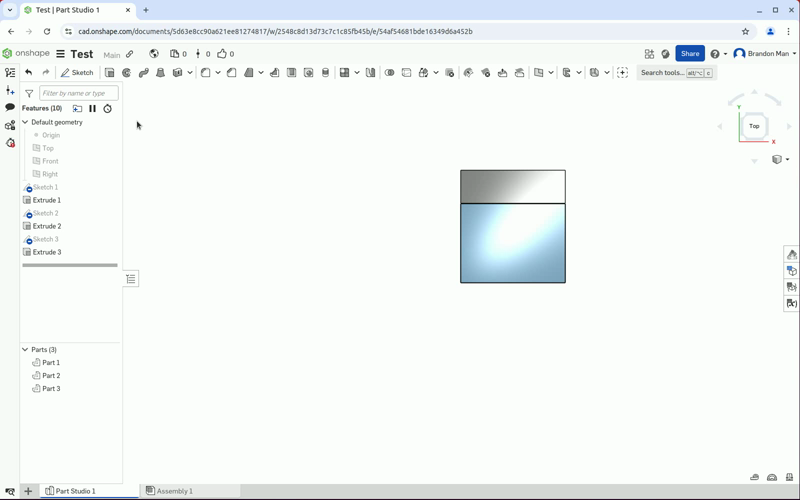
mouse_move(73, 189)
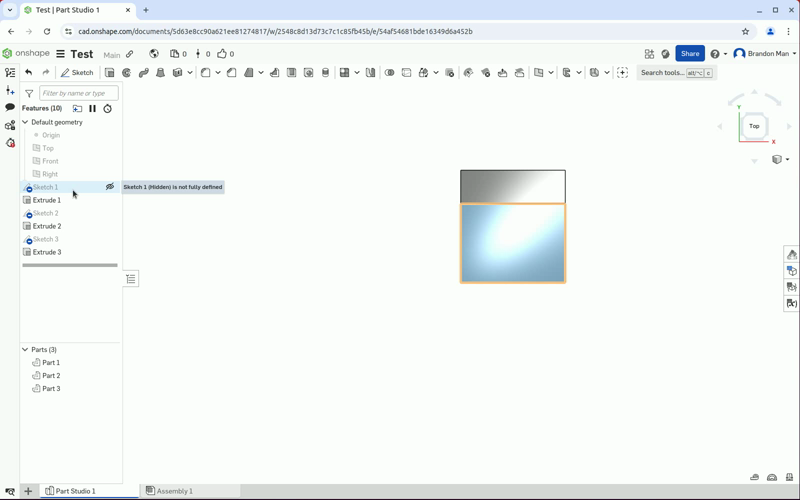
click(73, 189)
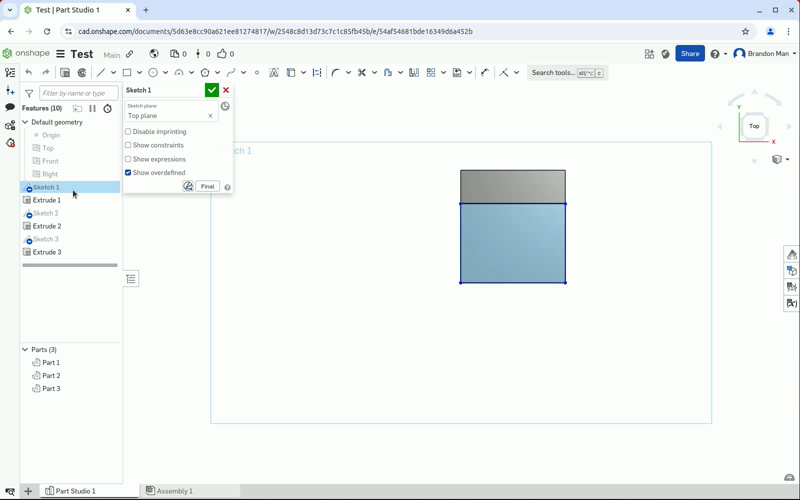
mouse_move(229, 92)
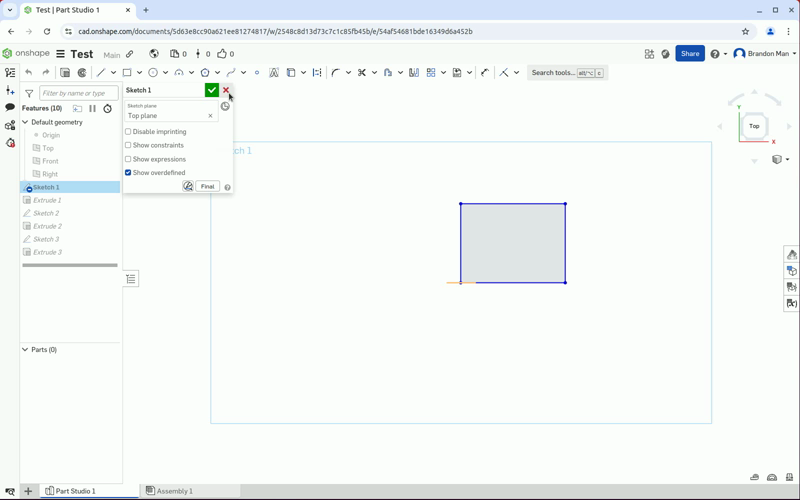
click(229, 92)
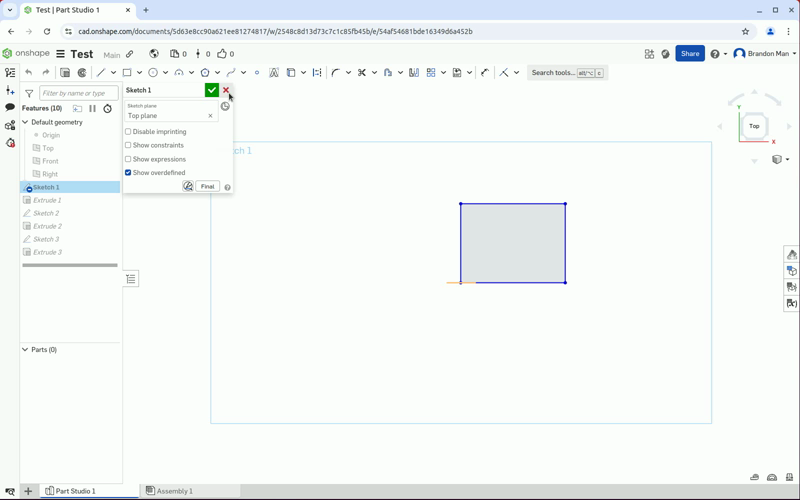
key(shift+s)
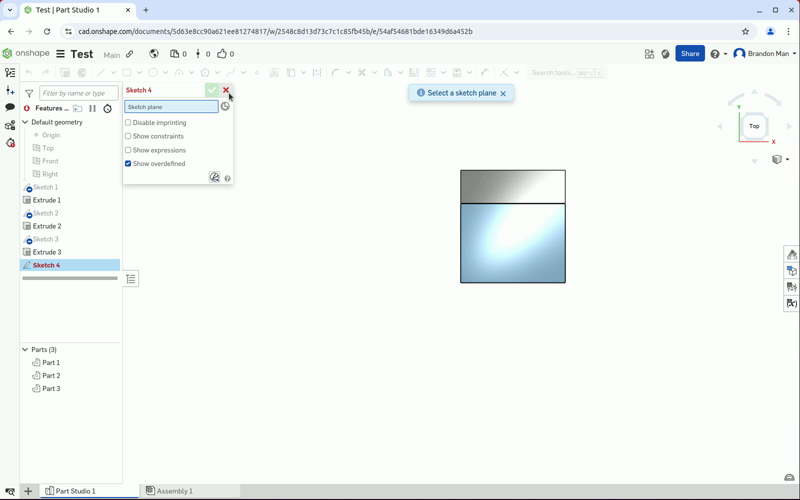
mouse_move(73, 150)
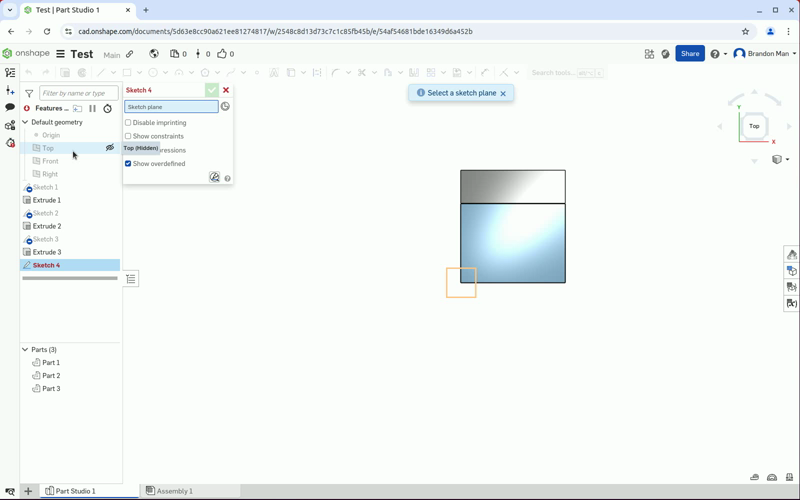
click(73, 150)
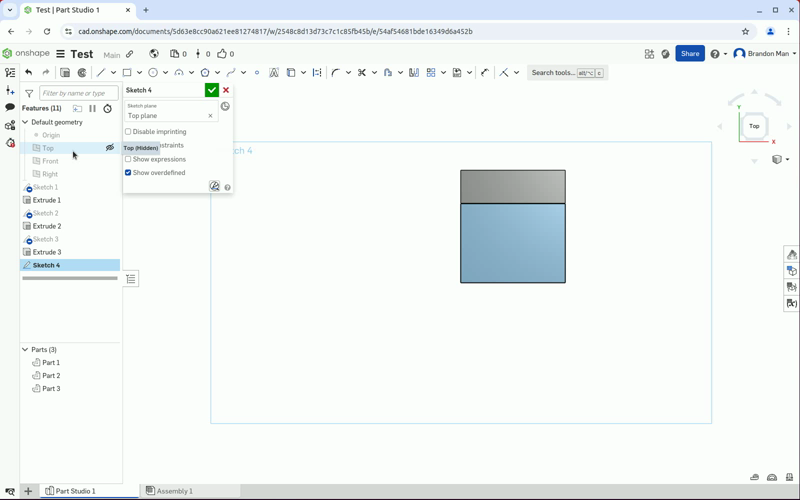
mouse_move(73, 352)
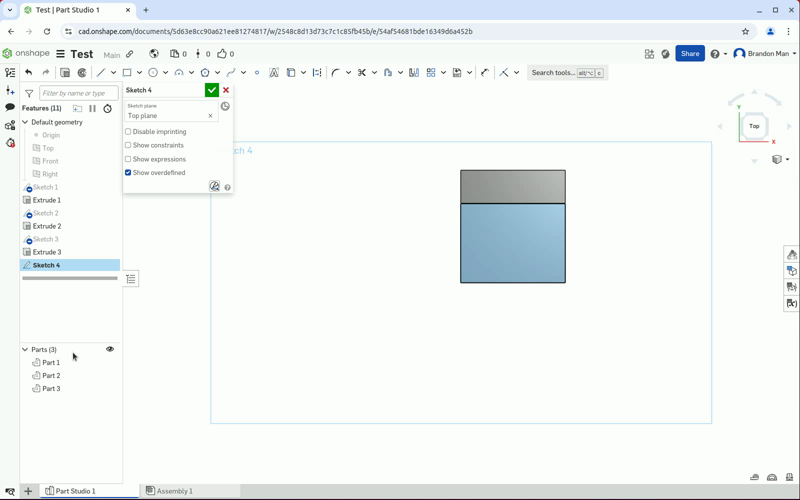
key(y)
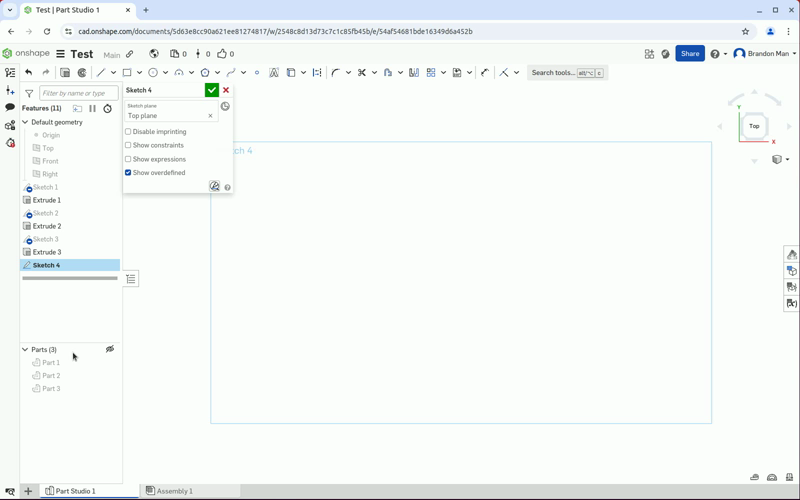
key(l)
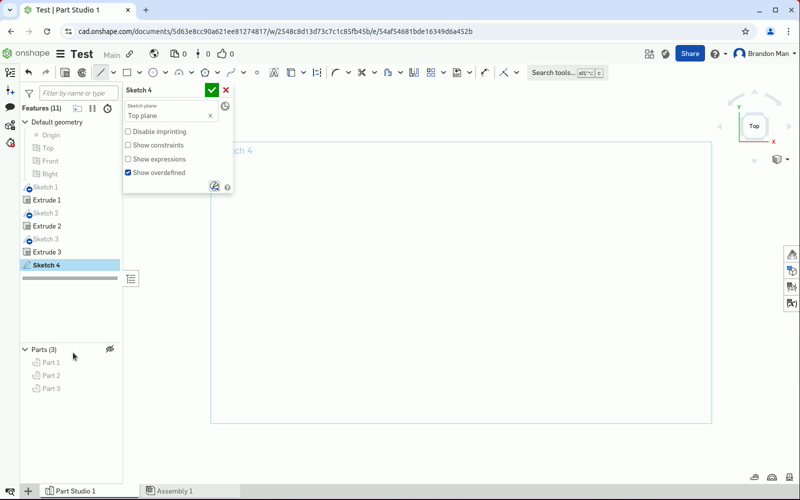
key_down(shift)
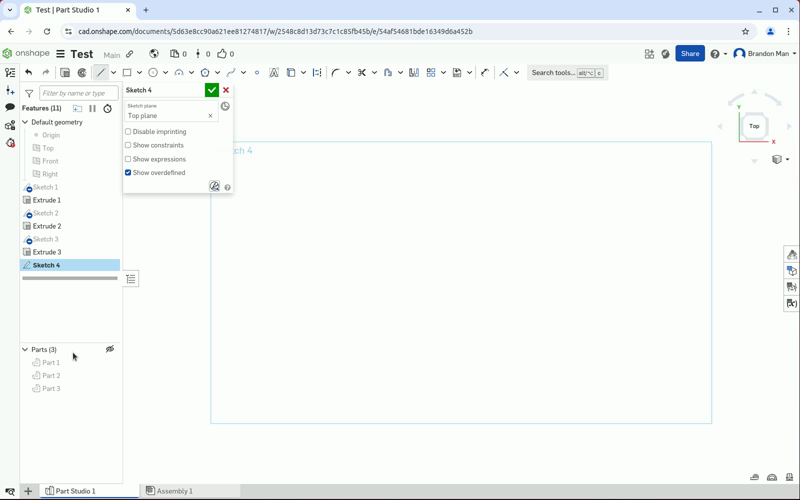
mouse_move(460, 203)
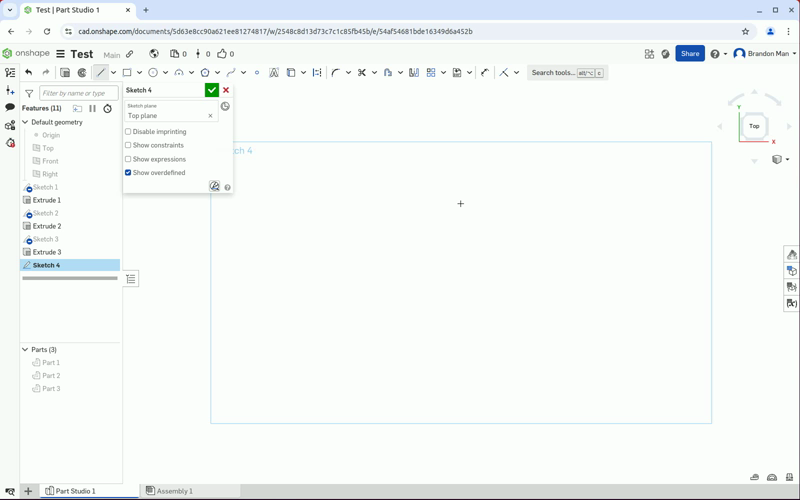
click(460, 203)
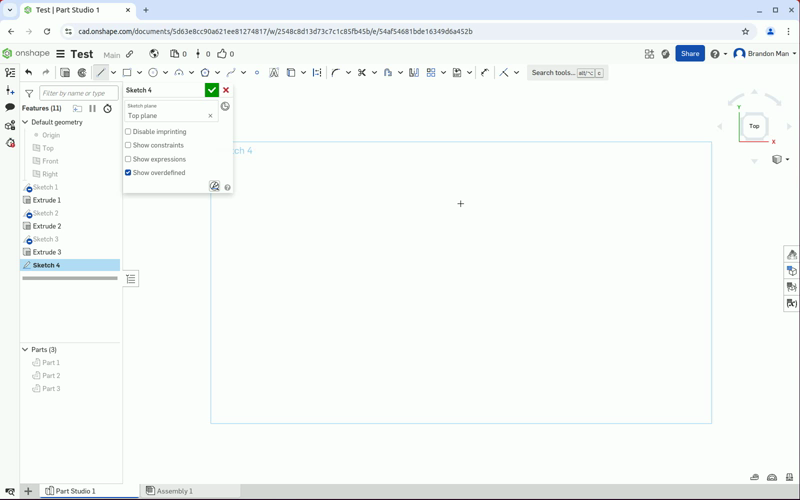
key_up(shift)
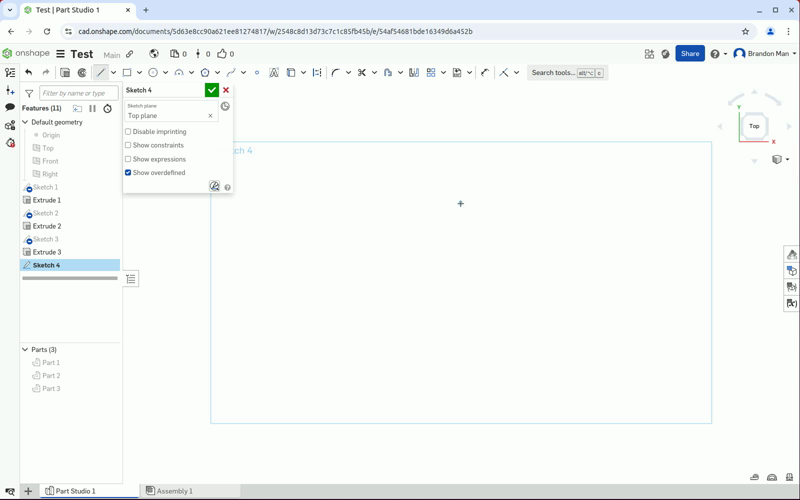
key_down(shift)
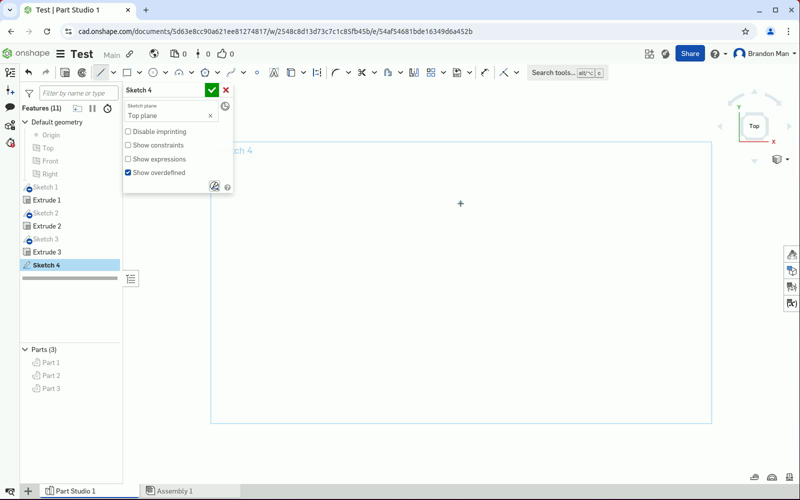
mouse_move(565, 203)
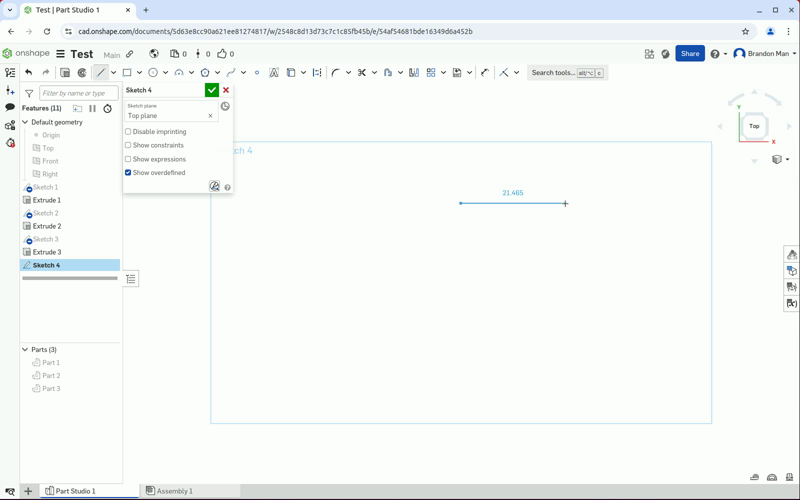
click(565, 203)
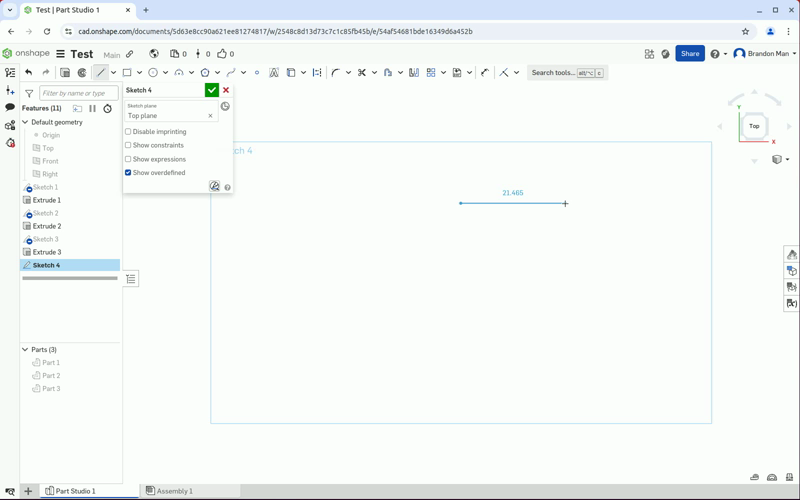
key_up(shift)
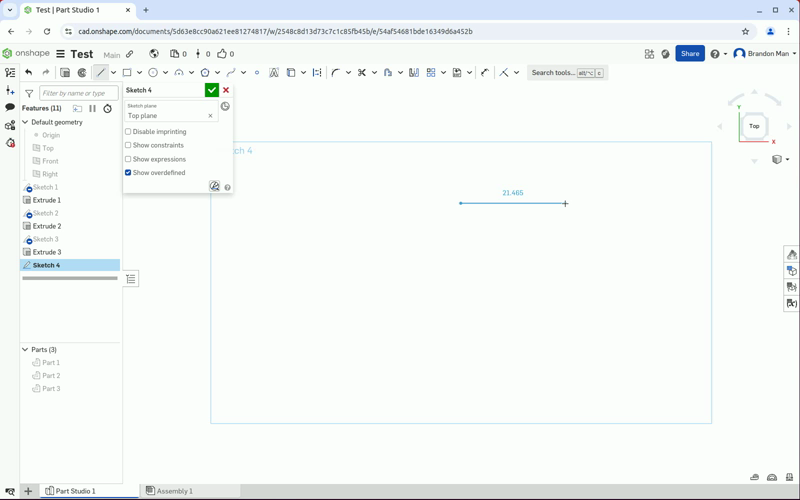
key_down(shift)
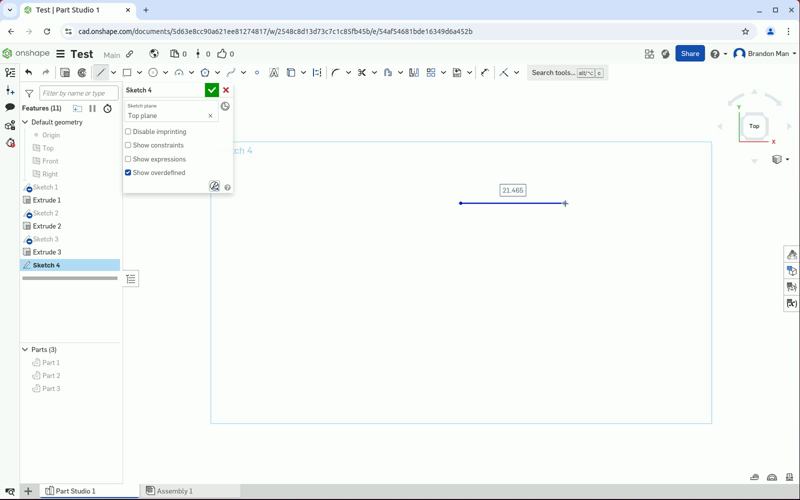
mouse_move(589, 203)
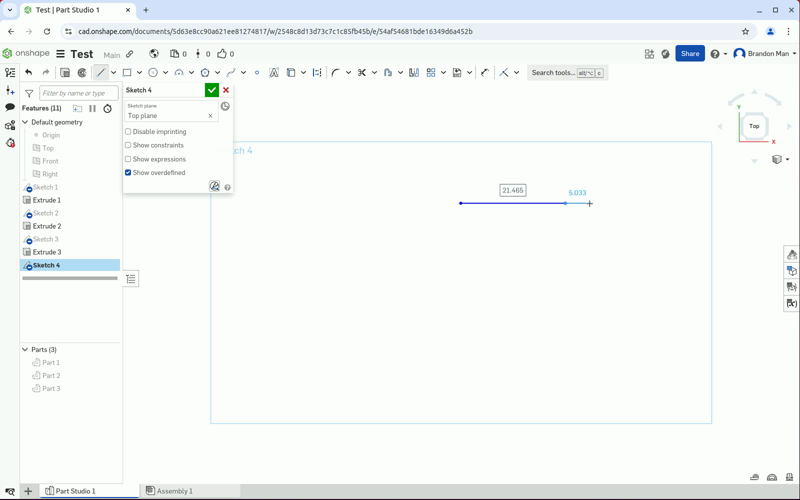
mouse_move(565, 170)
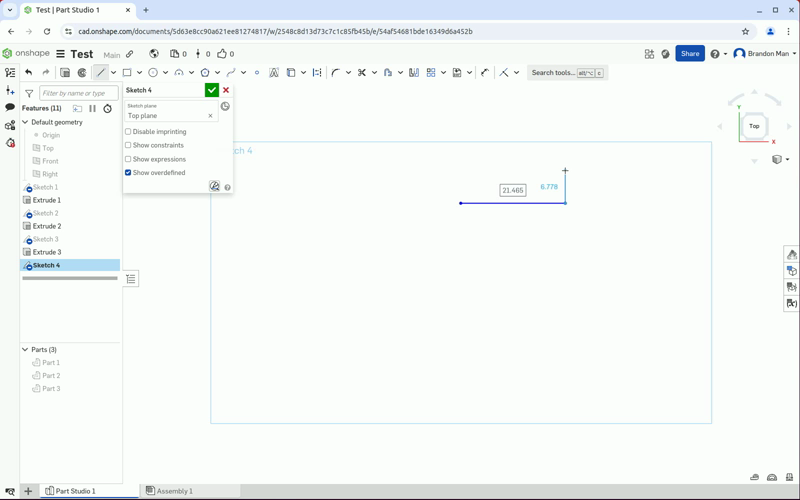
click(565, 170)
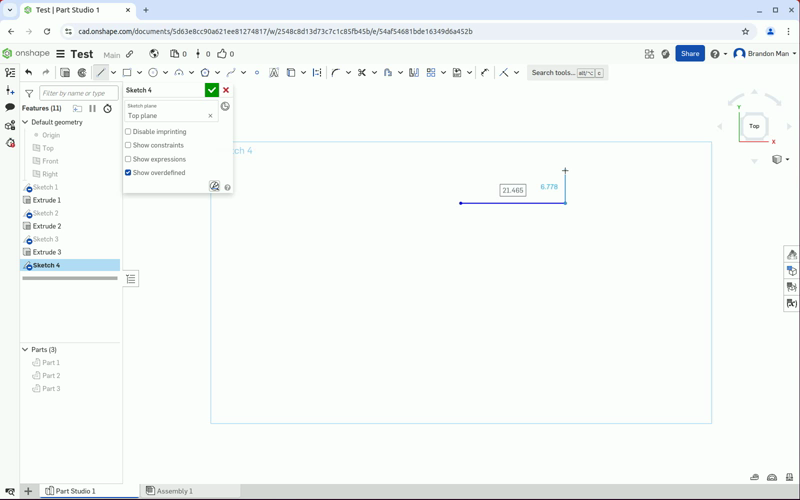
key_up(shift)
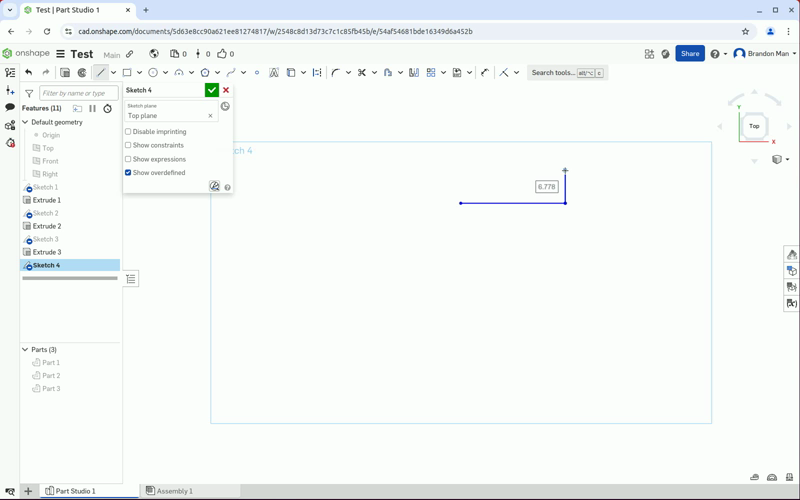
key_down(shift)
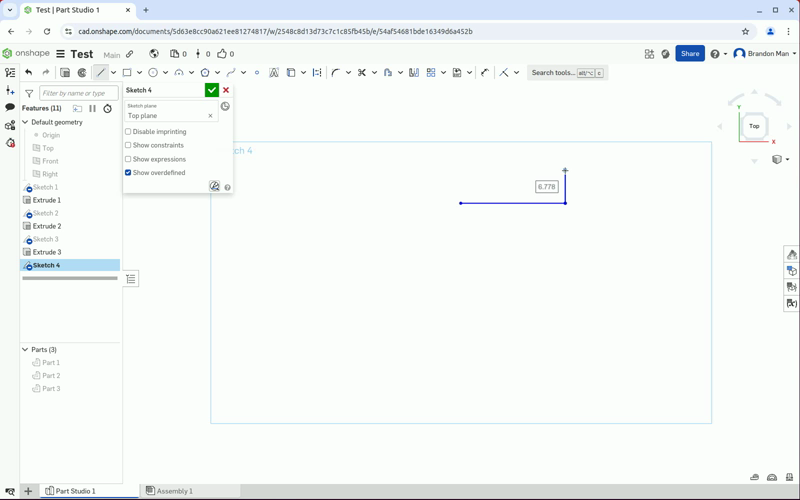
mouse_move(460, 170)
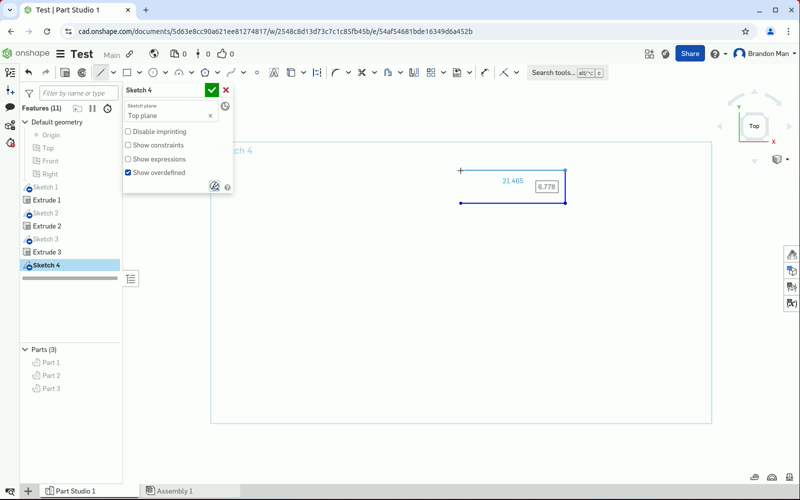
click(460, 170)
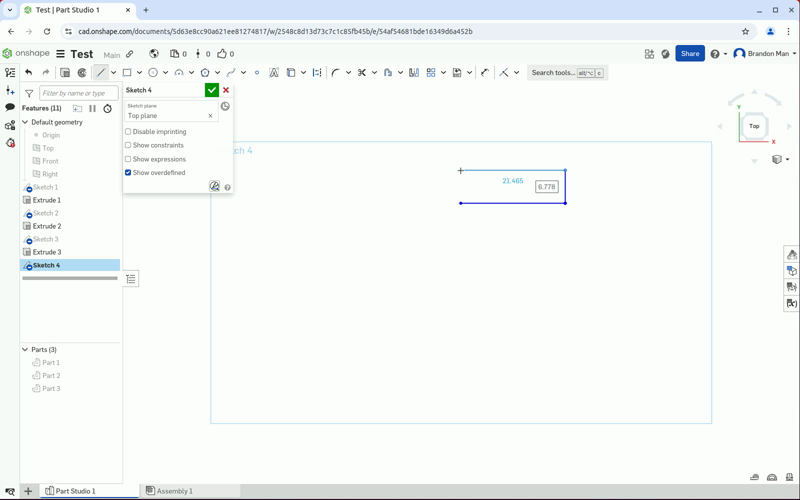
key_up(shift)
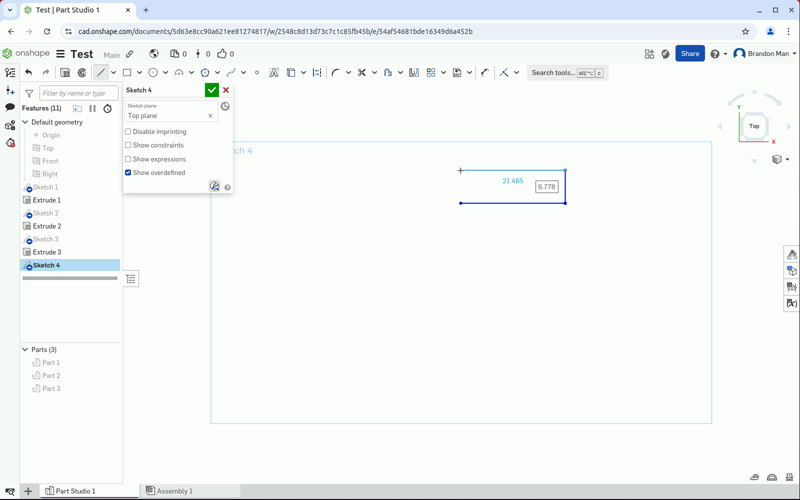
mouse_move(490, 170)
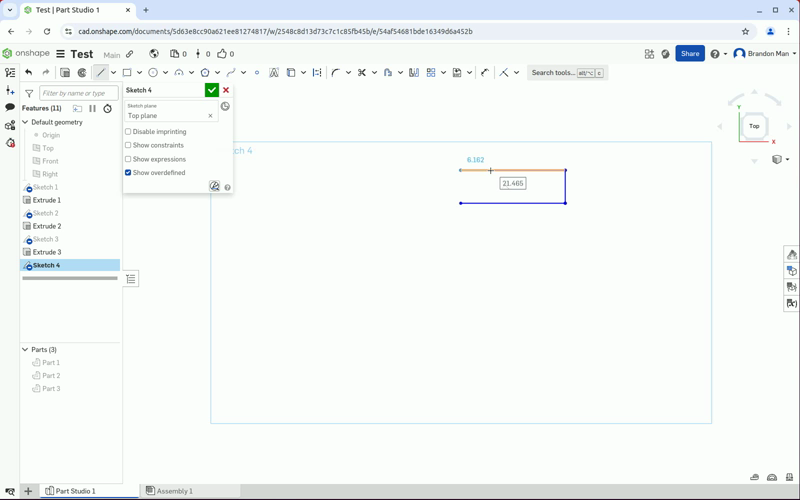
key_down(shift)
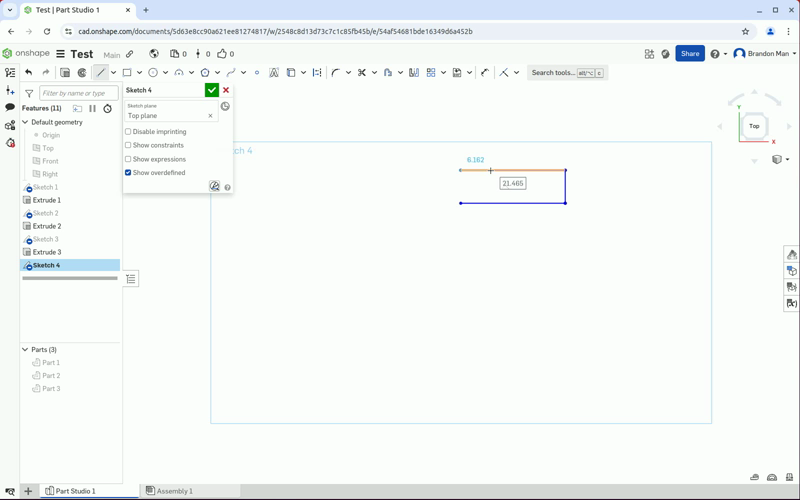
mouse_move(460, 203)
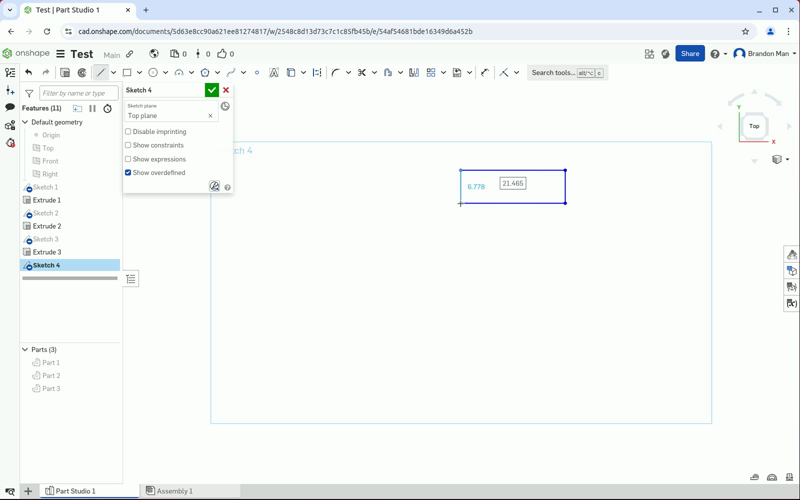
key_up(shift)
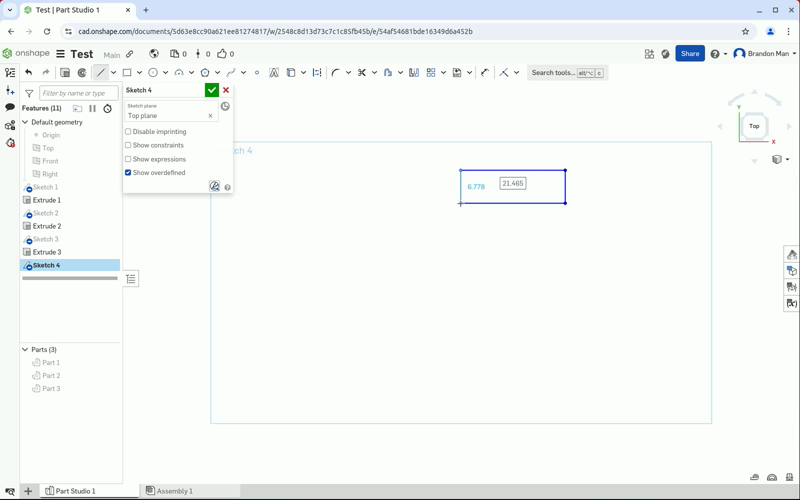
click(460, 203)
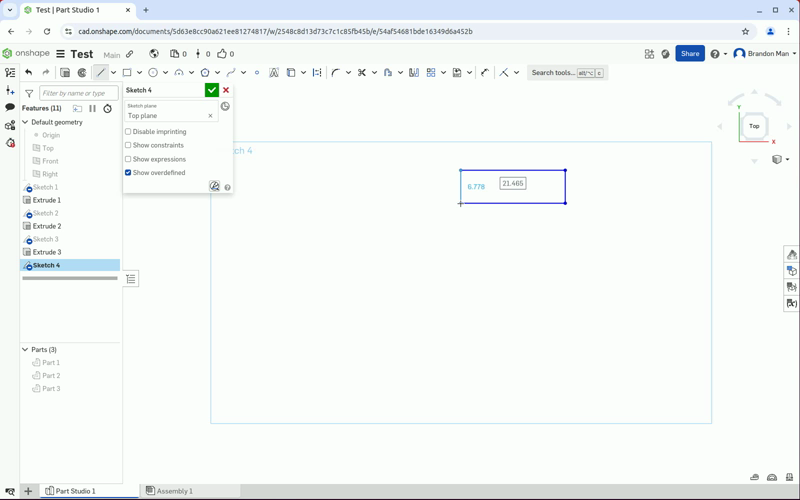
key(esc)
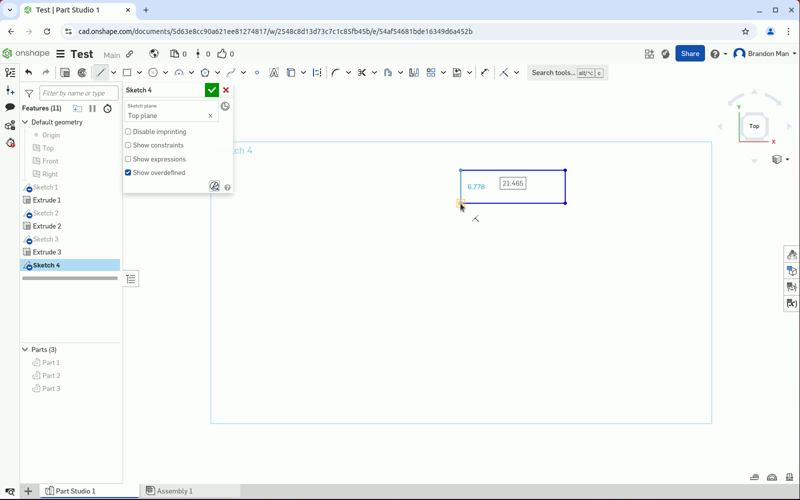
mouse_move(551, 176)
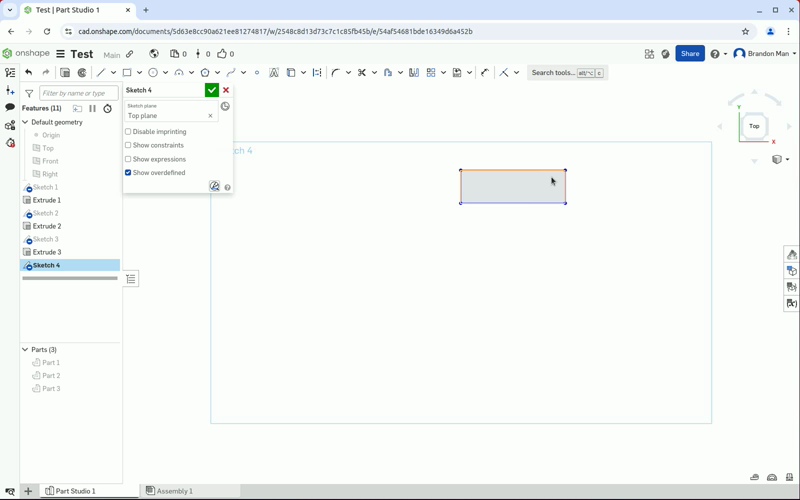
click(551, 176)
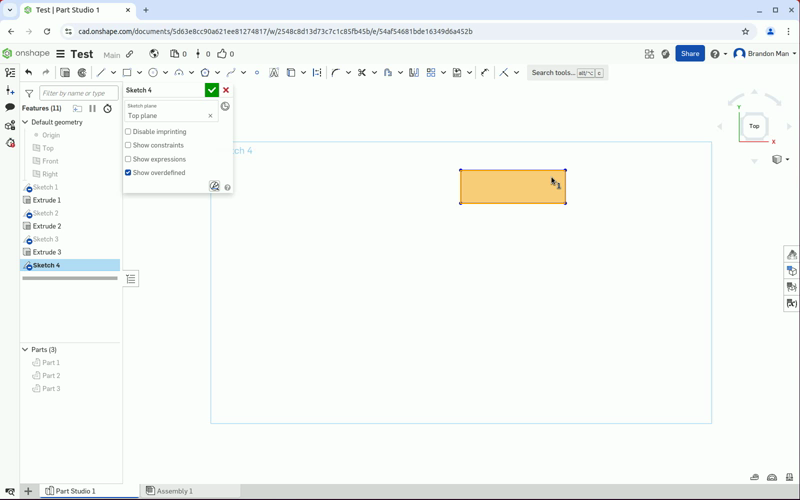
mouse_move(73, 352)
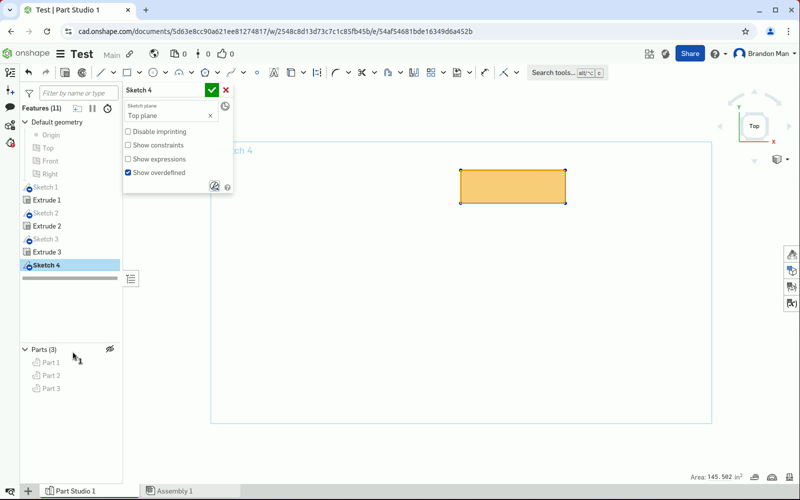
key(shift+y)
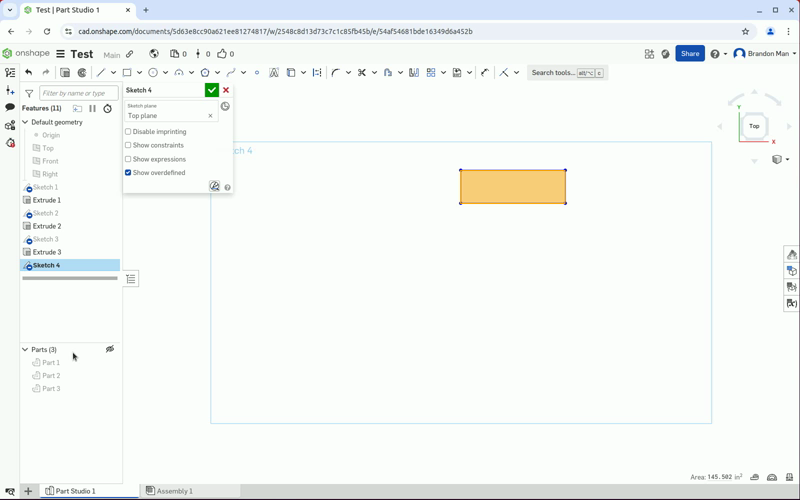
key(shift+e)
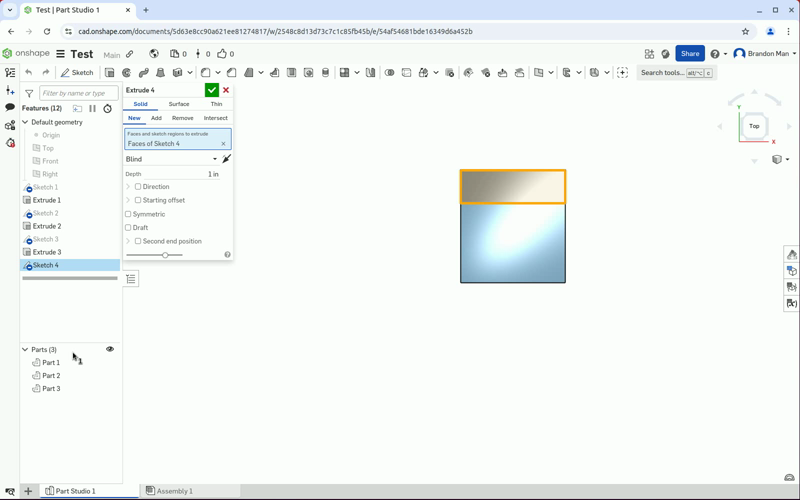
mouse_move(143, 106)
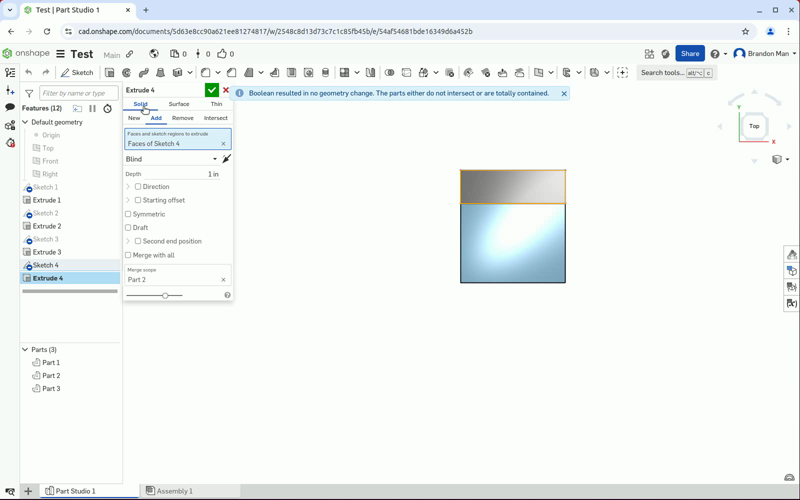
click(143, 106)
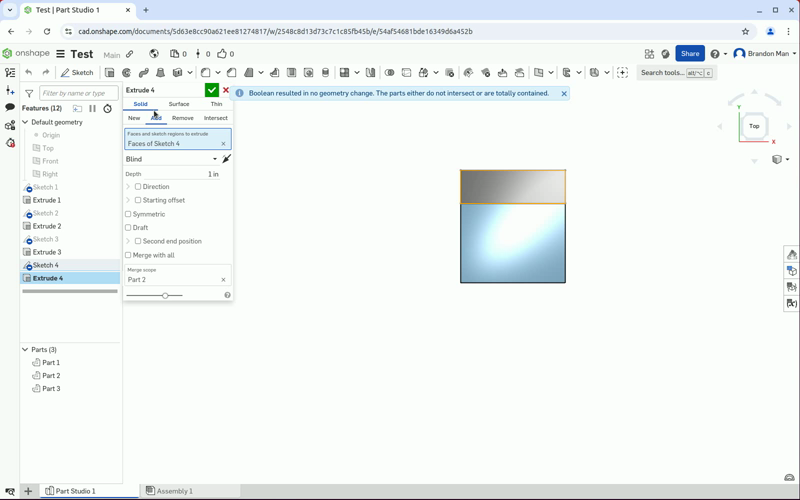
mouse_move(186, 120)
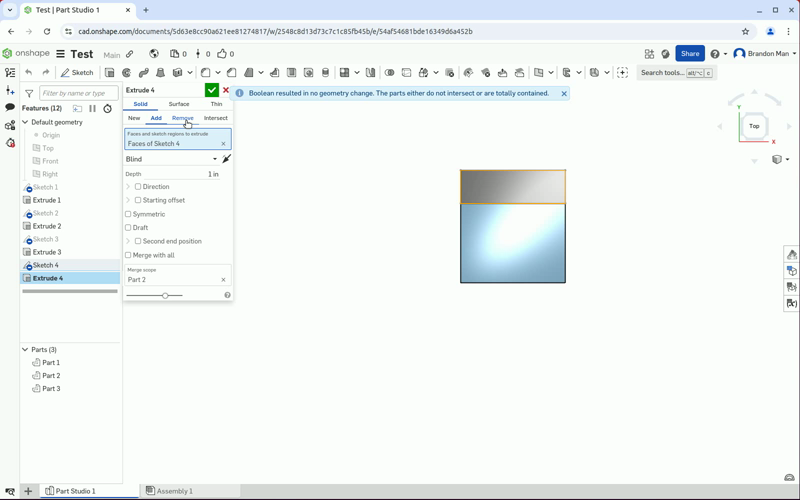
click(186, 120)
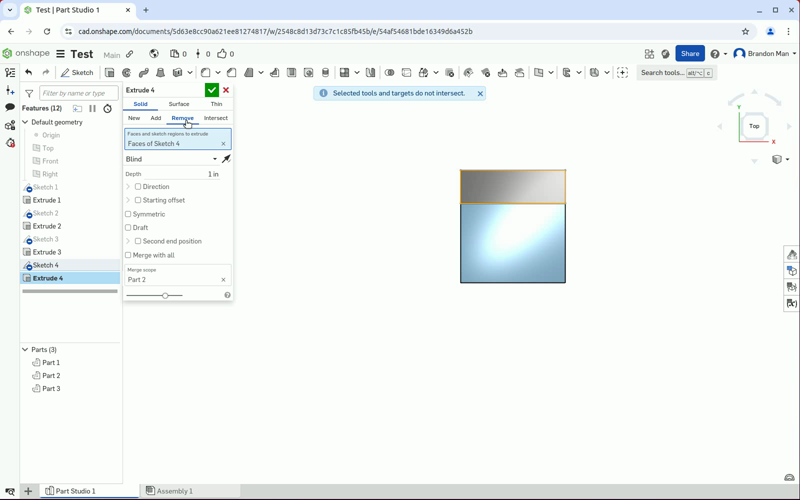
key(tab, 4)
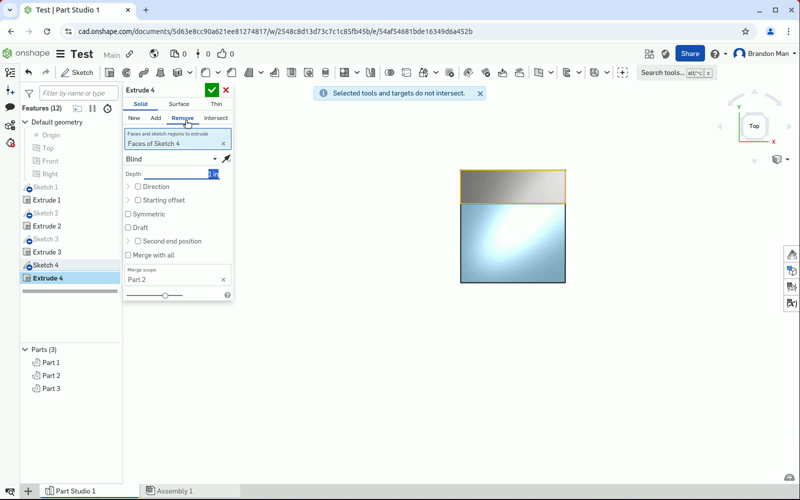
text(-22.627)
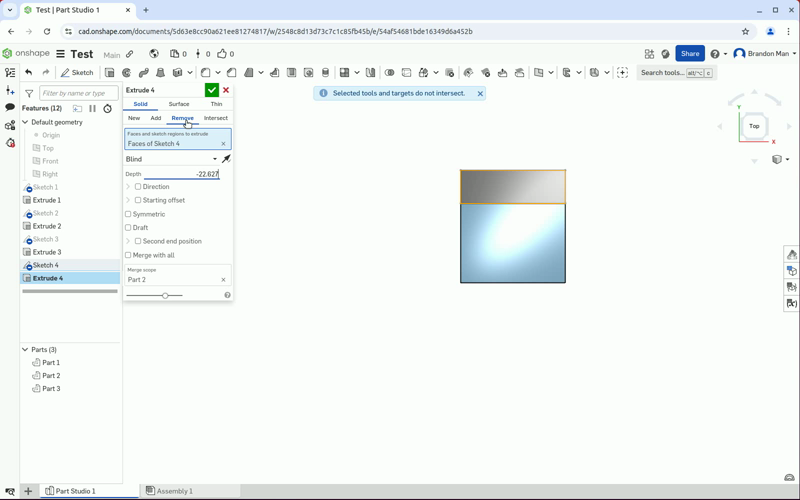
key(tab, 3)
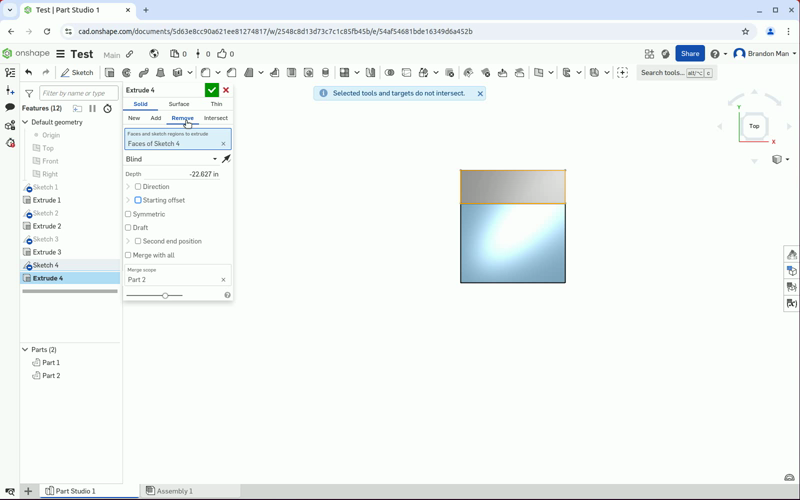
key(tab, 2)
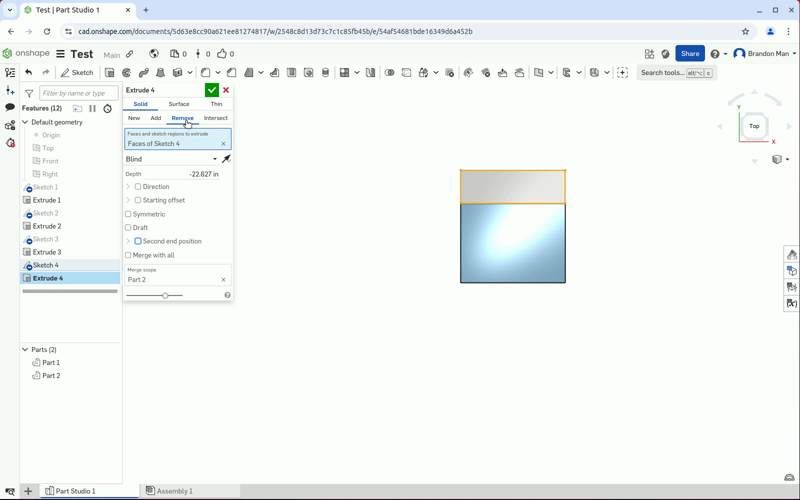
key(space)
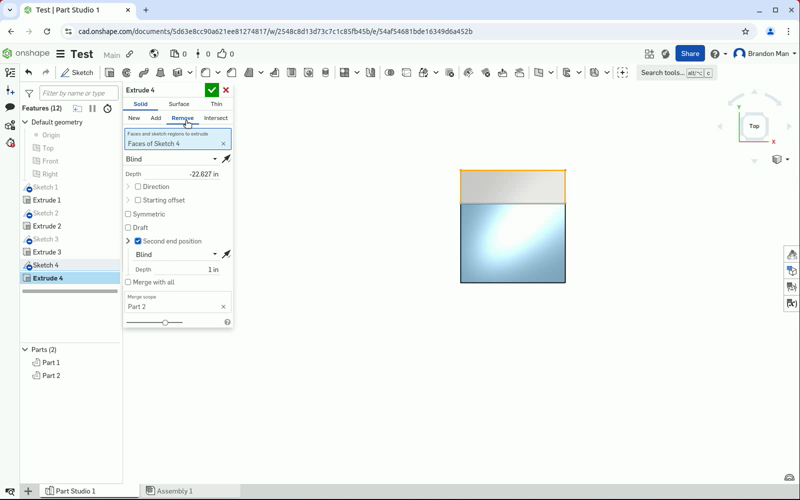
key(tab, 3)
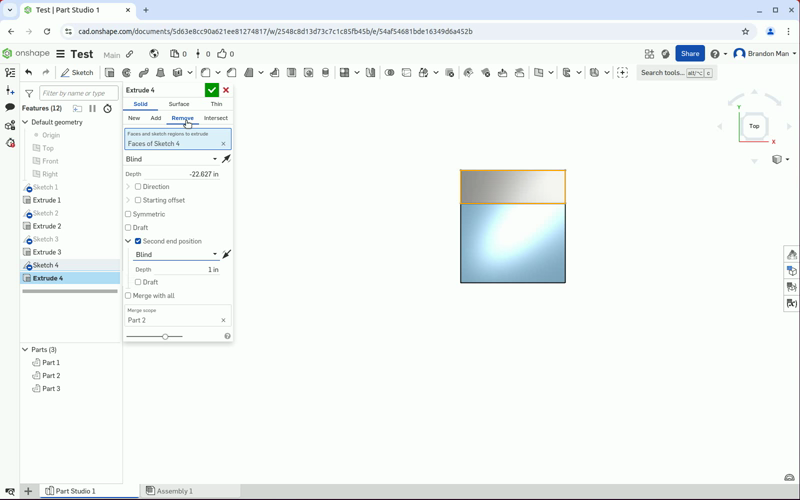
text(7.943)
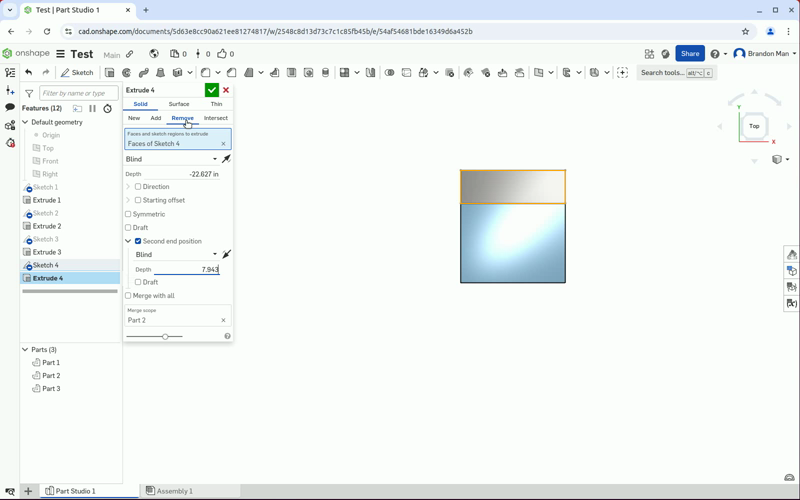
key(tab, 2)
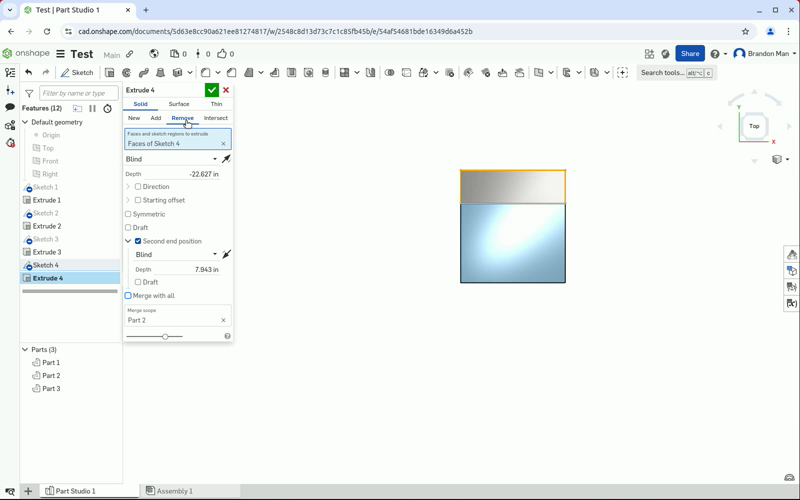
key(space)
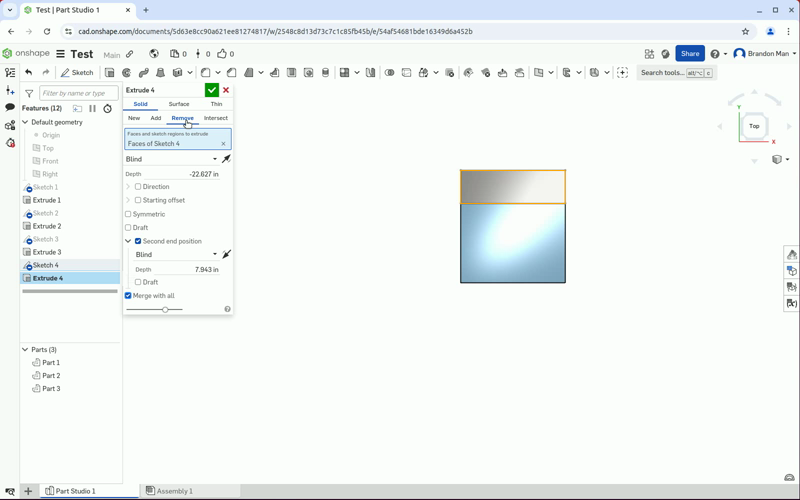
key(enter)
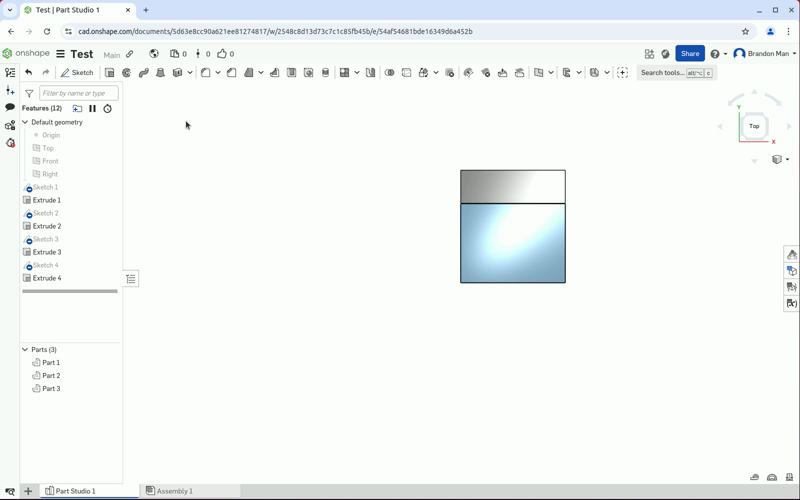
key(shift+h)
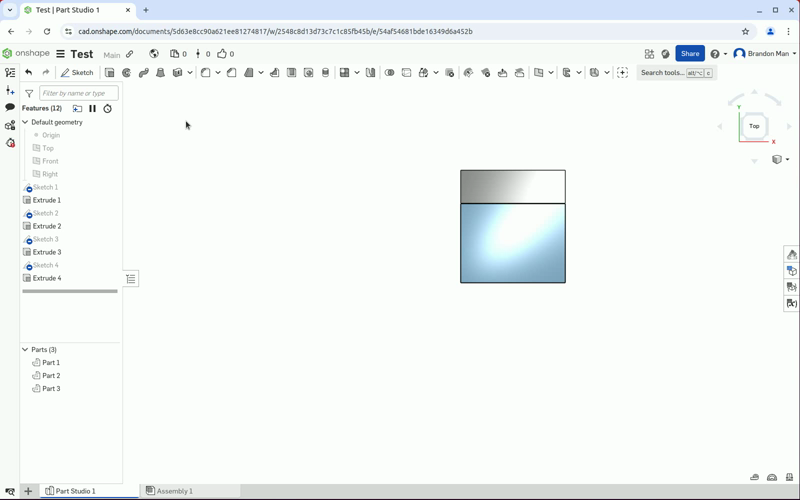
key(shift+h)
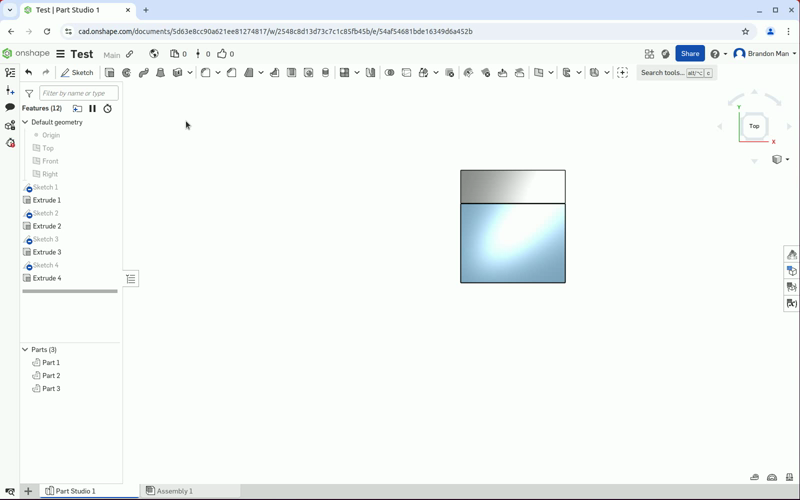
mouse_move(73, 189)
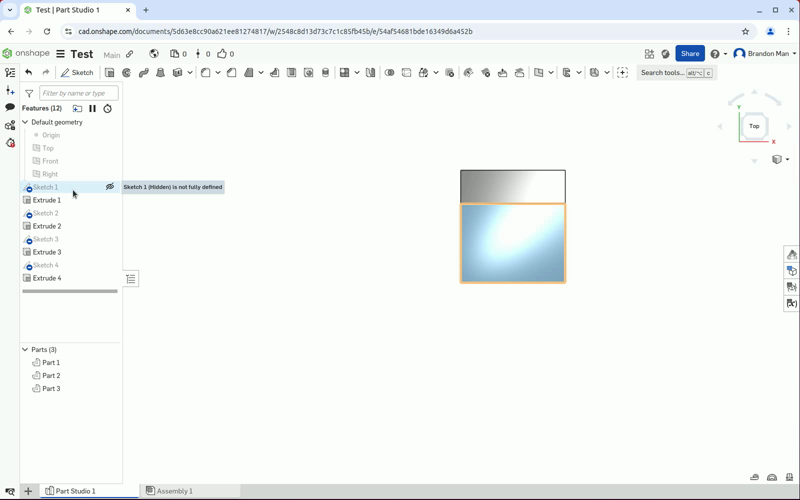
click(73, 189)
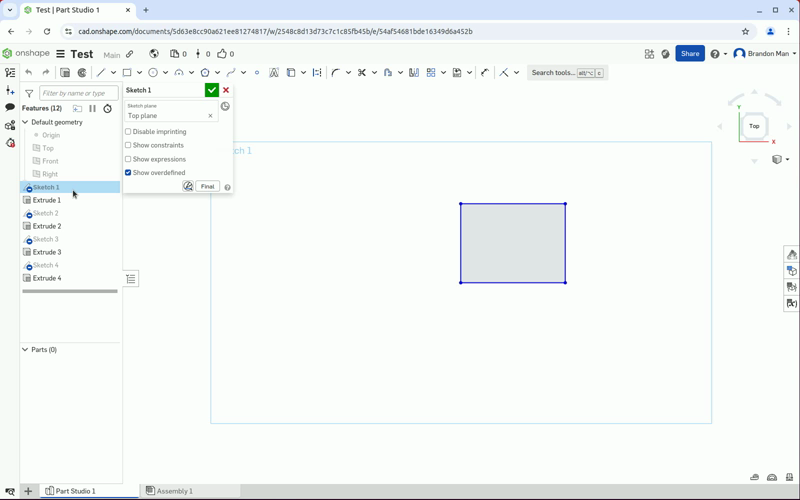
mouse_move(229, 92)
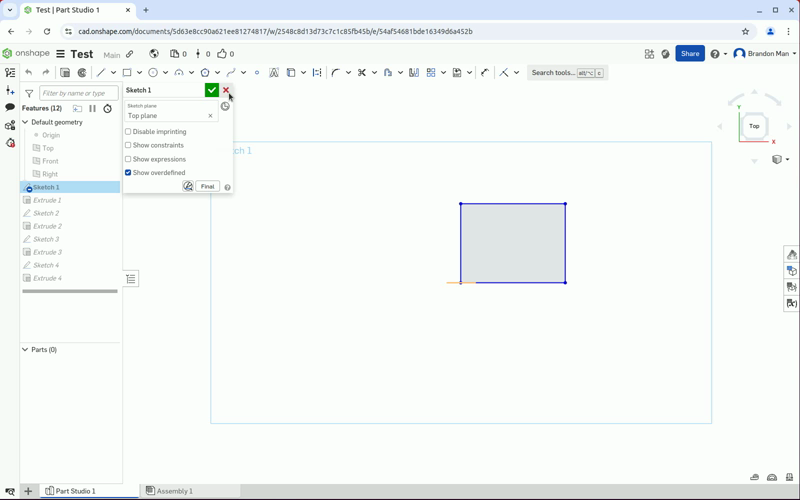
click(229, 92)
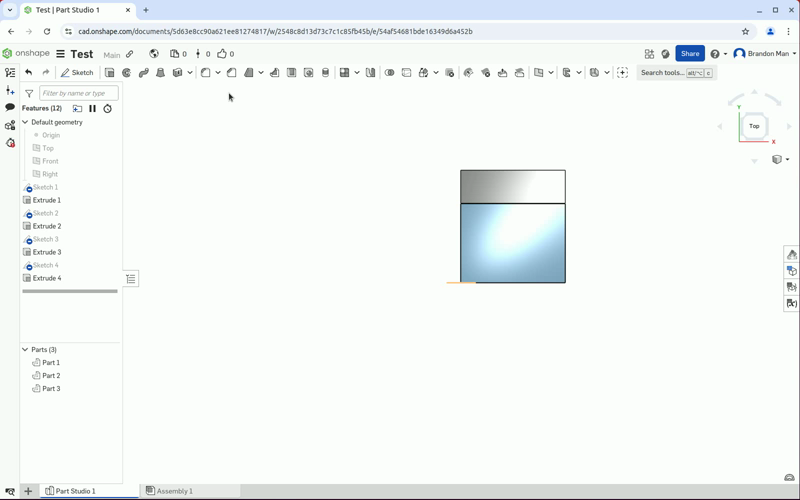
mouse_move(73, 352)
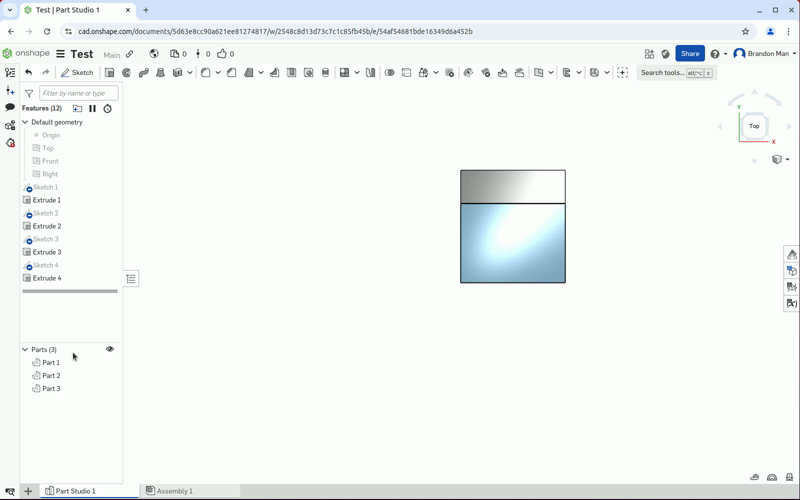
key(y)
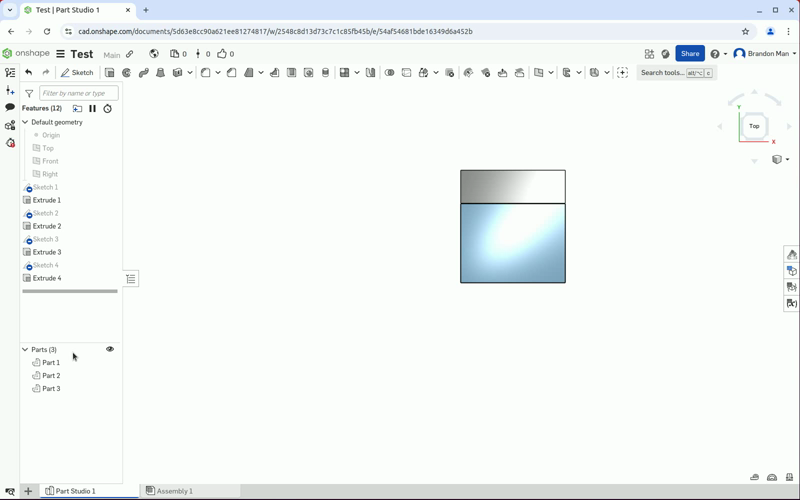
key(shift+p)
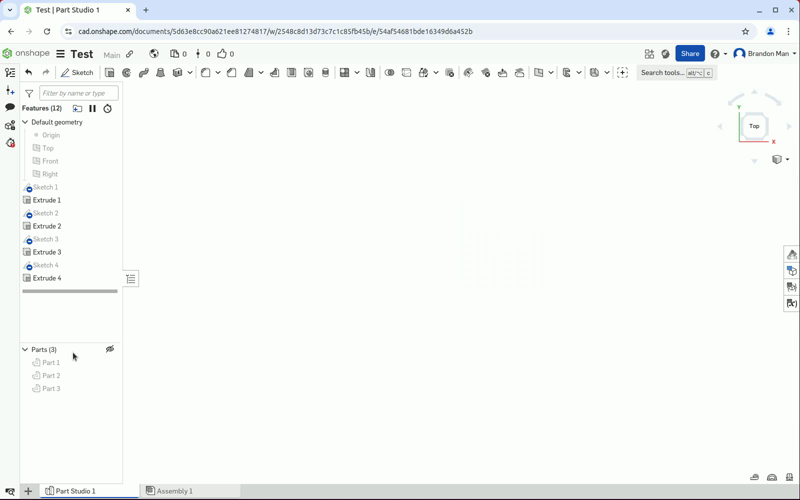
key(space)
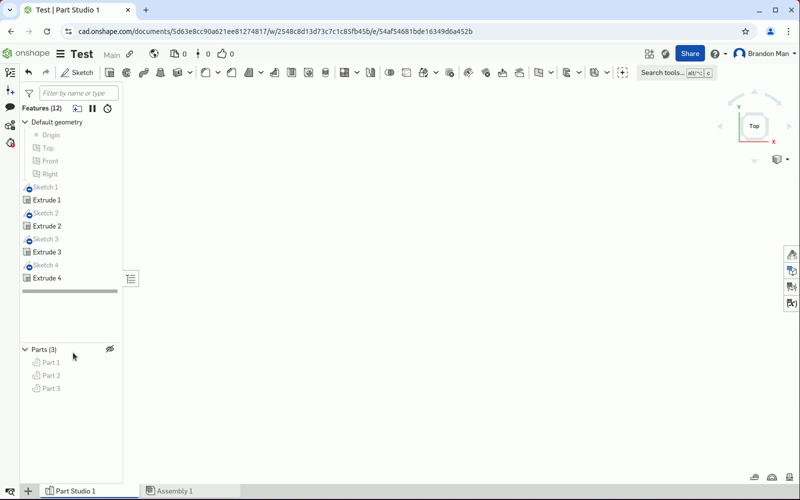
key_down(shift)
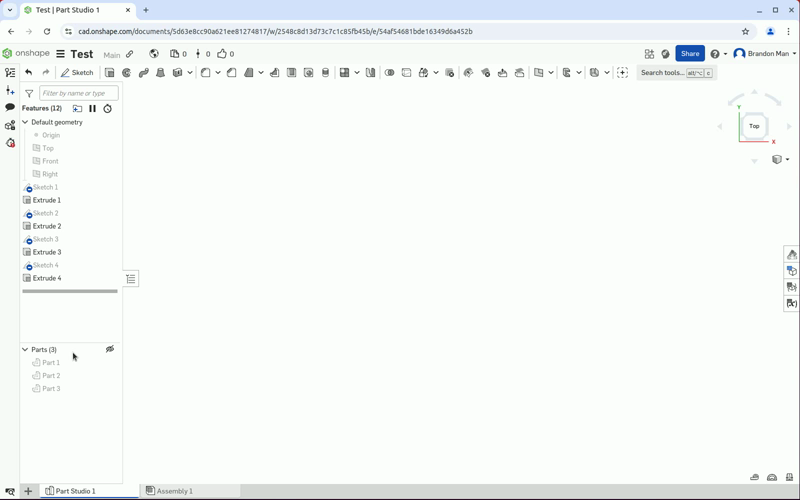
key(up)
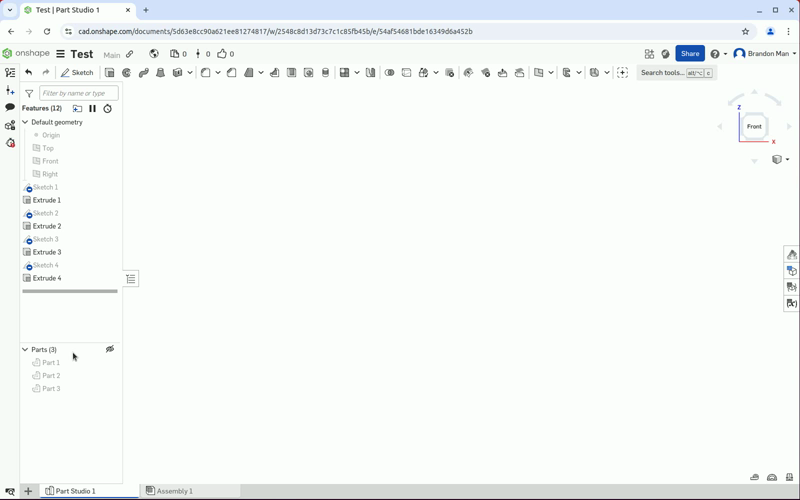
key_up(shift)
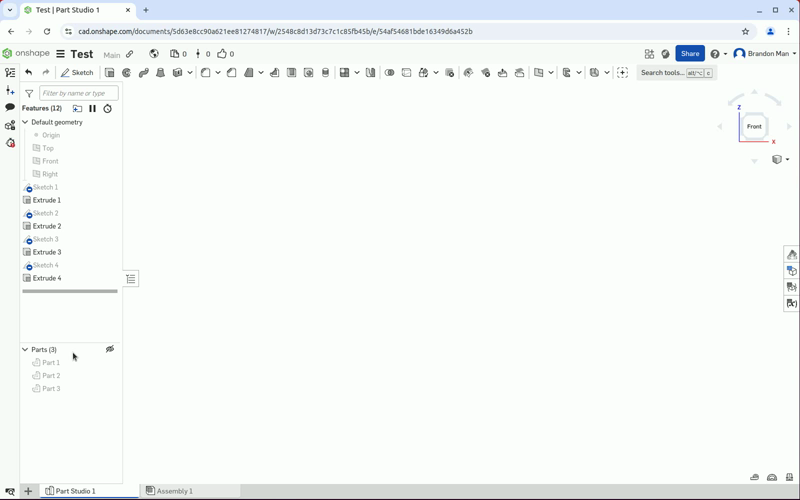
mouse_move(73, 352)
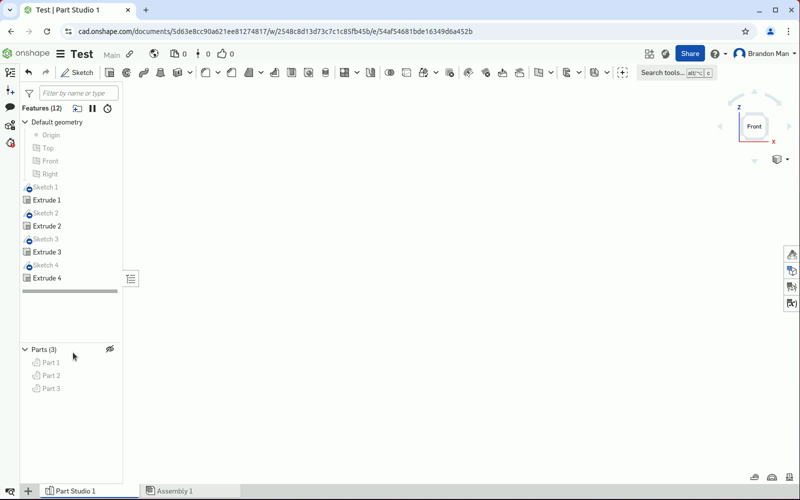
key(shift+y)
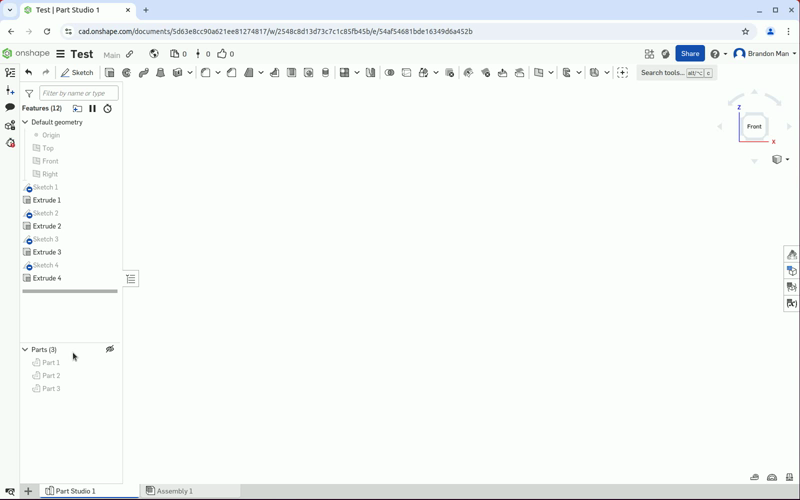
key(shift+s)
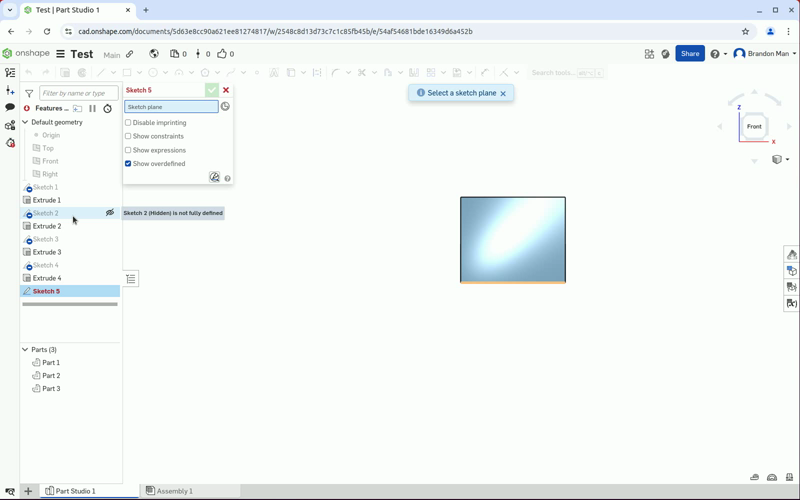
scroll(3)
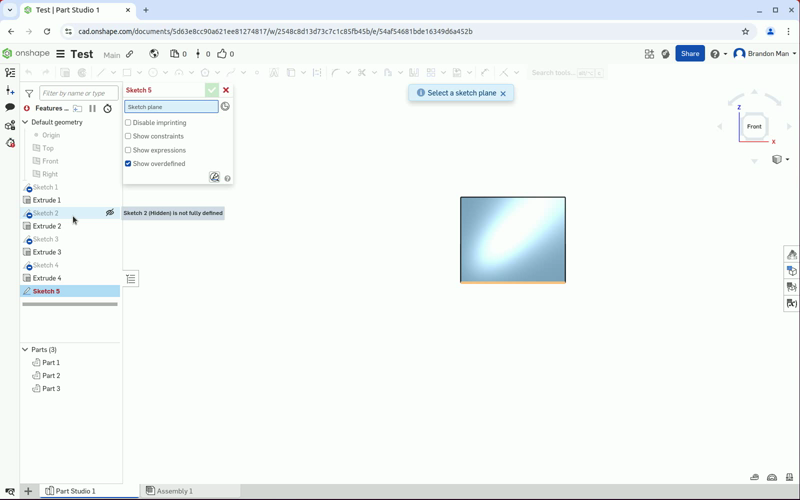
mouse_move(73, 163)
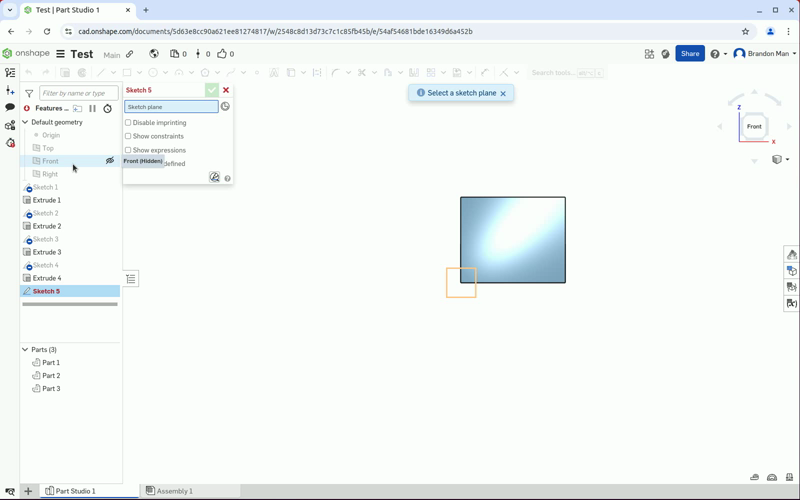
click(73, 163)
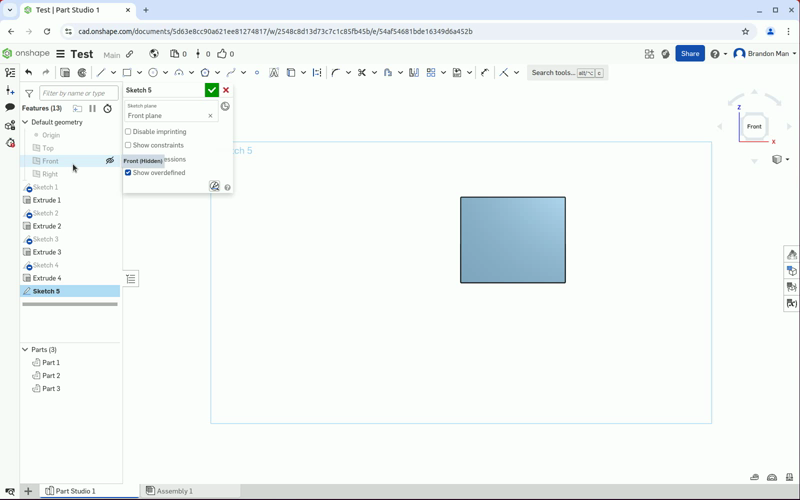
mouse_move(73, 352)
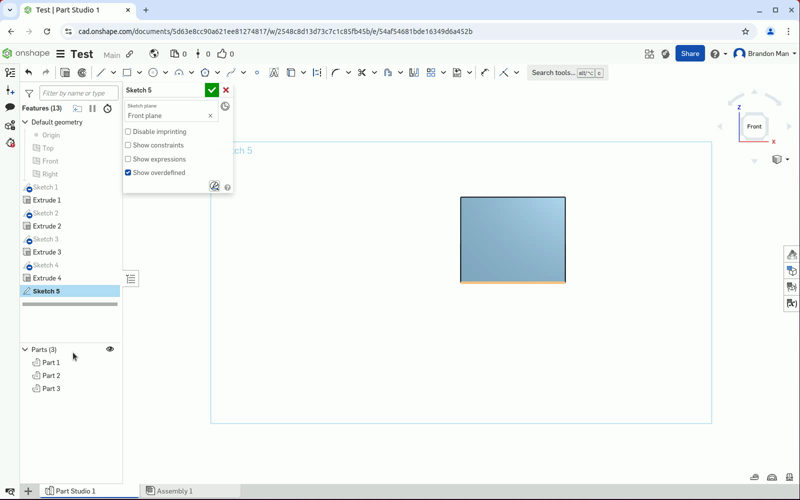
key(y)
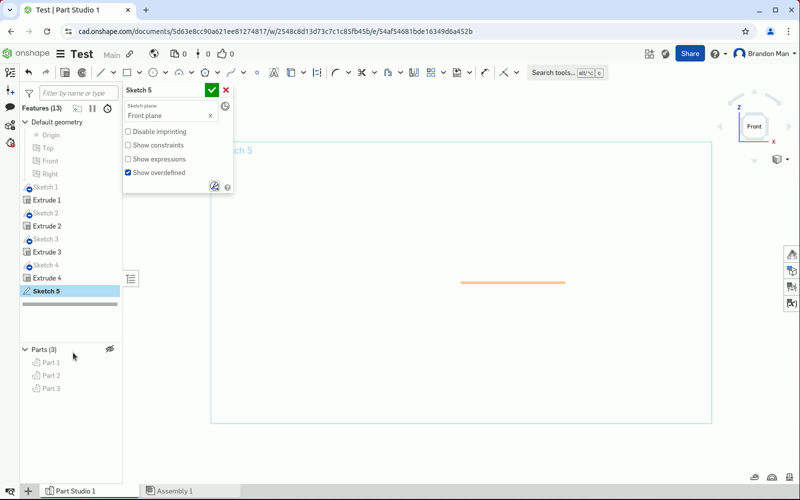
key(l)
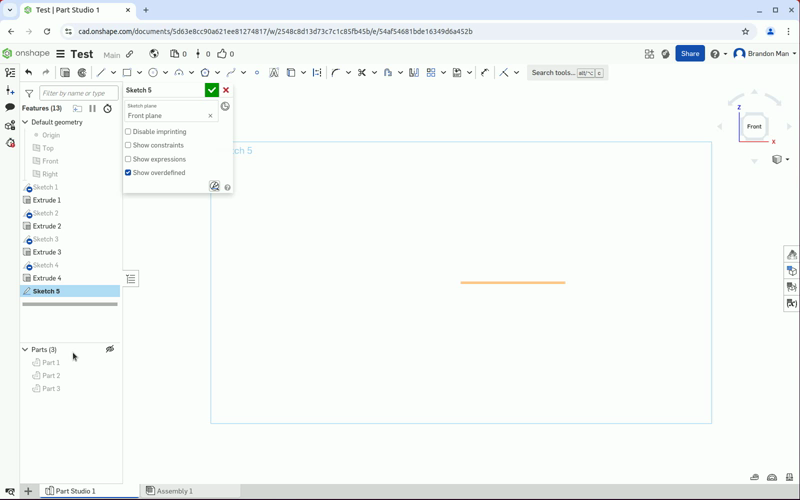
key_down(shift)
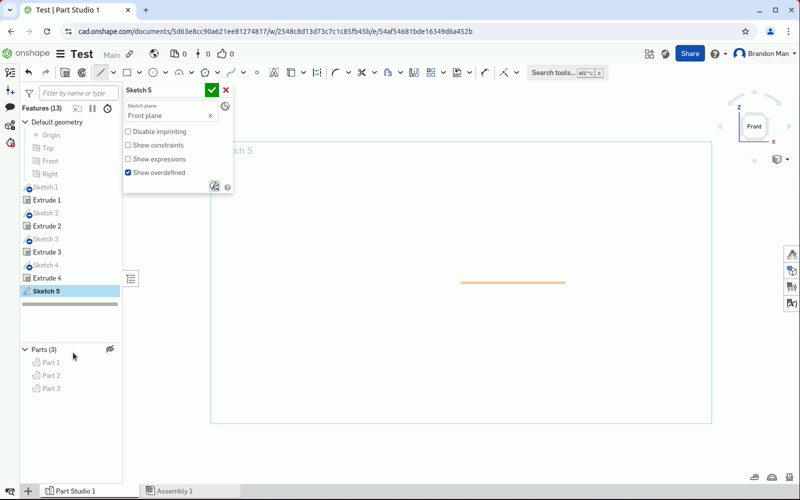
mouse_move(464, 264)
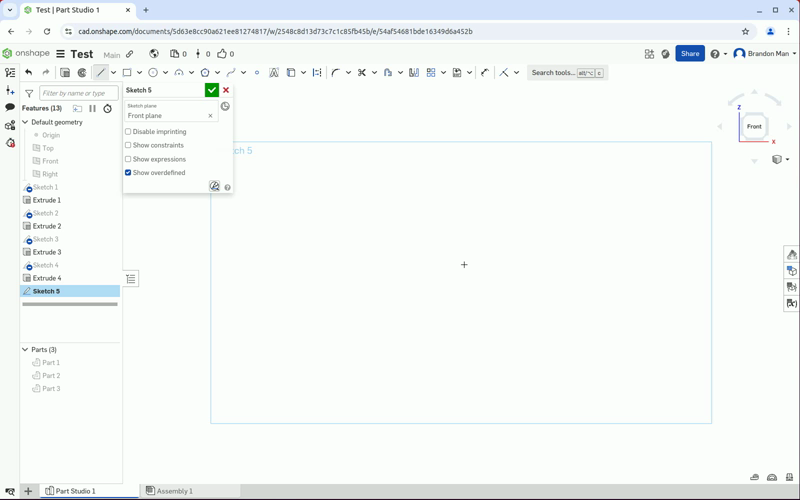
click(464, 264)
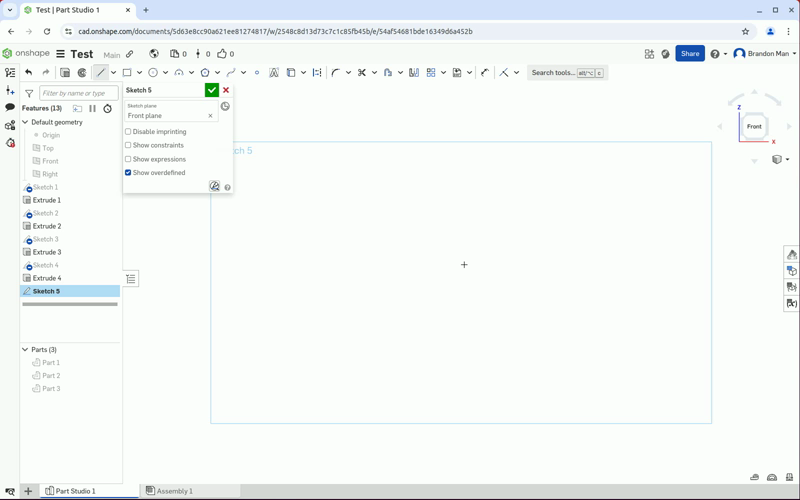
key_up(shift)
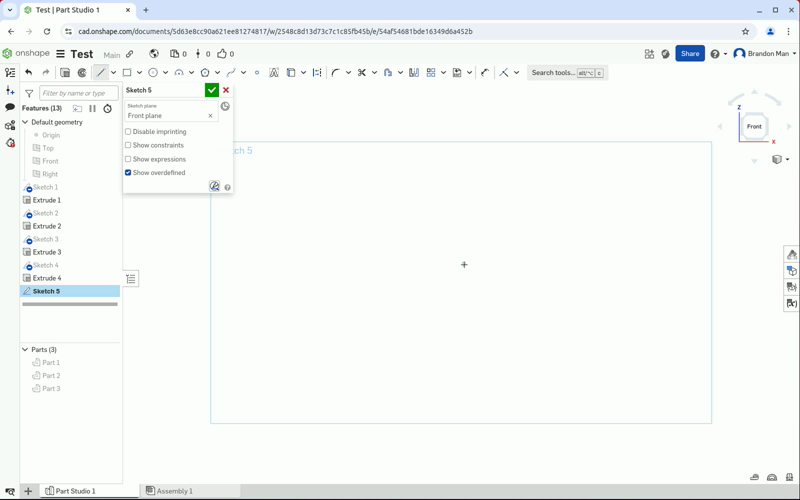
key_down(shift)
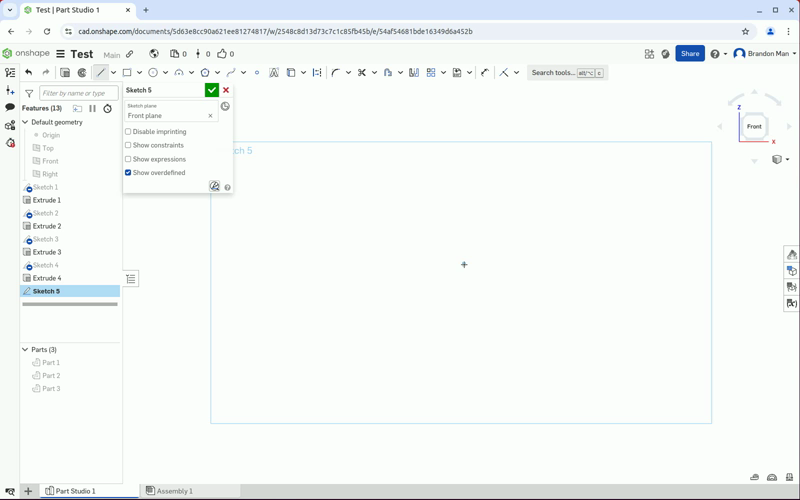
mouse_move(494, 264)
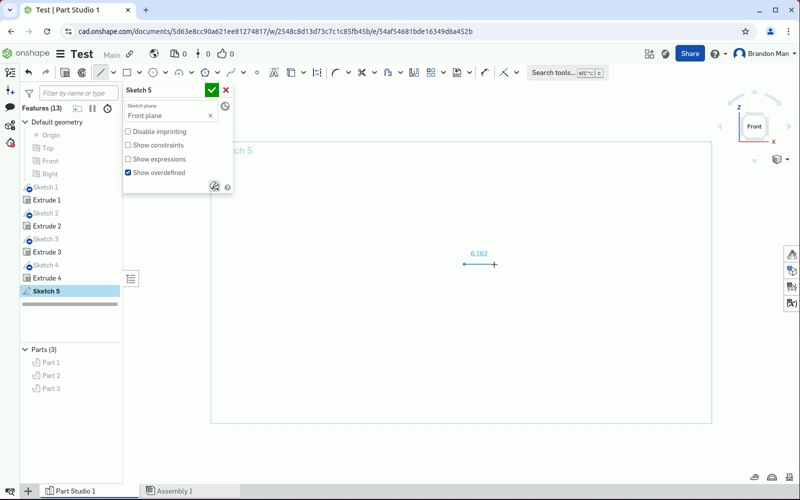
mouse_move(485, 264)
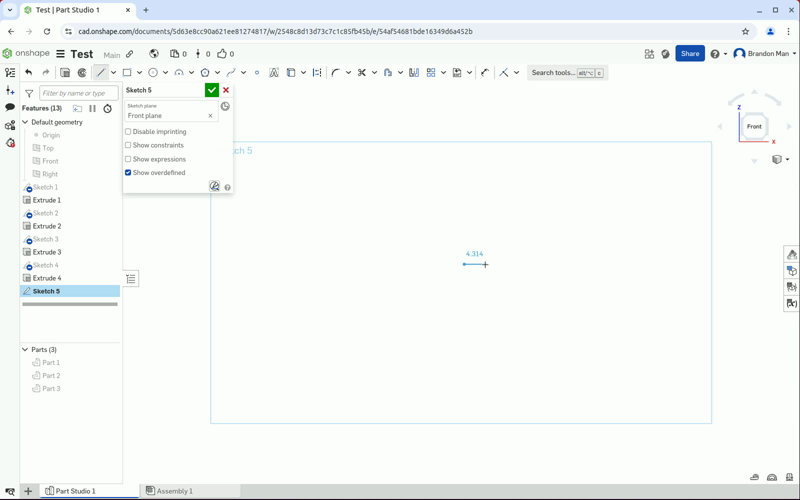
click(485, 264)
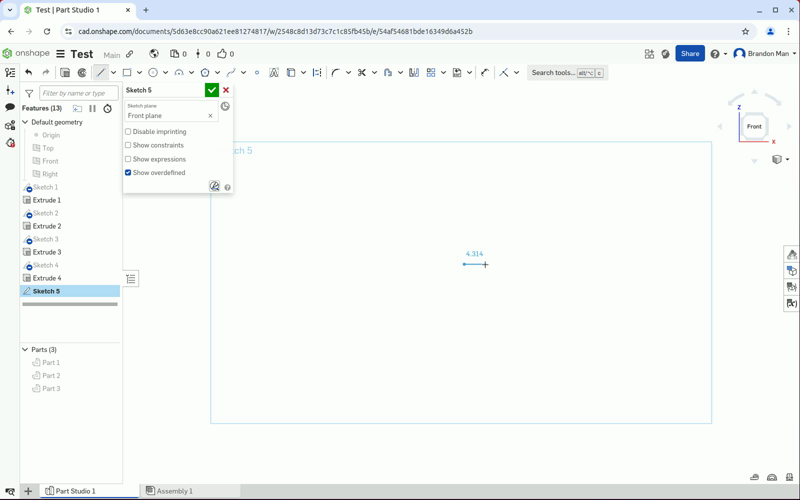
key_up(shift)
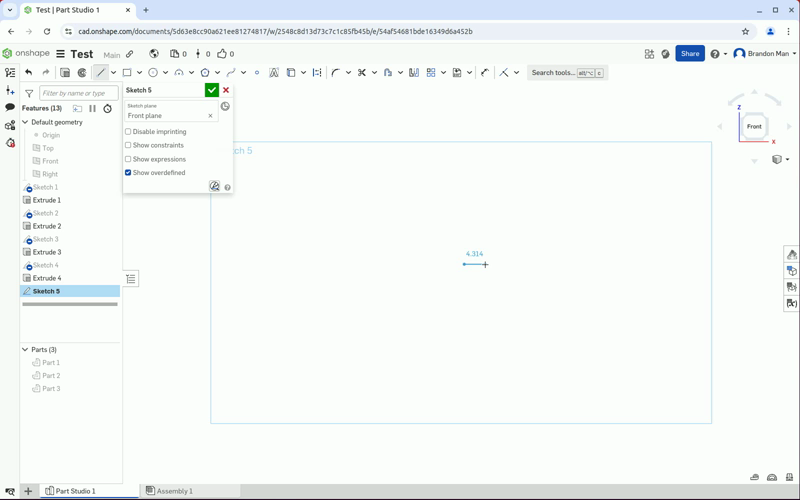
key_down(shift)
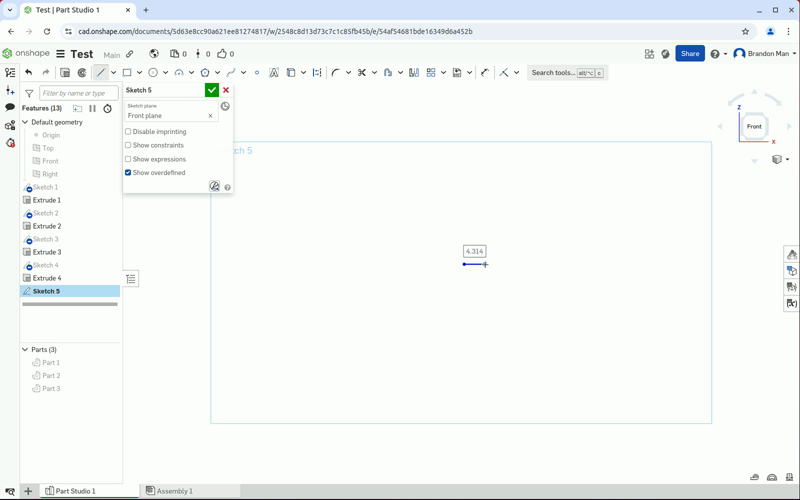
mouse_move(515, 264)
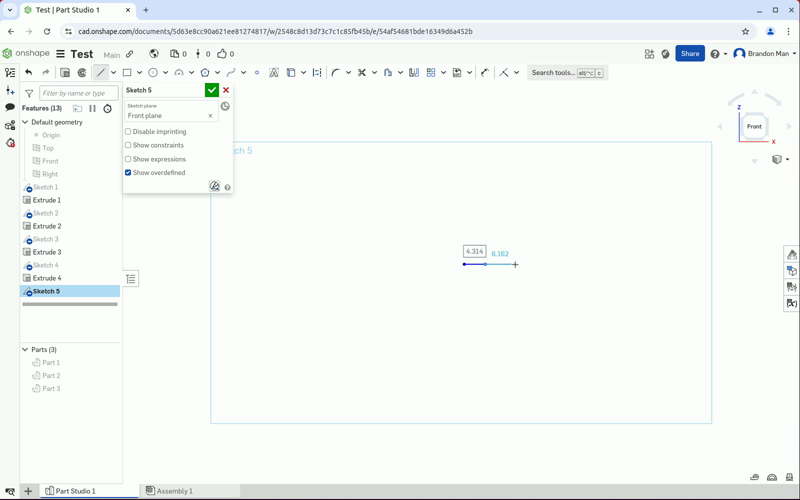
mouse_move(485, 221)
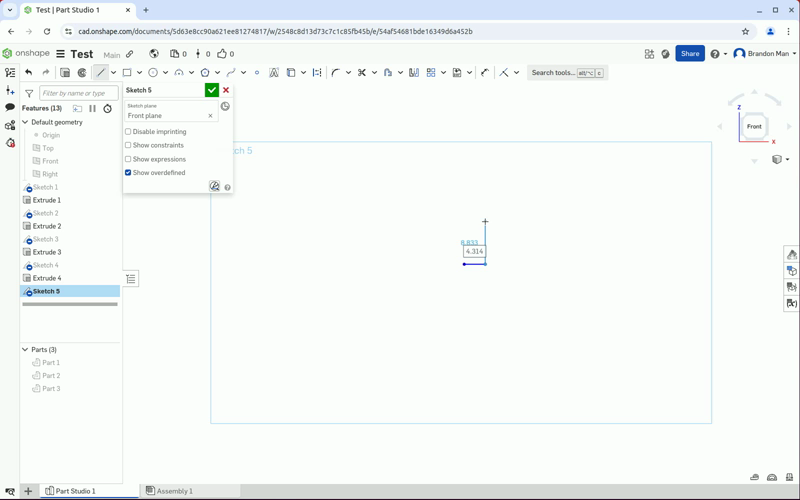
click(485, 221)
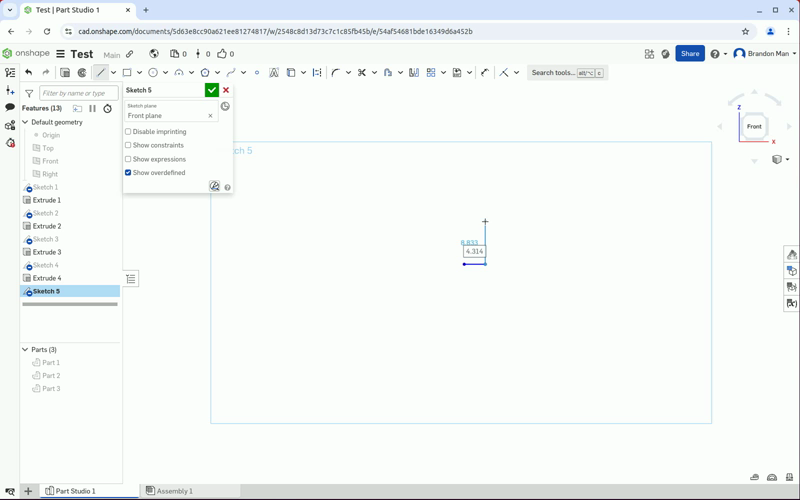
key_up(shift)
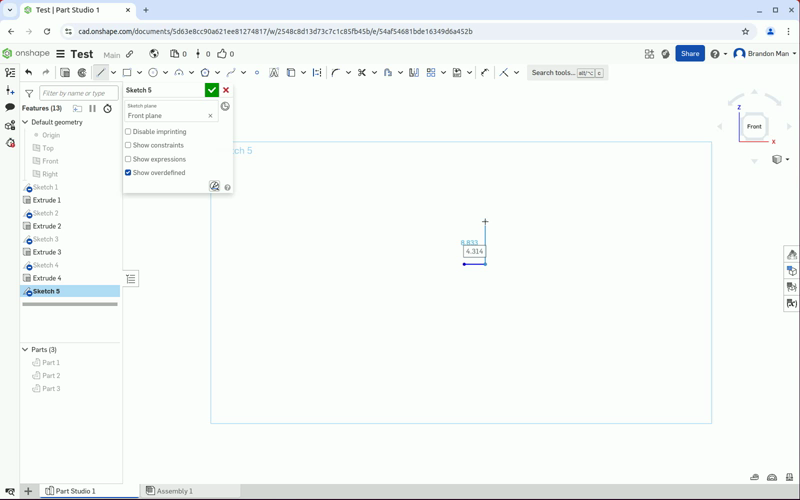
key_down(shift)
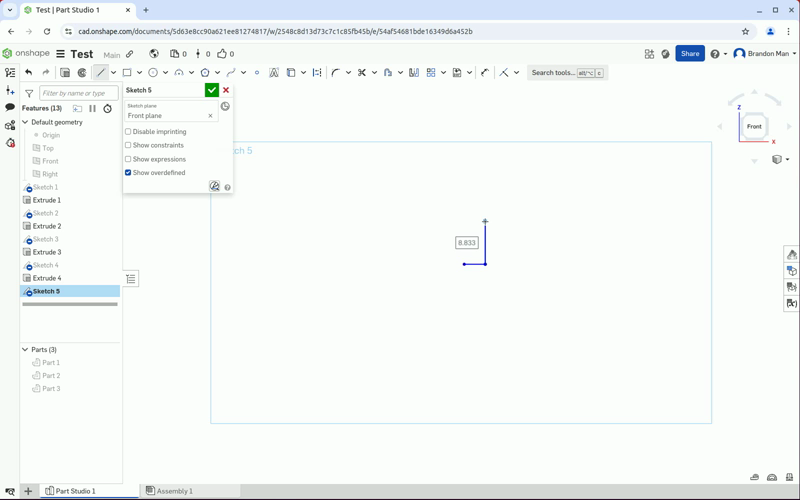
mouse_move(515, 221)
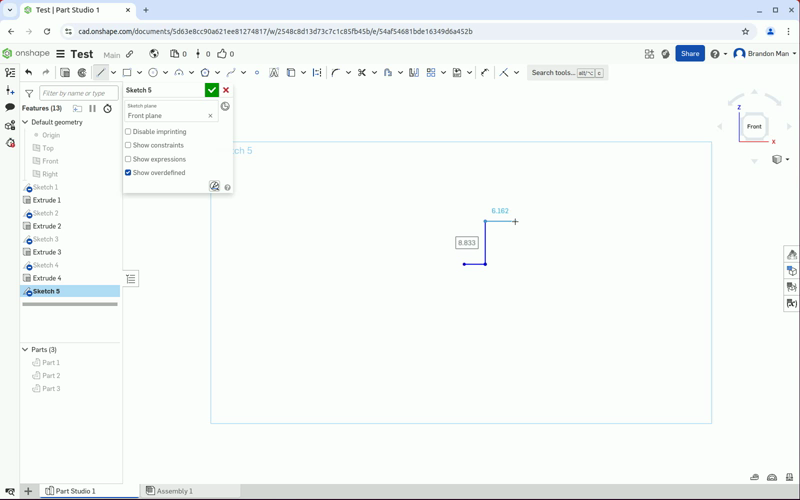
mouse_move(464, 221)
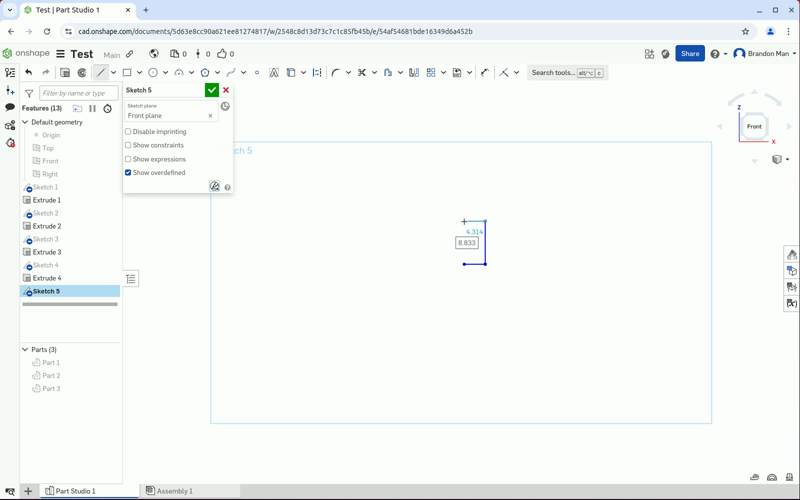
click(464, 221)
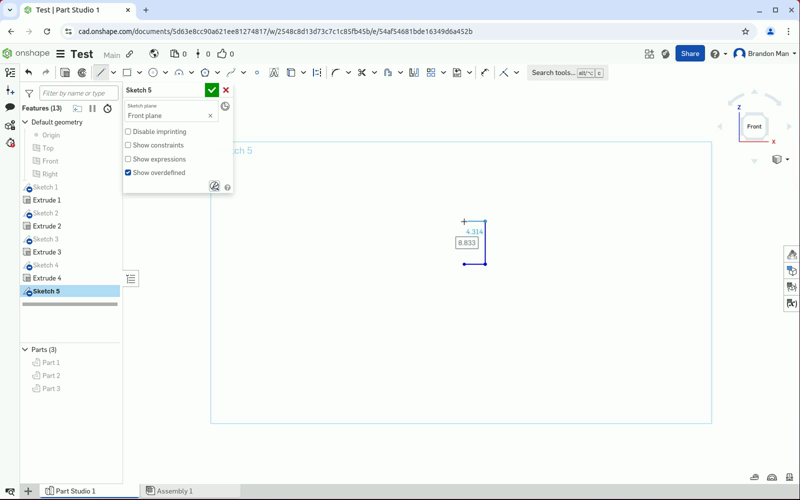
key_up(shift)
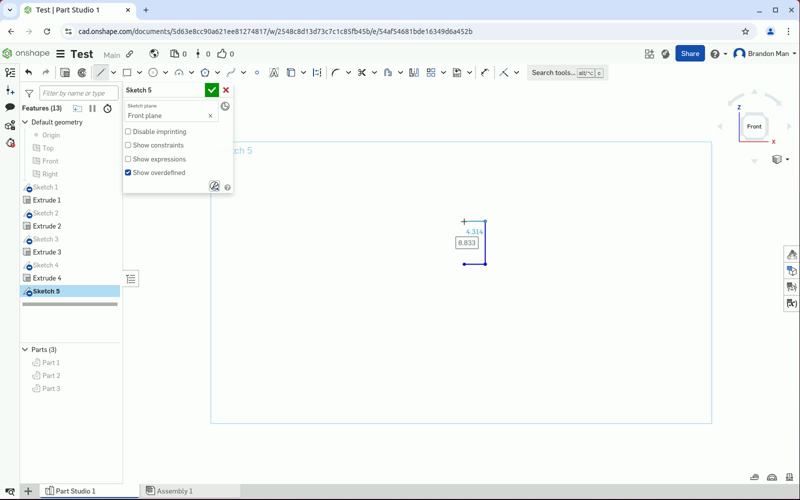
mouse_move(494, 221)
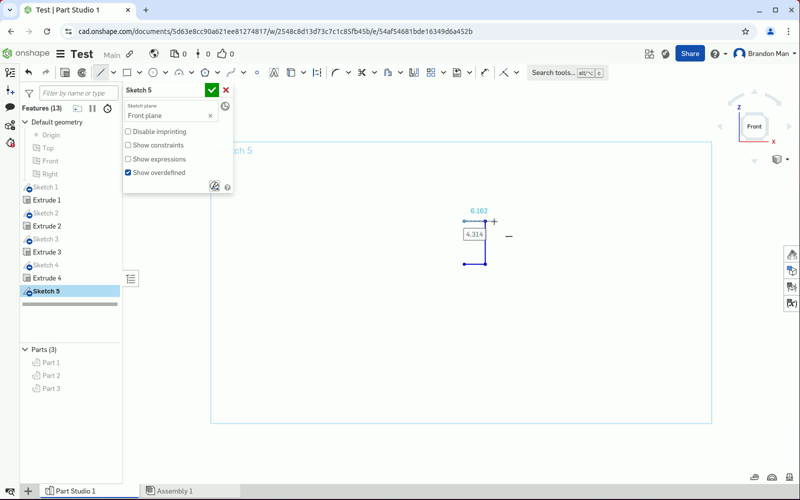
key_down(shift)
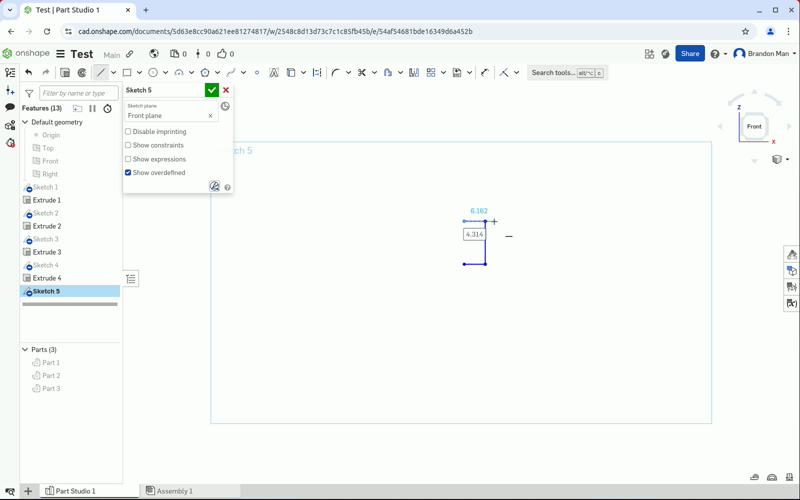
mouse_move(464, 264)
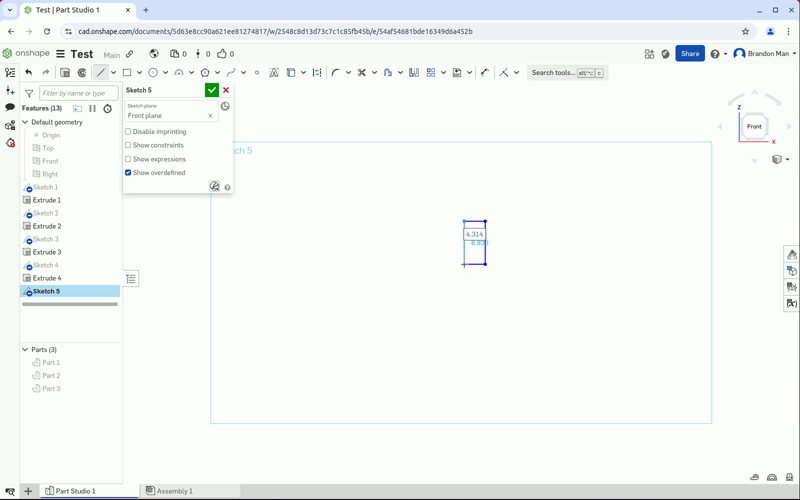
key_up(shift)
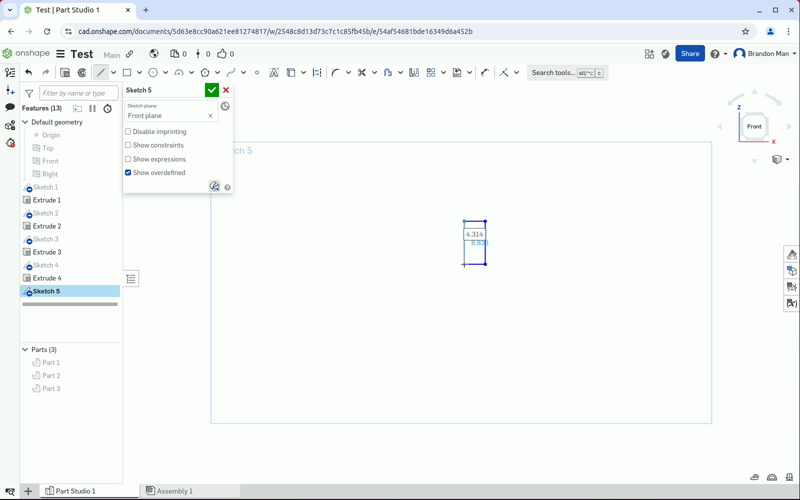
click(464, 264)
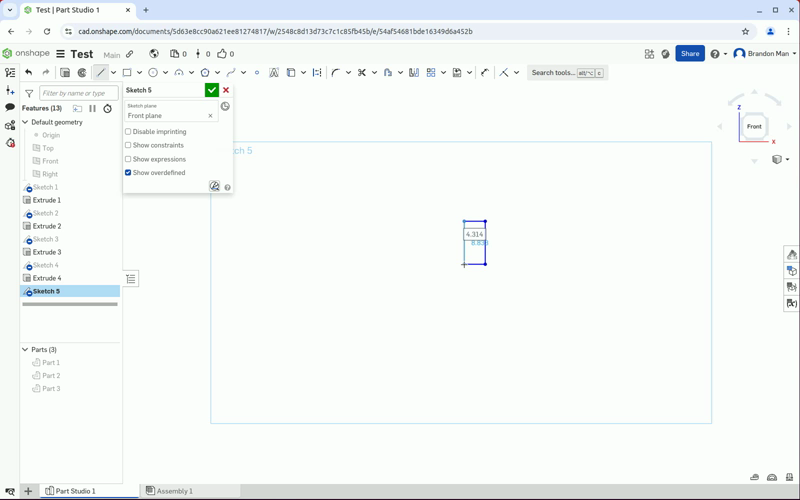
key(esc)
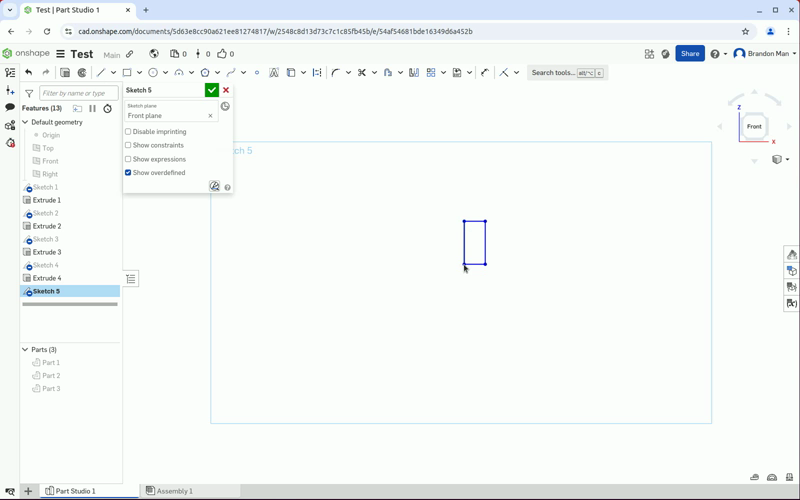
mouse_move(475, 260)
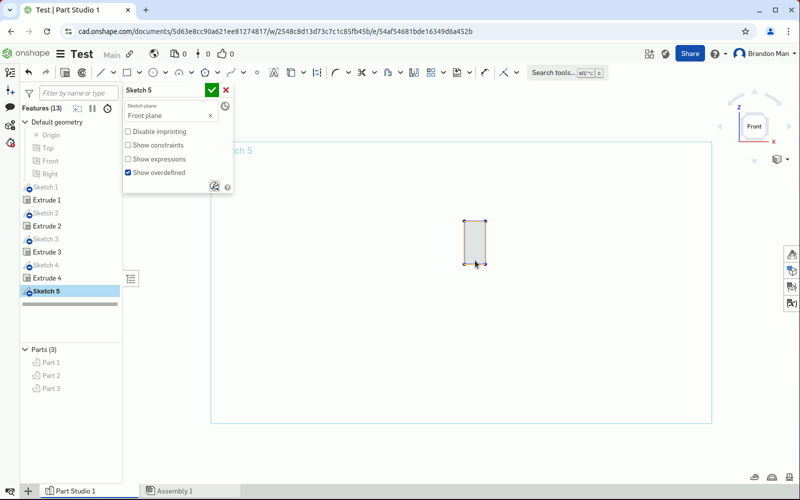
scroll(6)
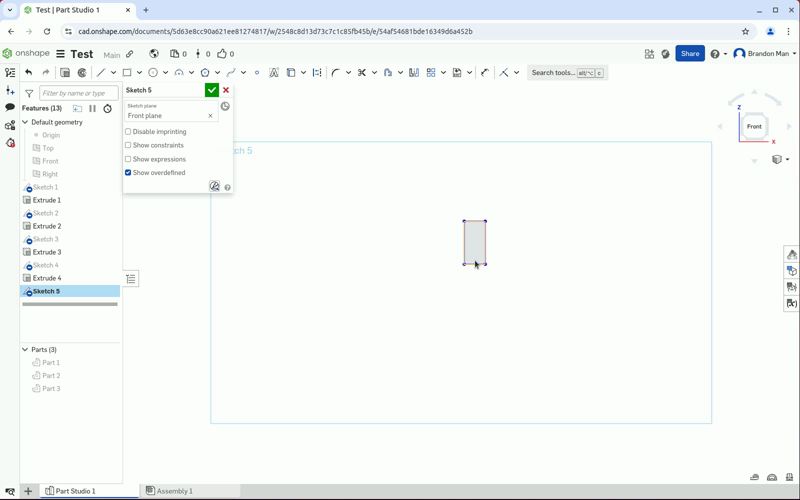
scroll(6)
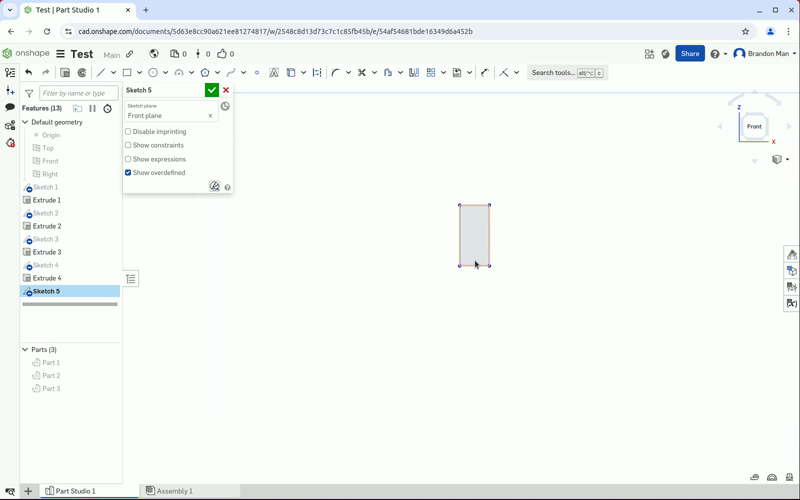
scroll(6)
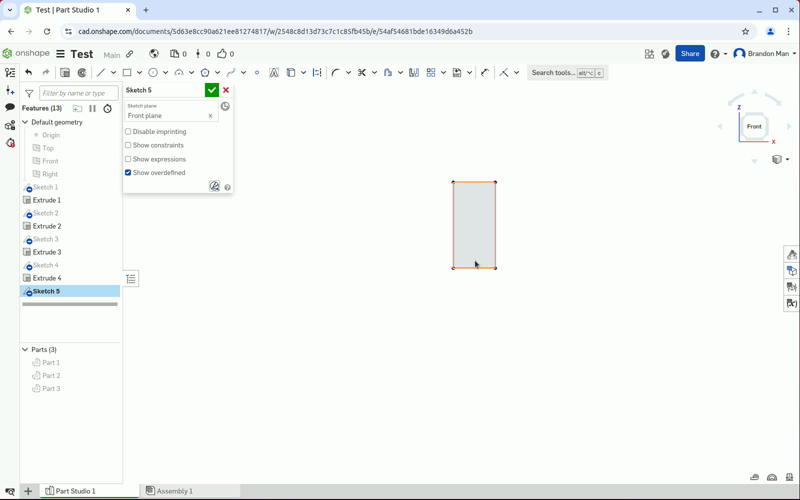
scroll(6)
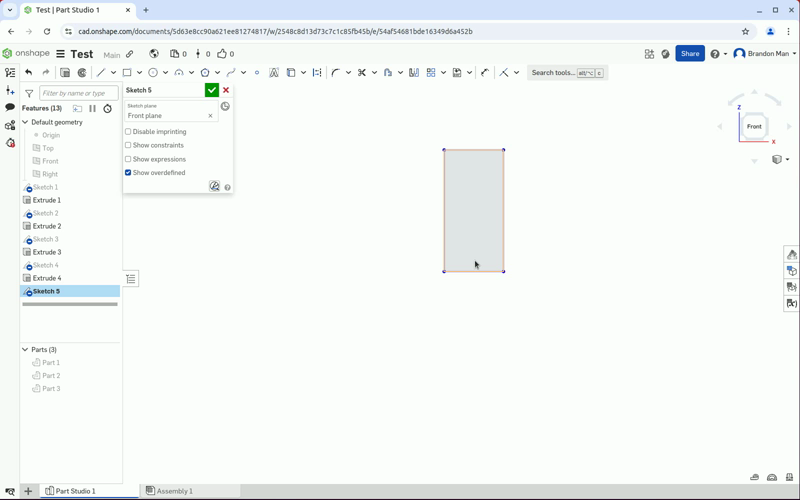
scroll(6)
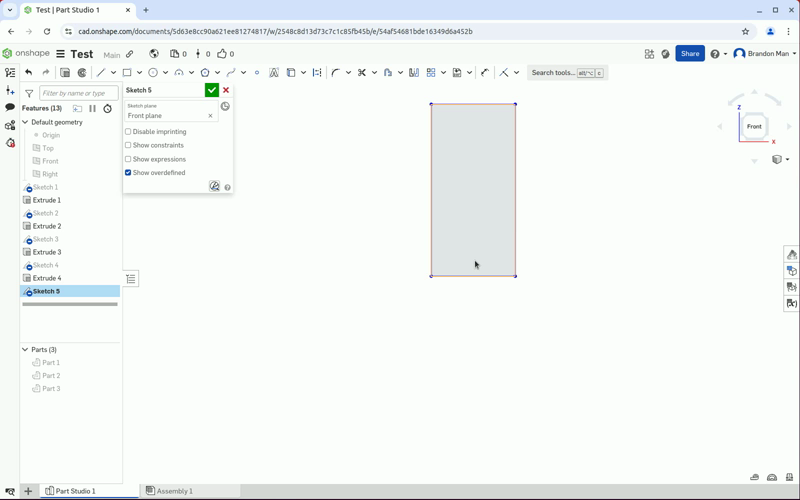
scroll(6)
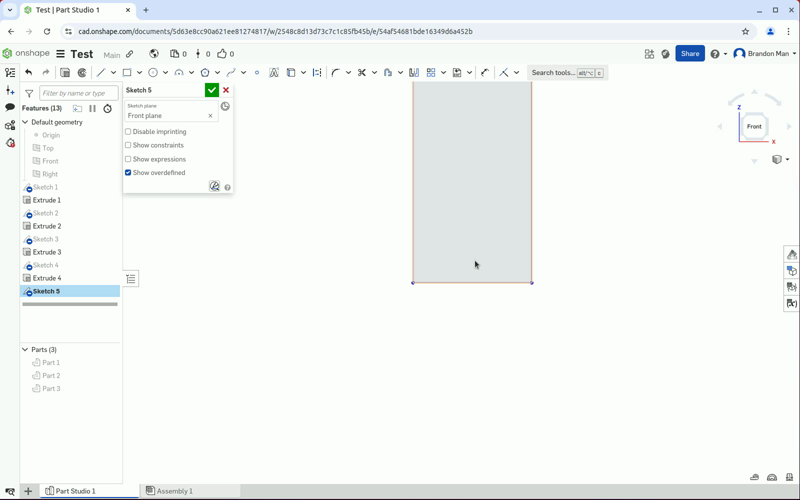
scroll(6)
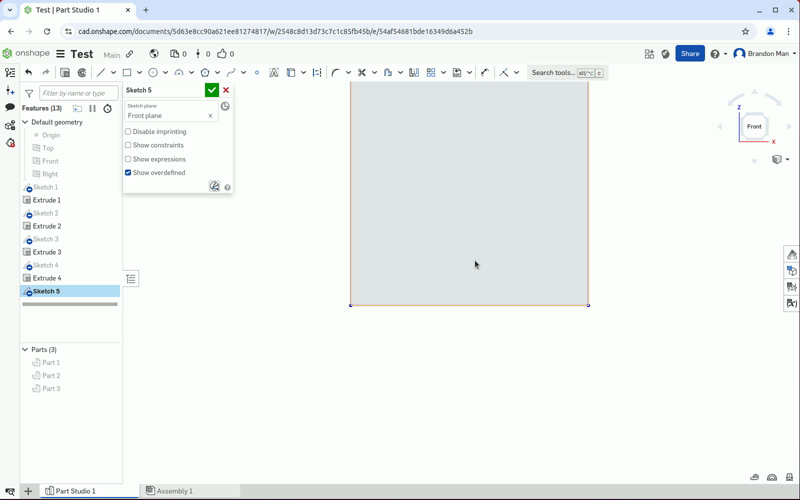
click(475, 260)
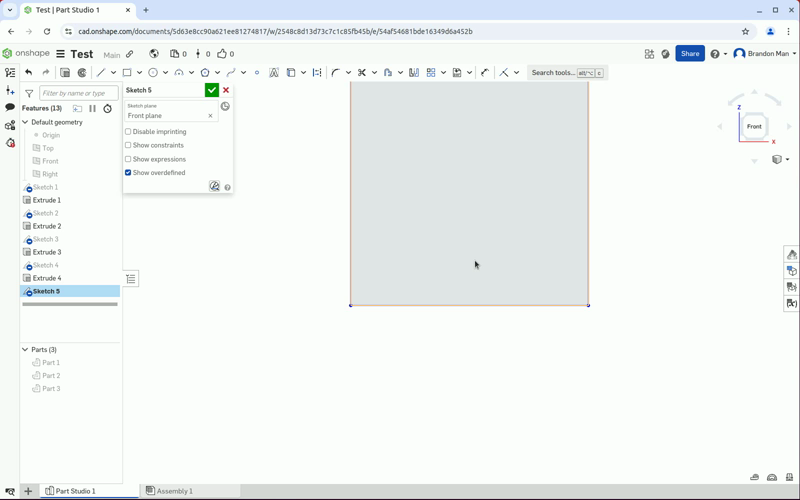
scroll(-6)
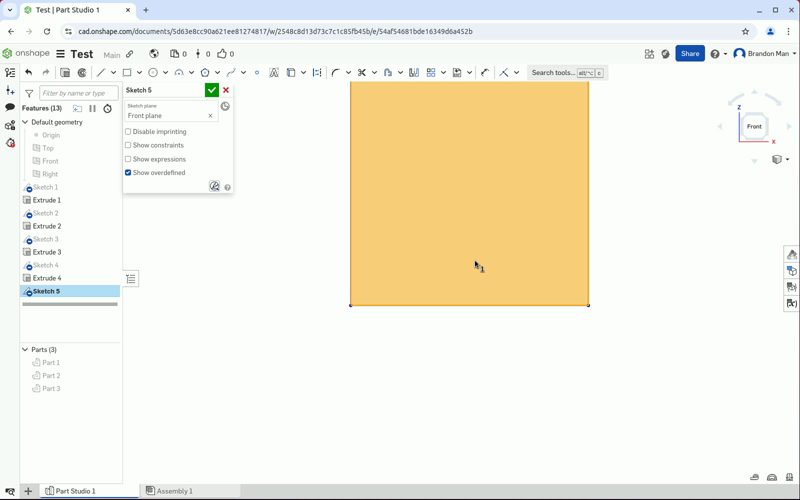
scroll(-6)
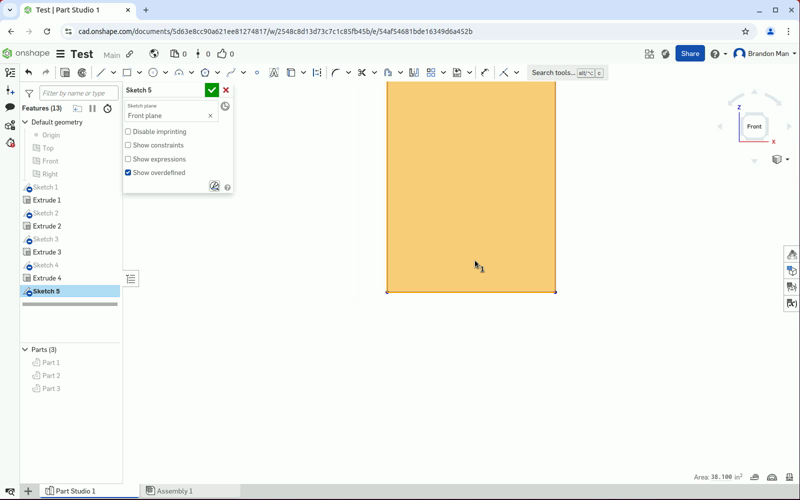
scroll(-6)
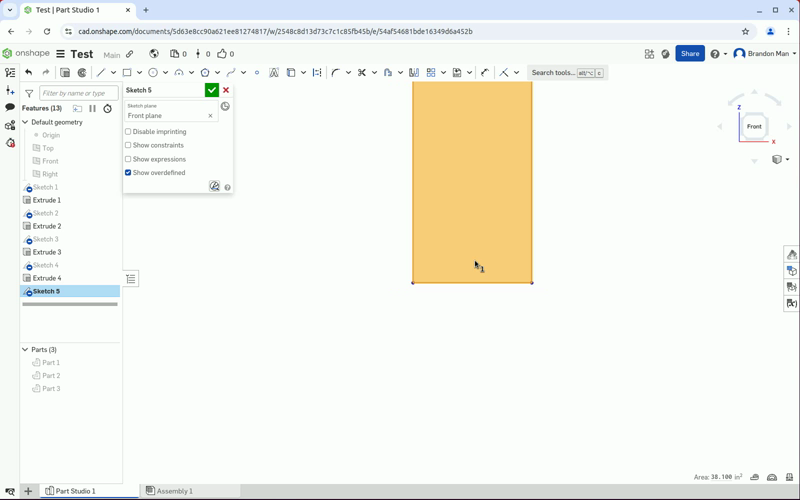
scroll(-6)
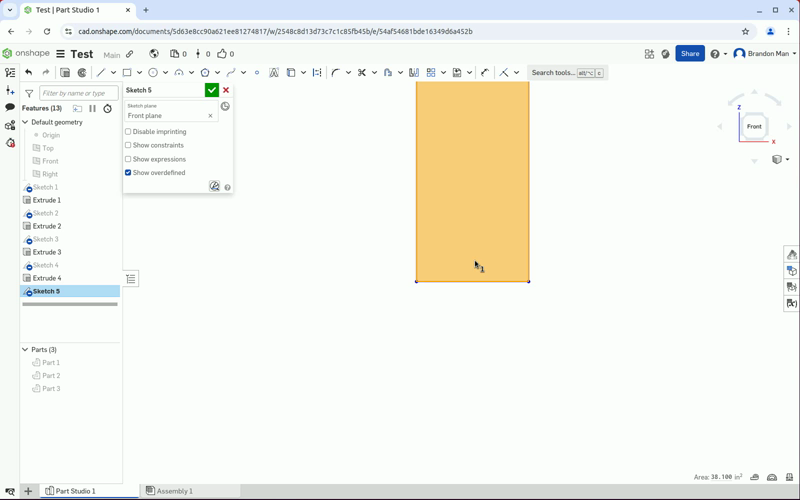
scroll(-6)
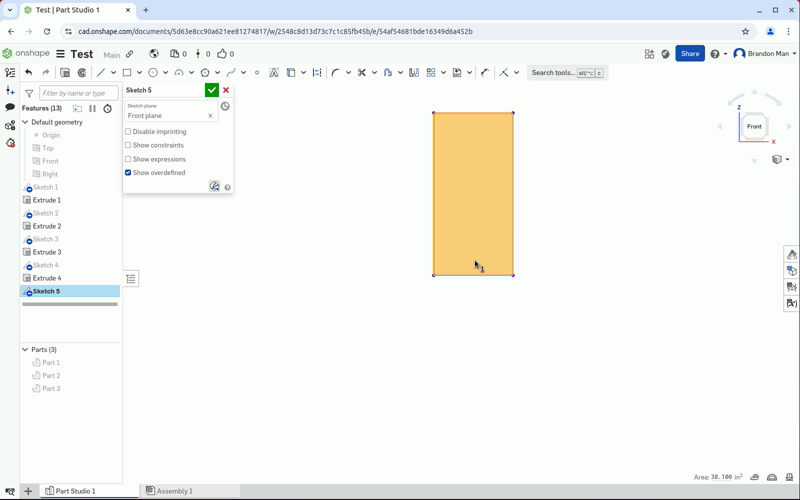
scroll(-6)
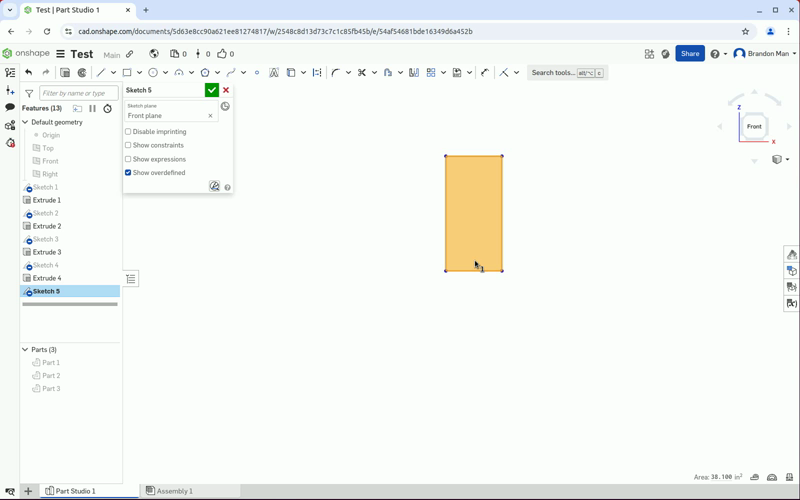
scroll(-6)
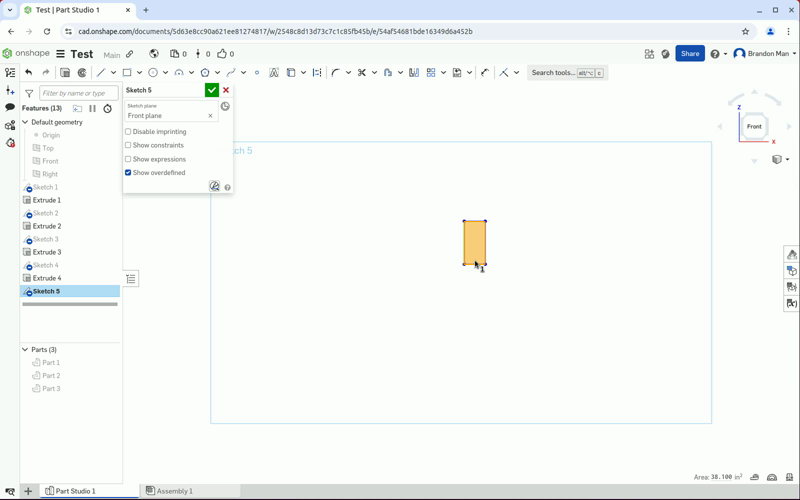
mouse_move(73, 352)
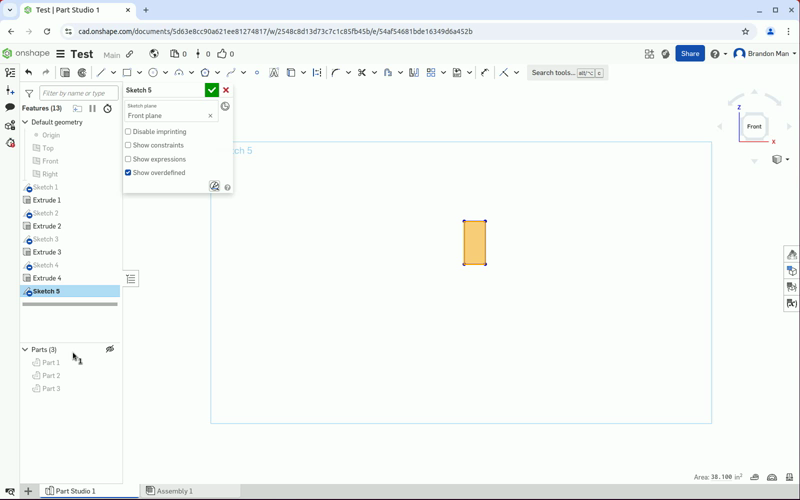
key(shift+y)
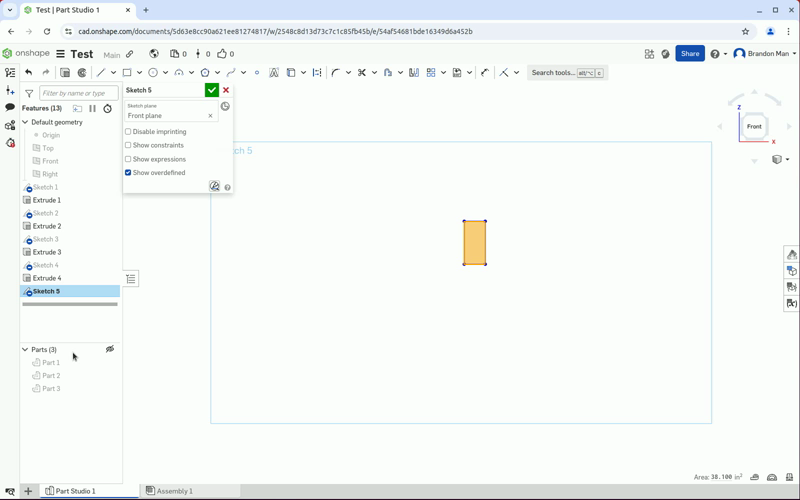
key(shift+e)
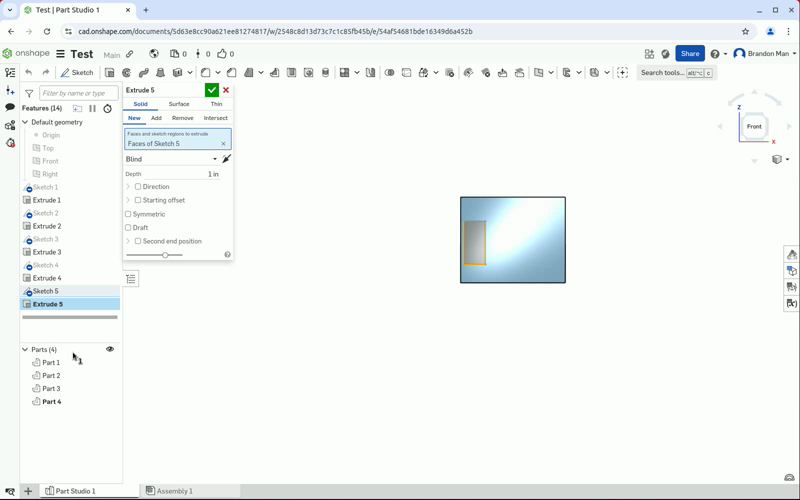
mouse_move(143, 106)
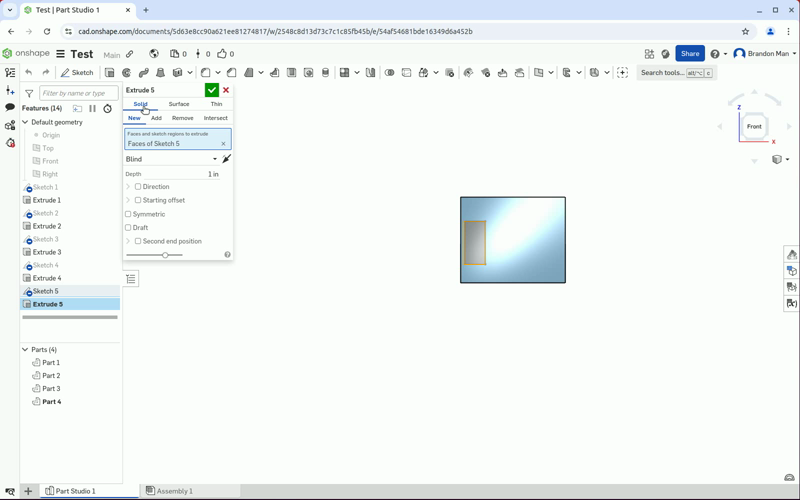
click(143, 106)
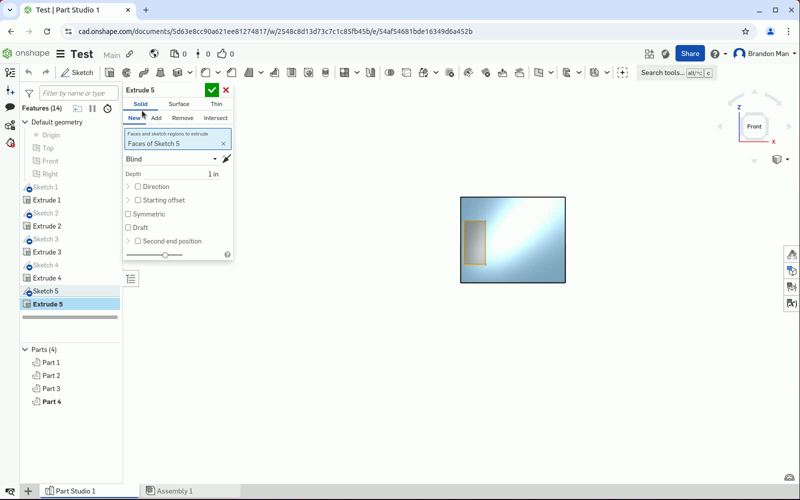
mouse_move(137, 120)
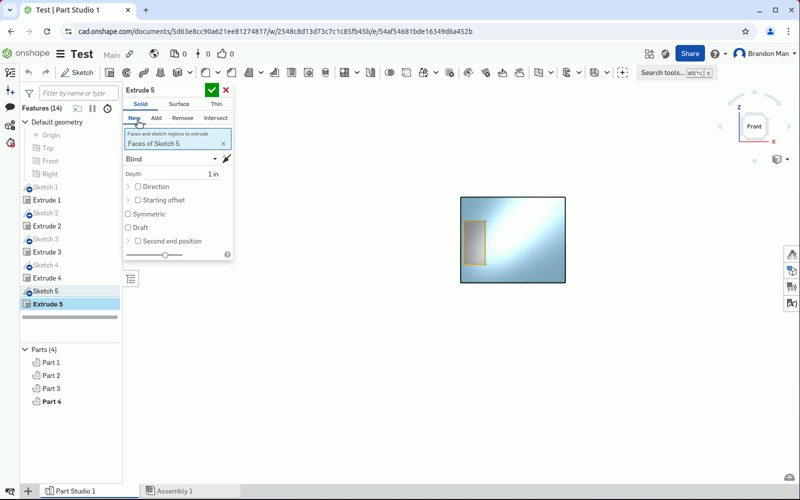
click(137, 120)
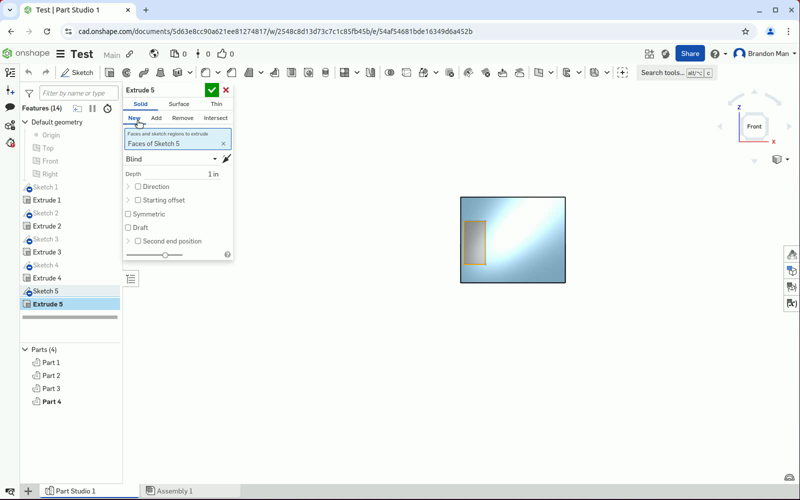
key(tab, 4)
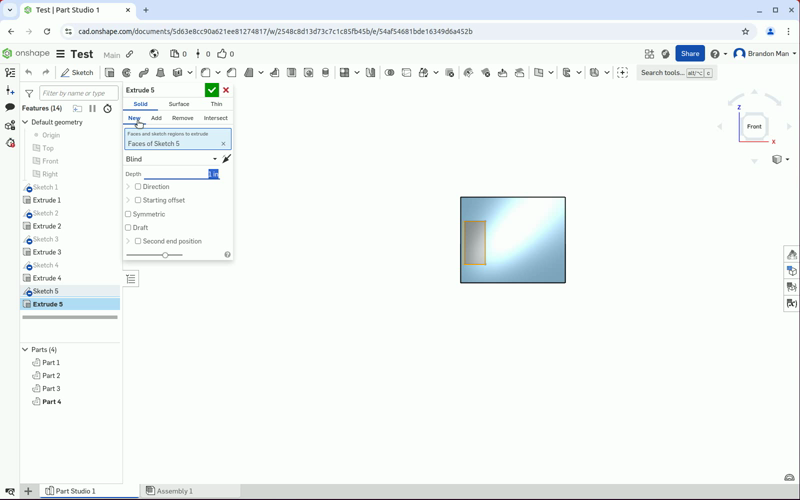
text(0.481)
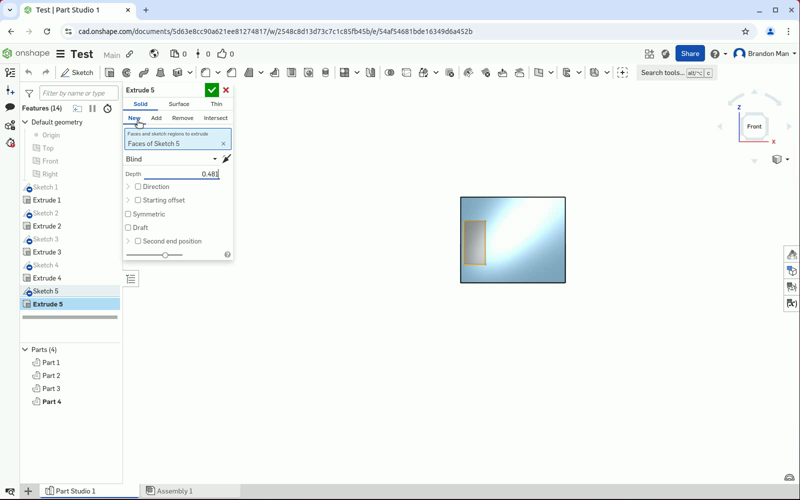
key(enter)
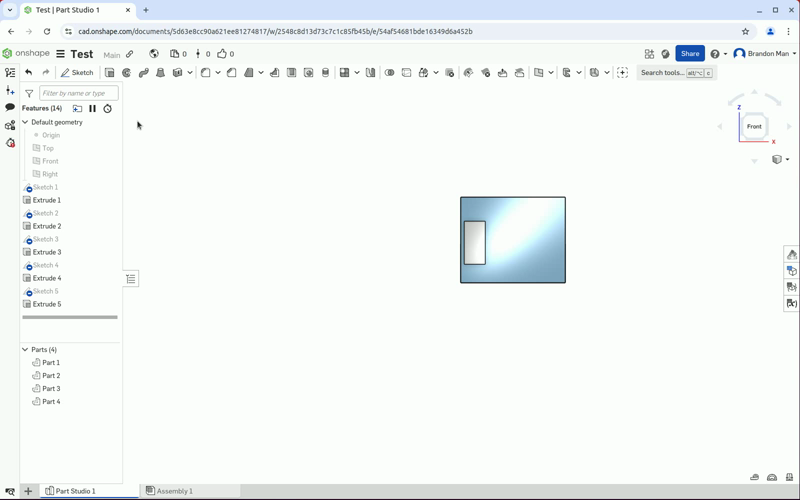
key(shift+h)
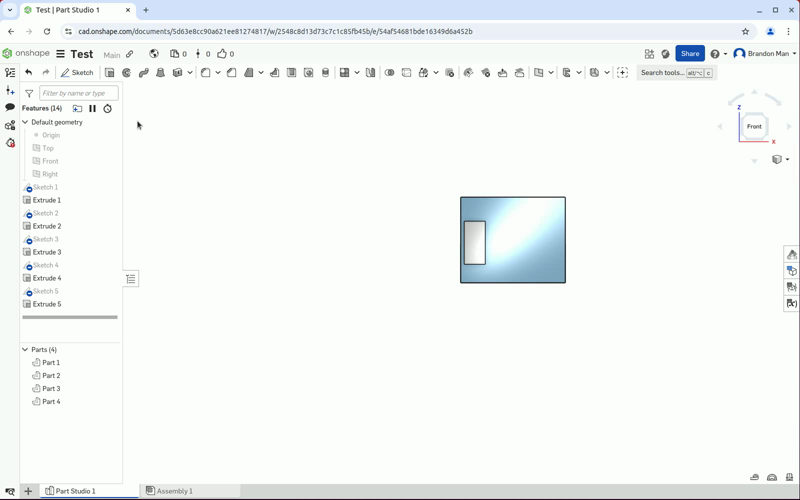
key(shift+h)
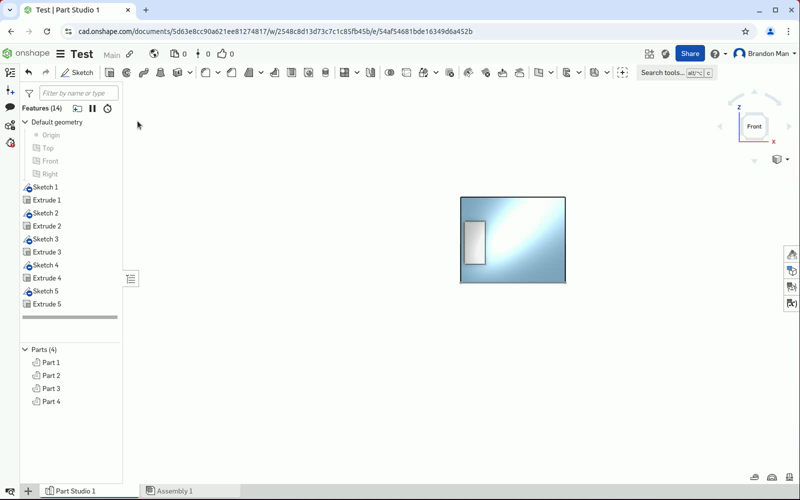
key(shift+7)
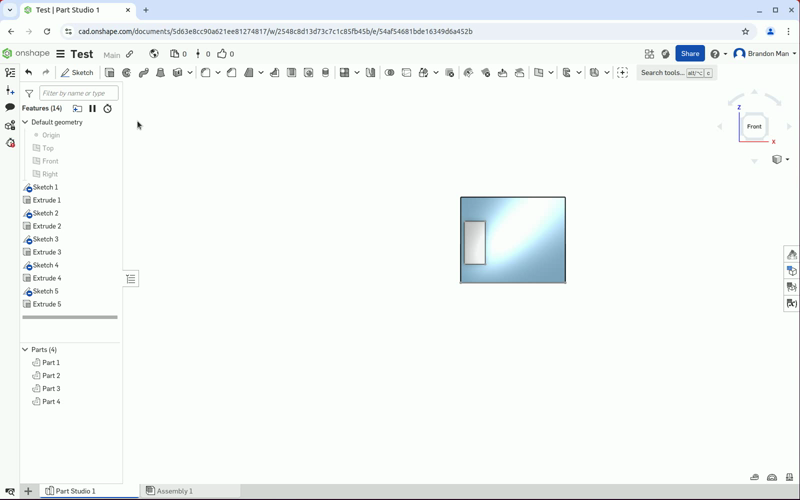
key(left, 2)
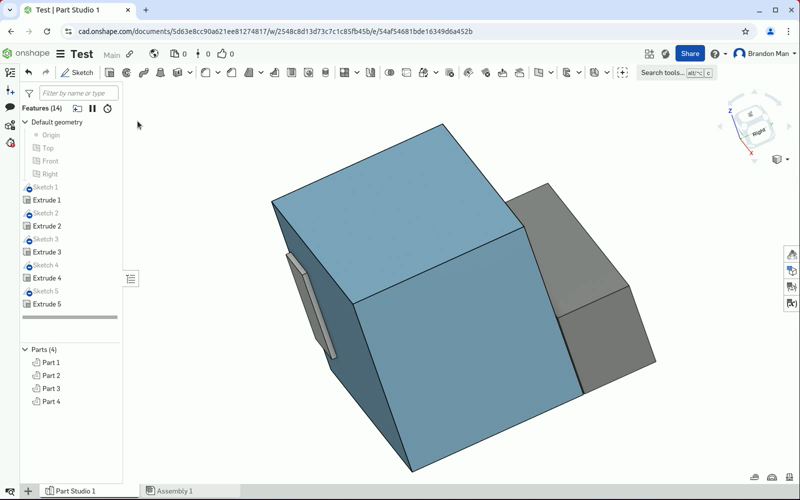
key(down, 2)
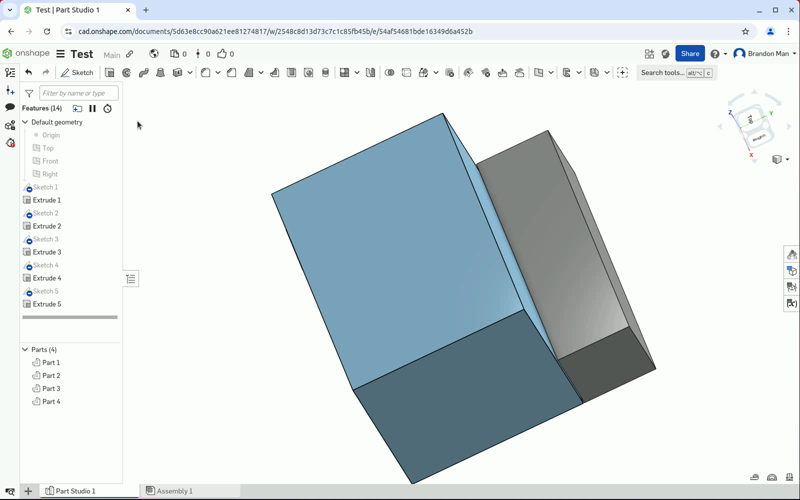
key(up, 2)
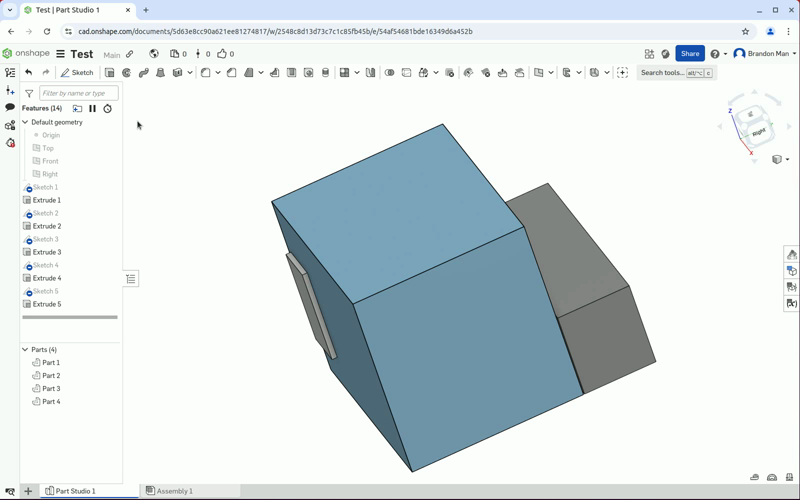
key(right, 2)
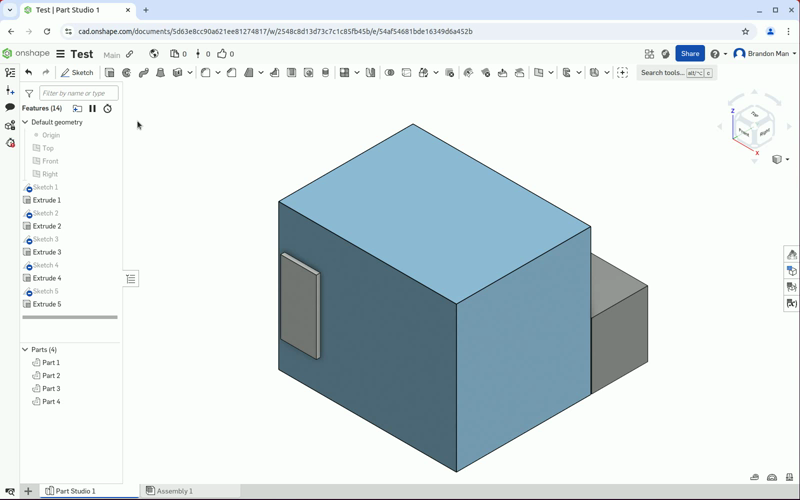
mouse_move(73, 189)
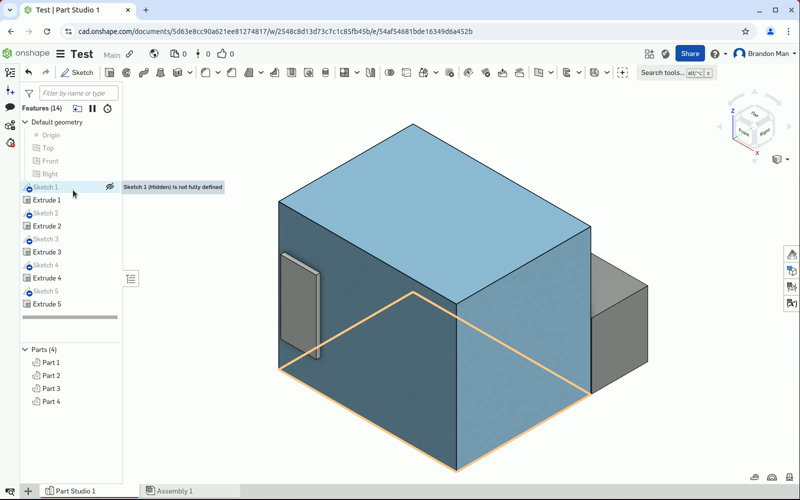
click(73, 189)